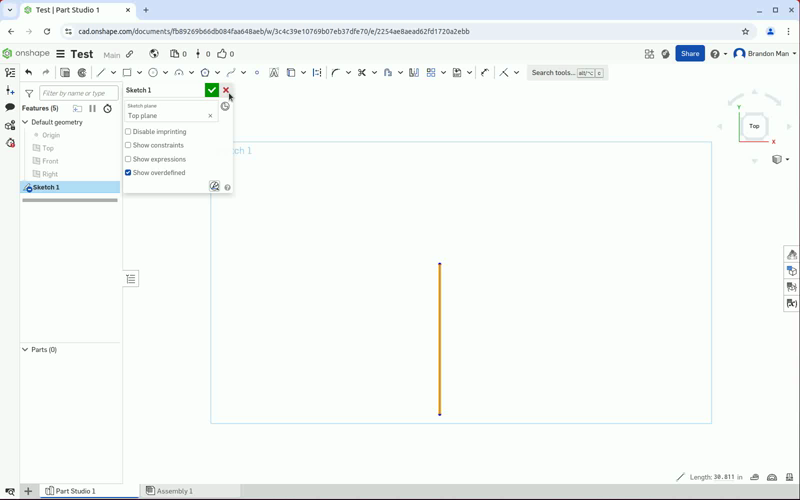
key(shift+h)
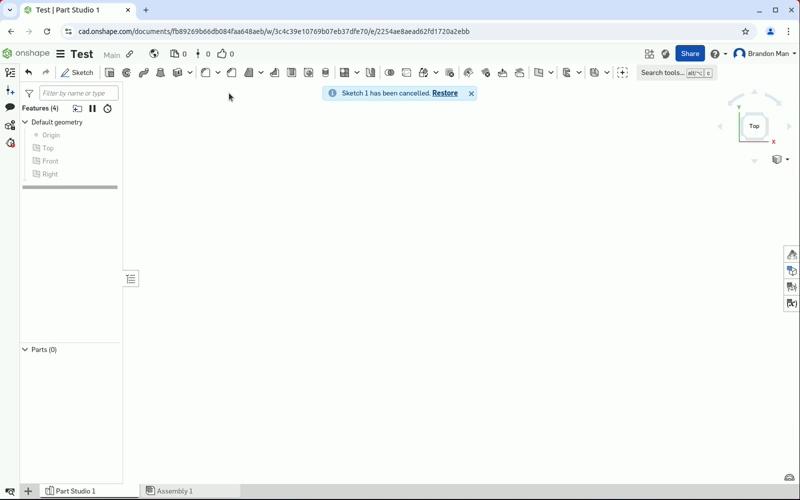
mouse_move(73, 352)
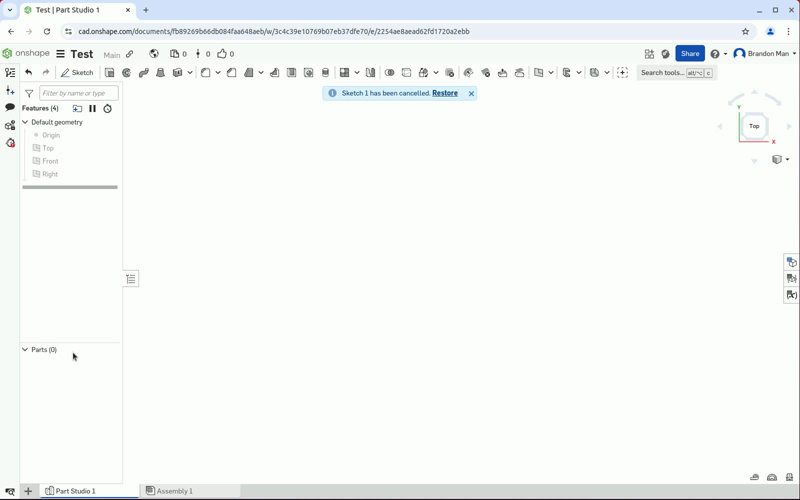
key(y)
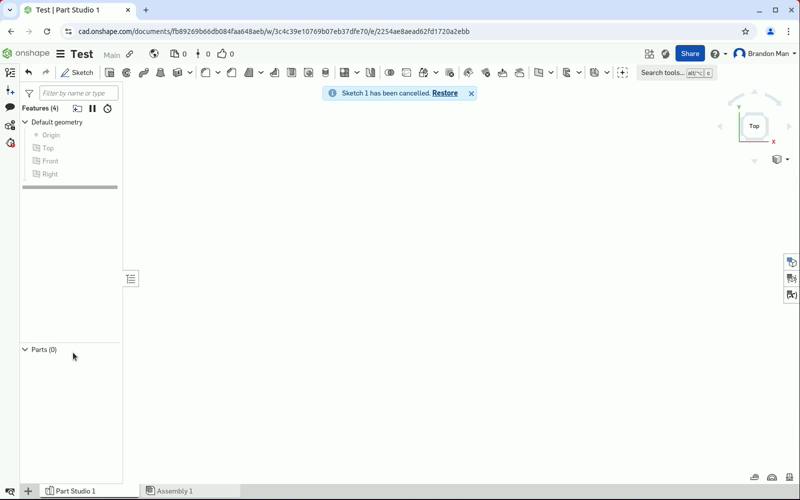
key(shift+p)
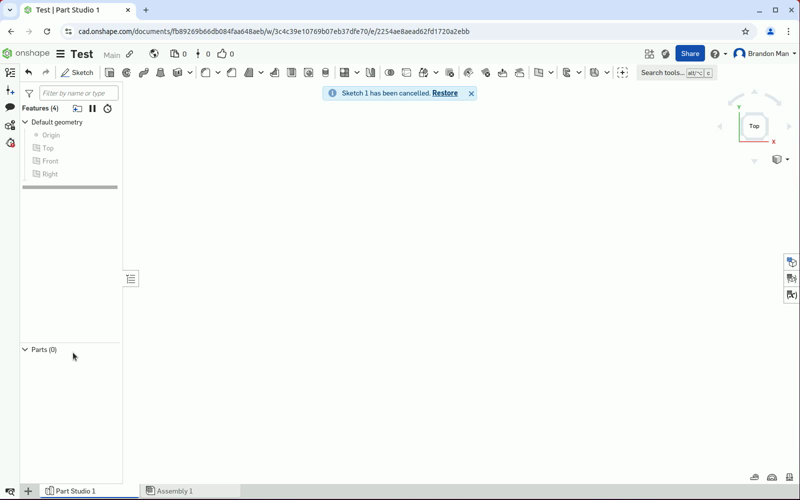
key(space)
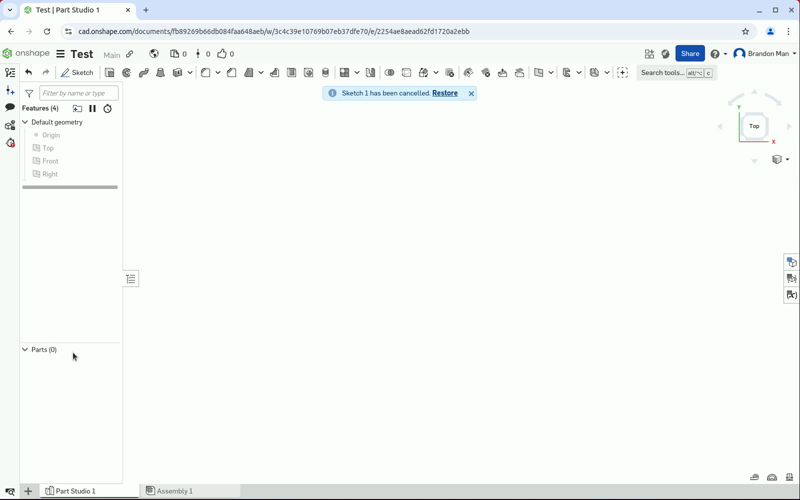
key_down(shift)
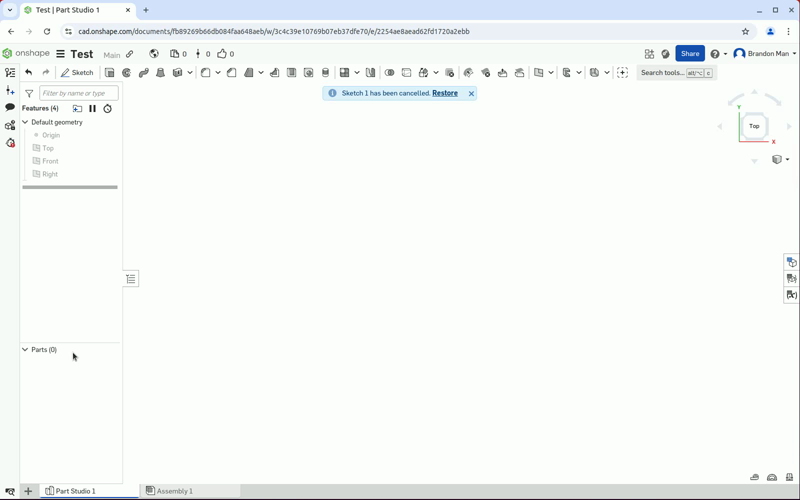
key(up)
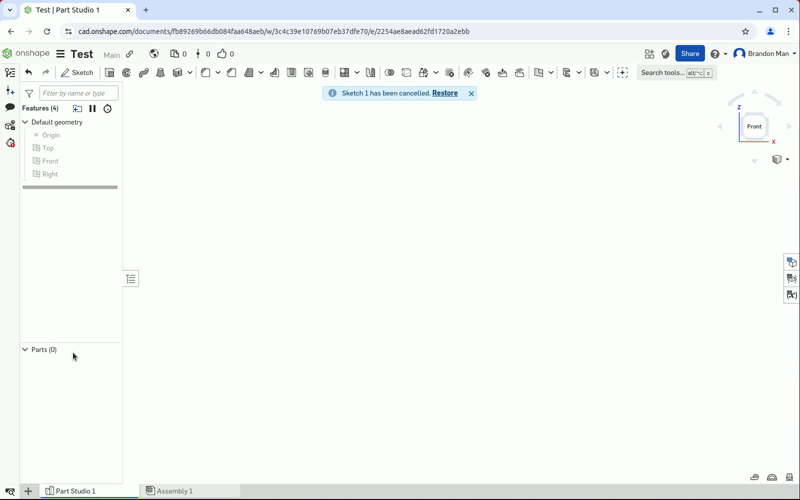
key_up(shift)
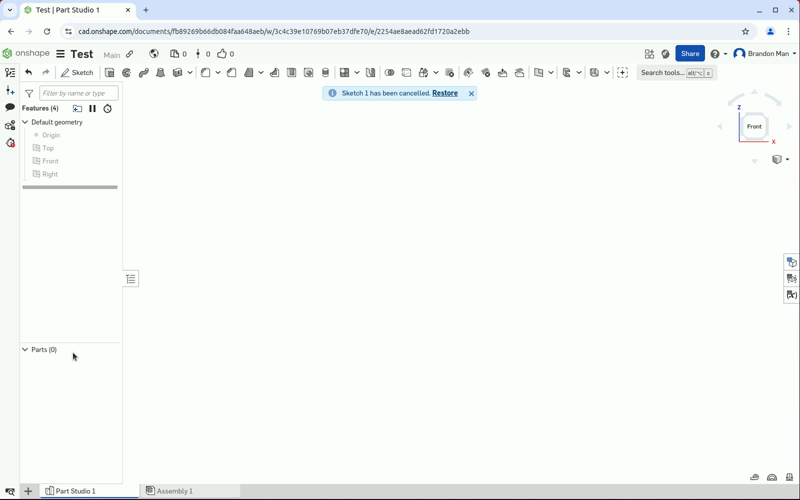
key(space)
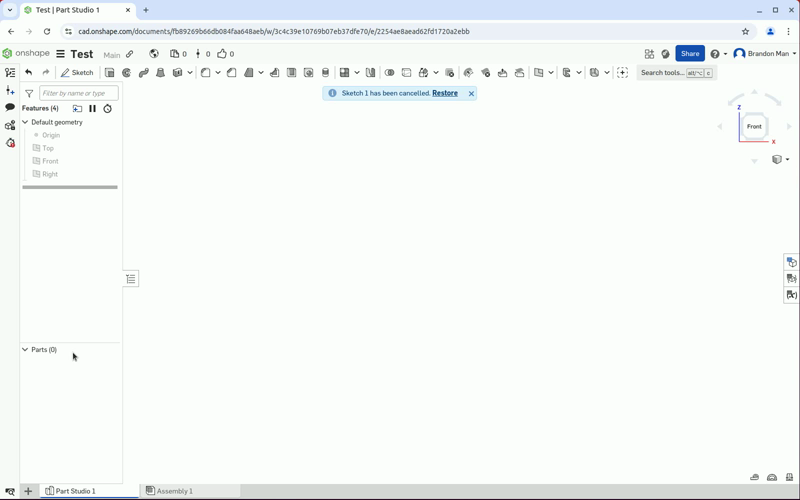
key_down(shift)
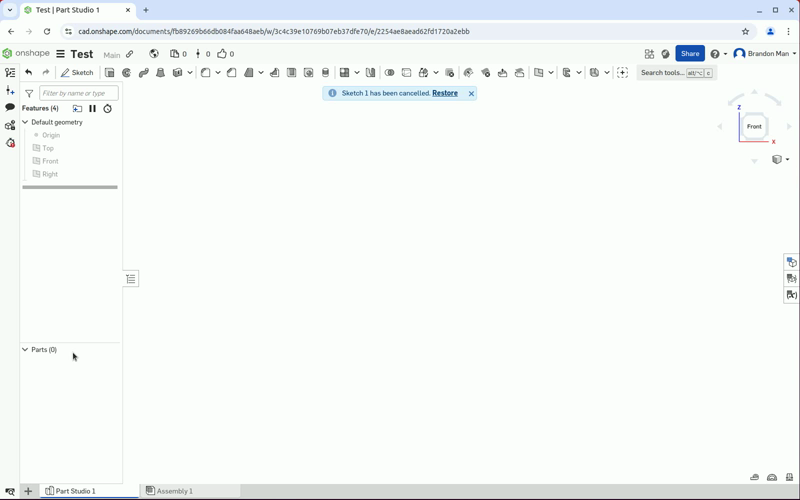
key(left)
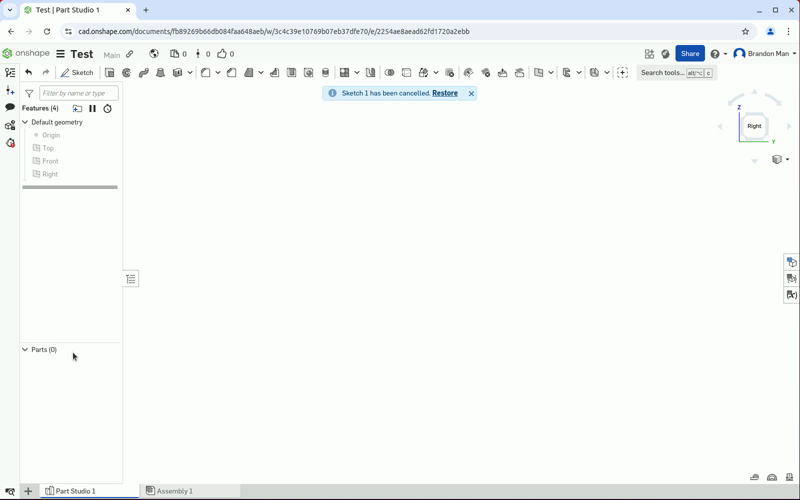
key_up(shift)
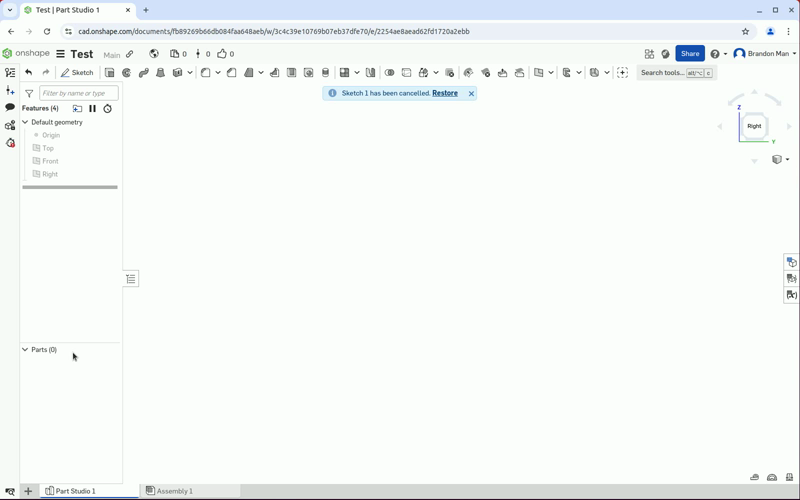
mouse_move(73, 352)
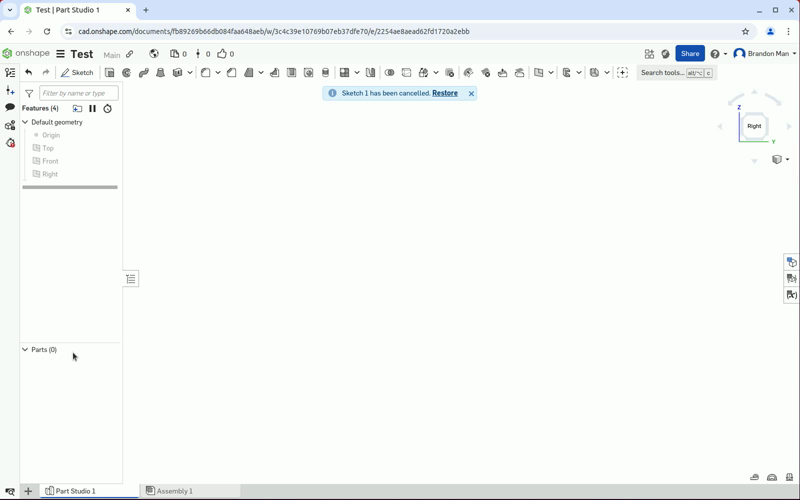
key(shift+y)
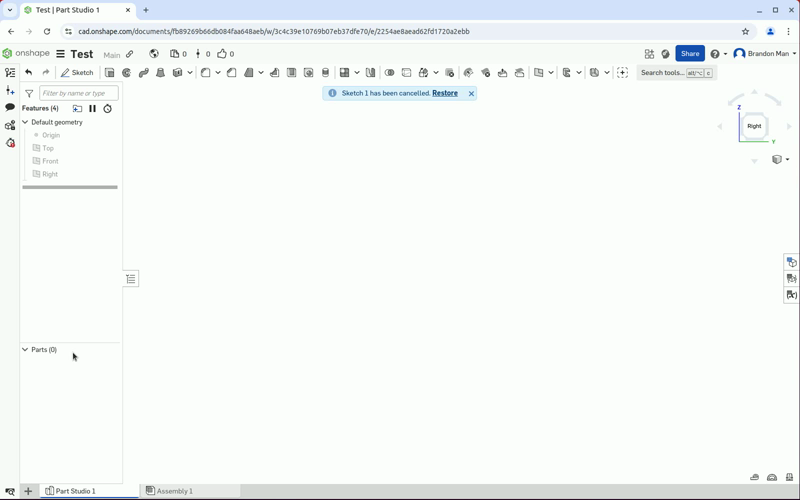
key(shift+s)
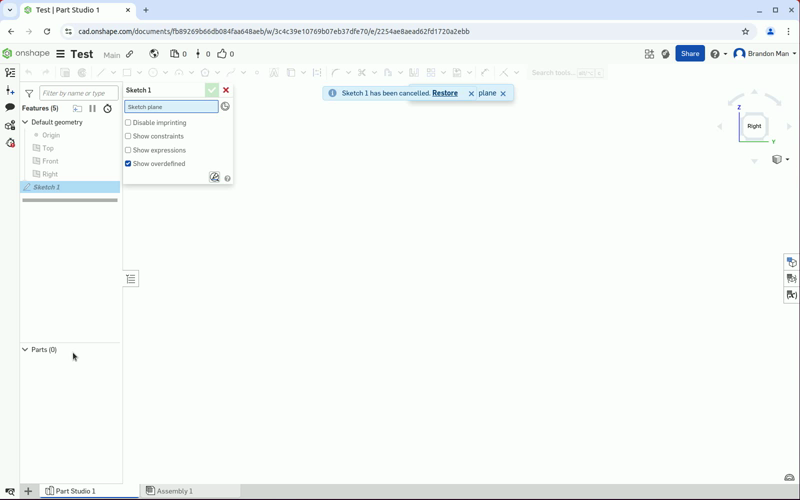
mouse_move(73, 176)
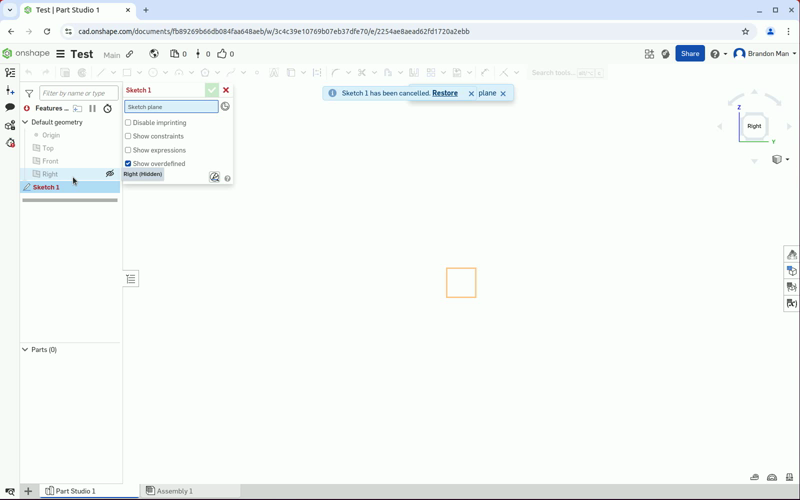
click(73, 176)
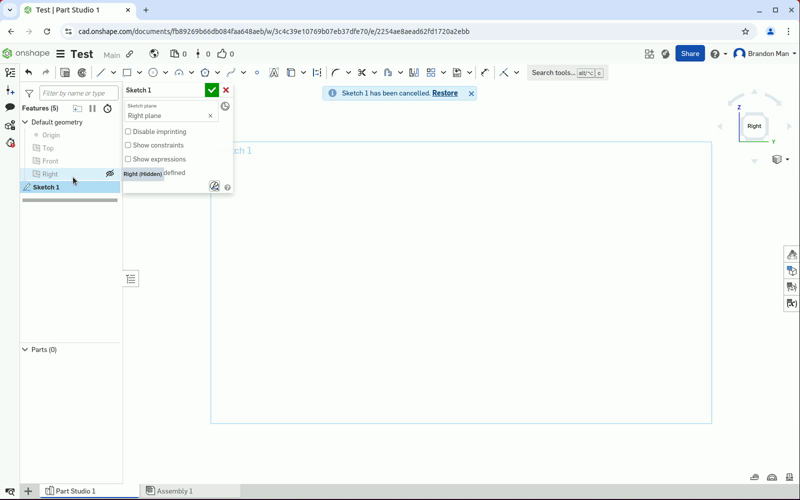
mouse_move(73, 352)
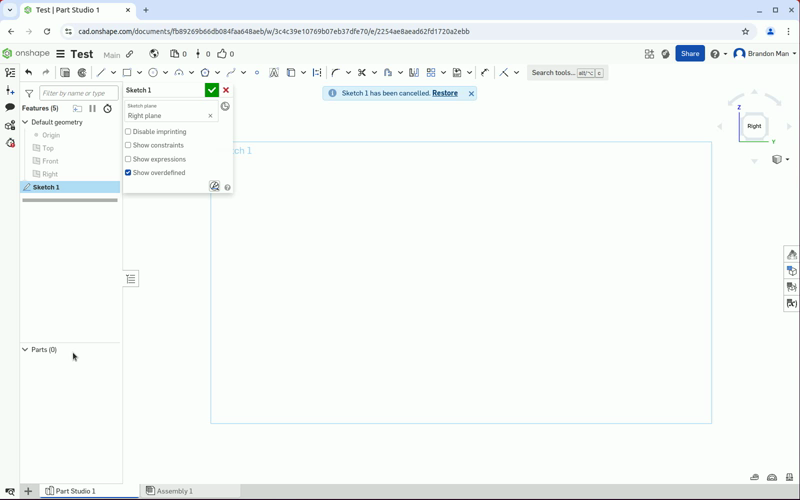
key(y)
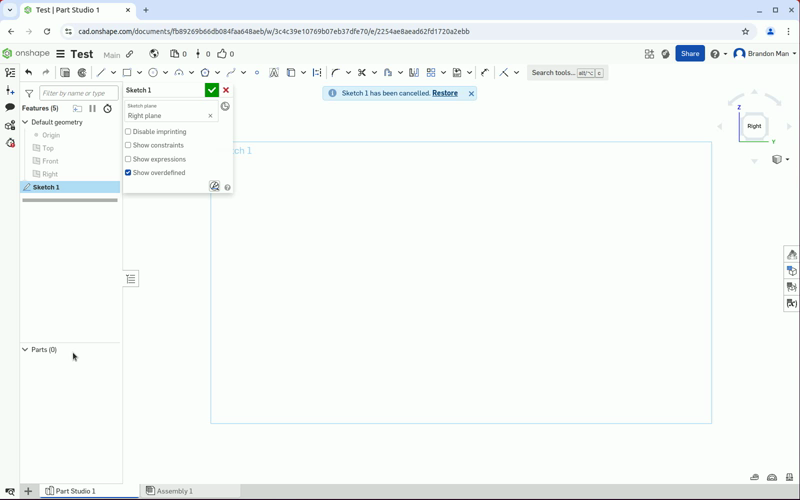
key(l)
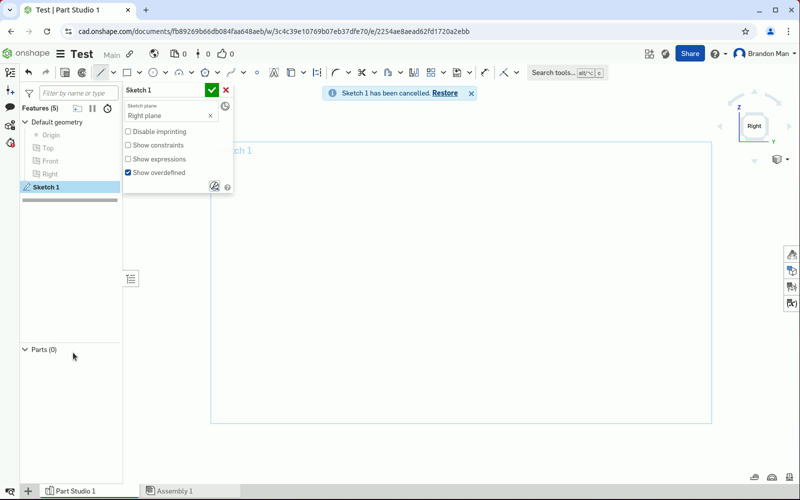
key_down(shift)
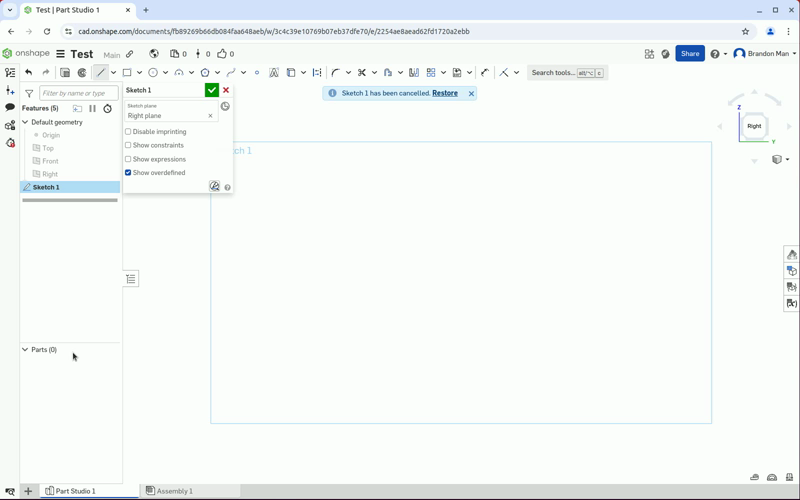
mouse_move(460, 282)
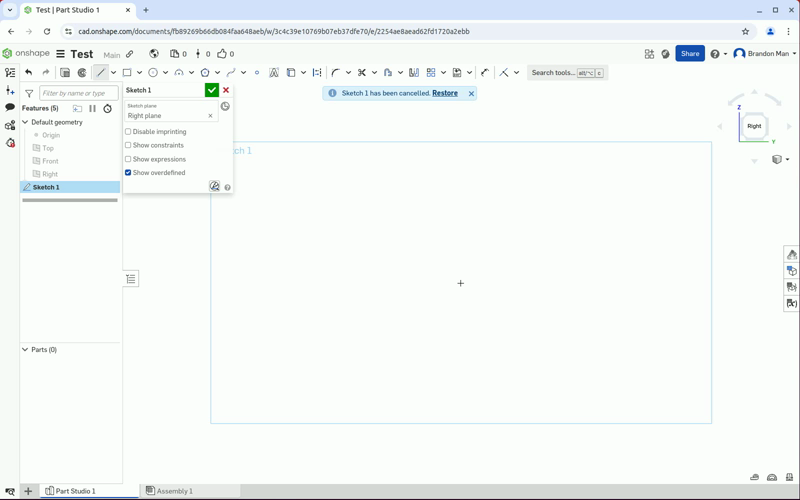
click(460, 282)
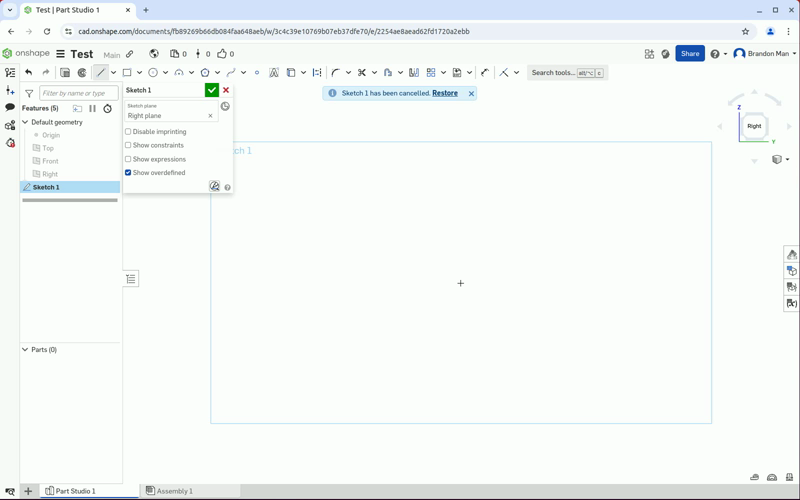
key_up(shift)
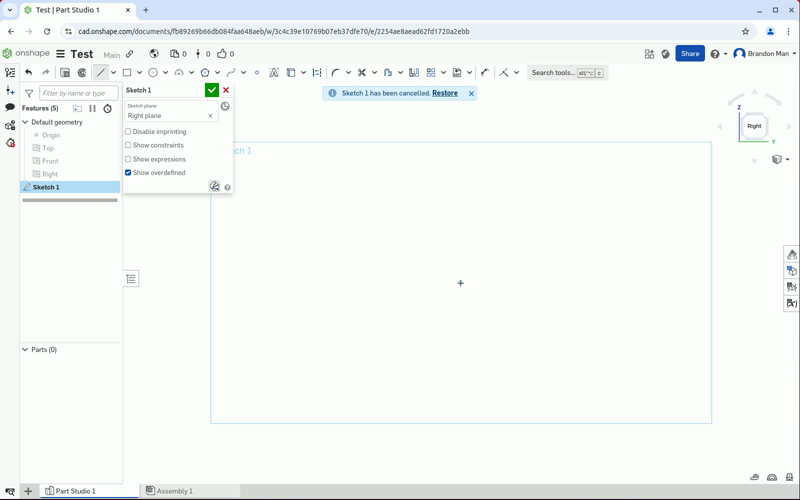
key_down(shift)
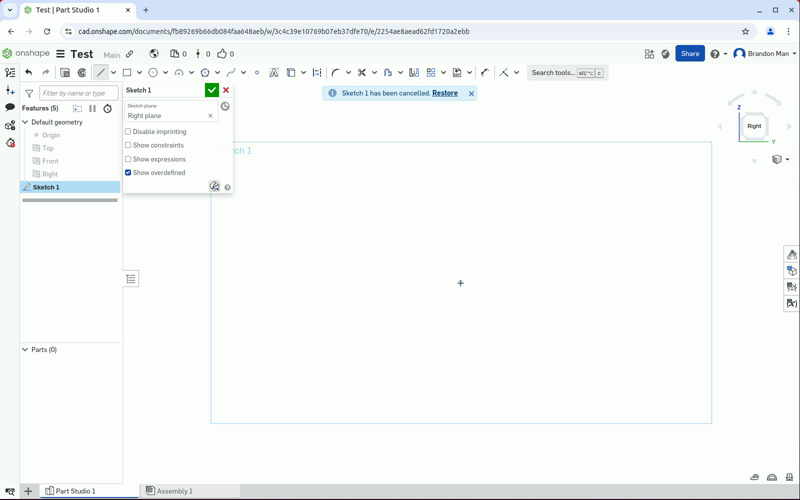
mouse_move(573, 282)
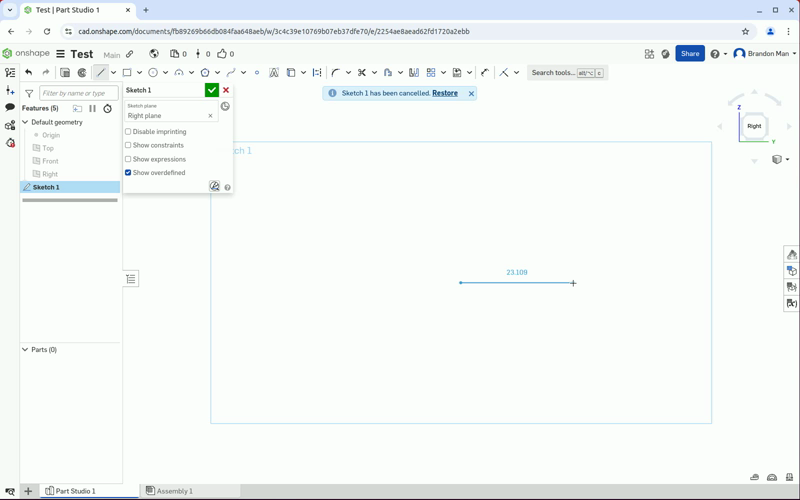
click(573, 282)
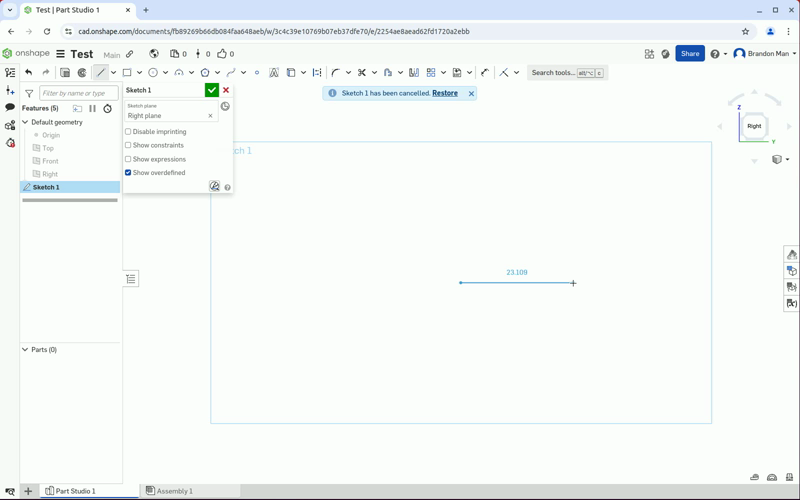
key_up(shift)
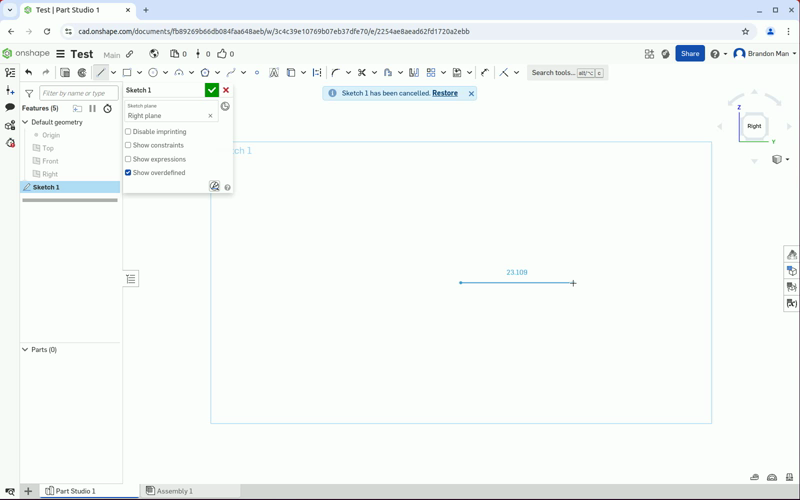
key_down(shift)
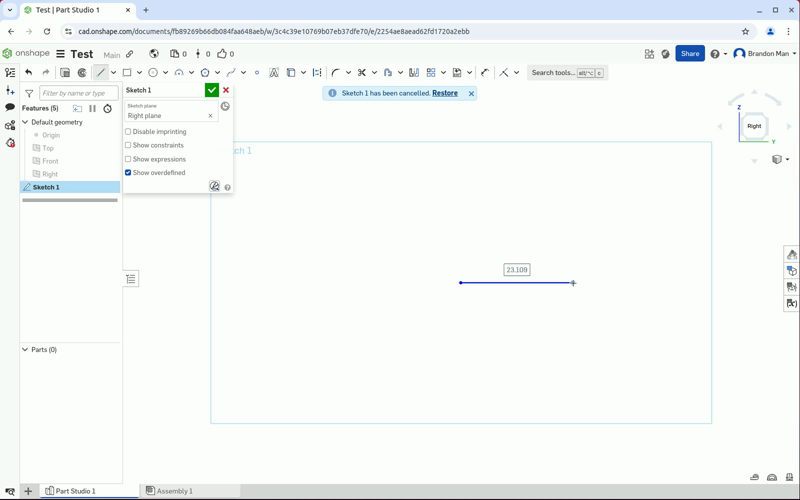
mouse_move(589, 282)
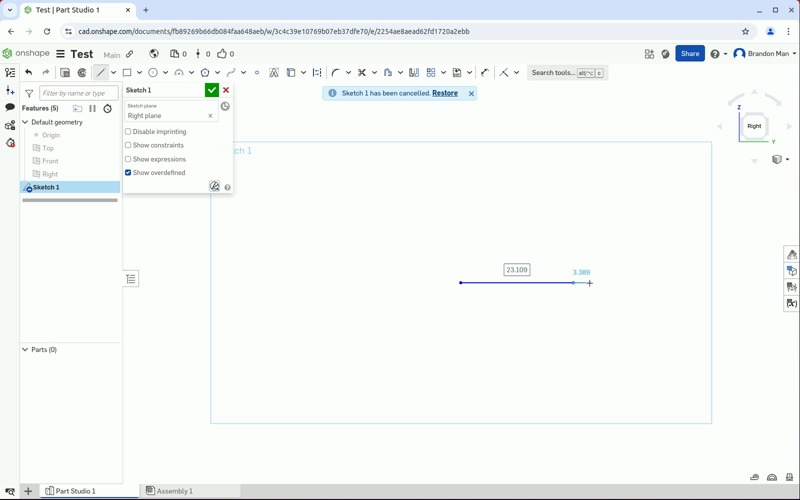
mouse_move(573, 280)
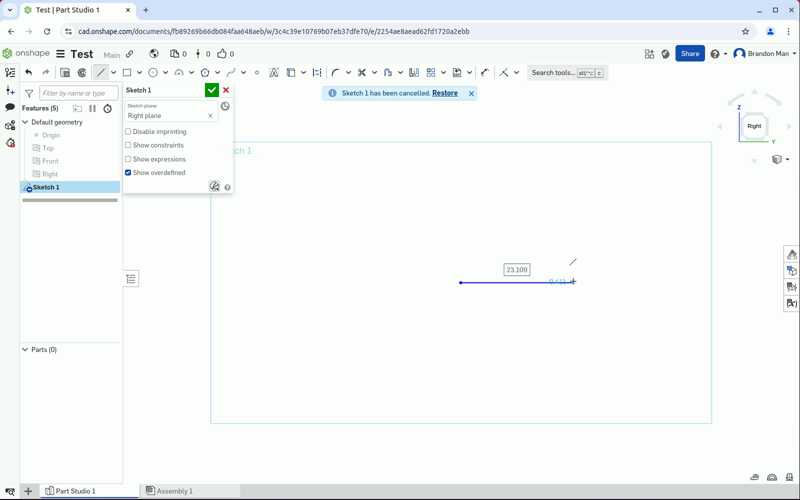
scroll(6)
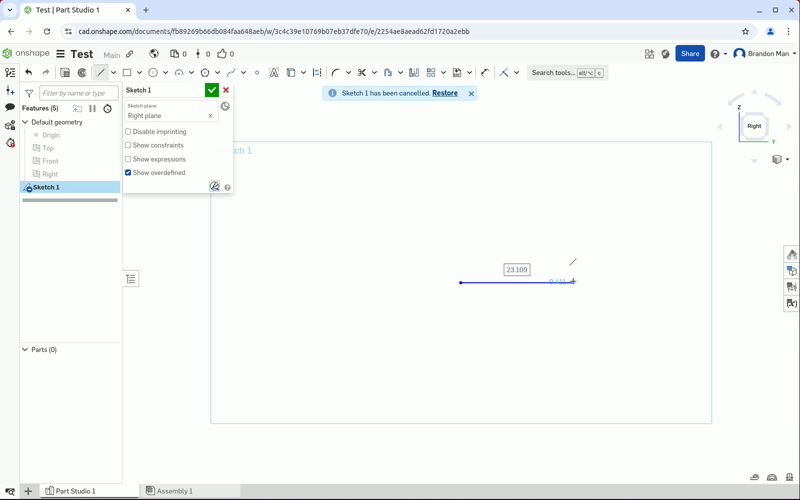
scroll(6)
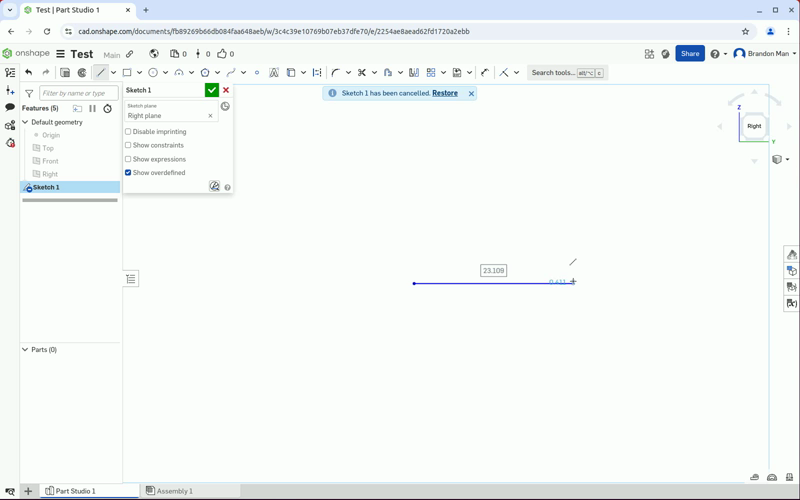
scroll(6)
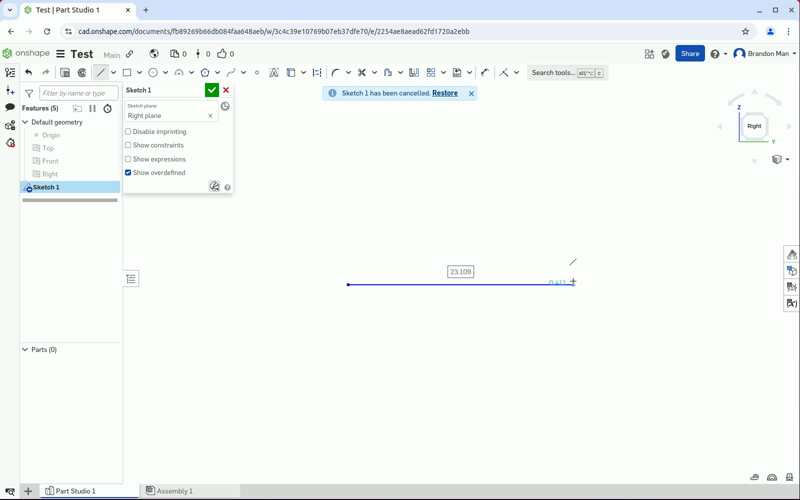
scroll(6)
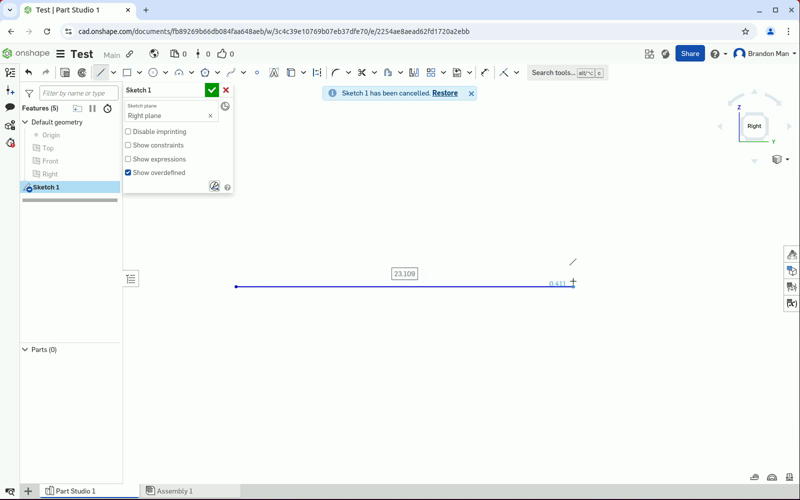
scroll(6)
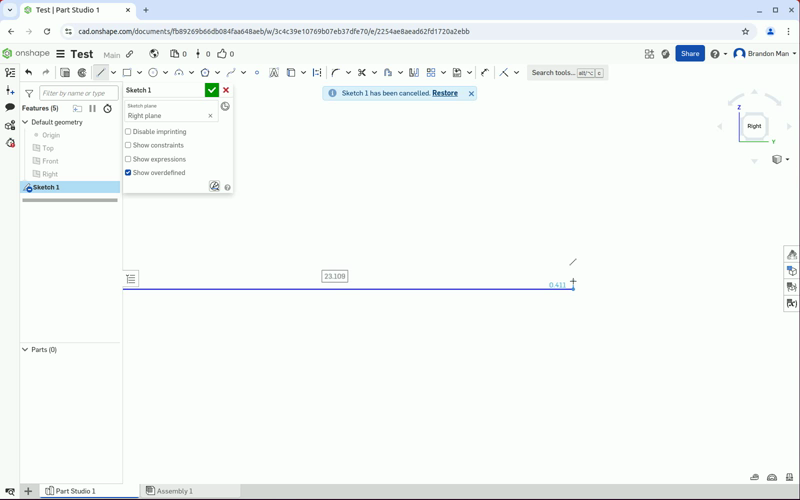
scroll(6)
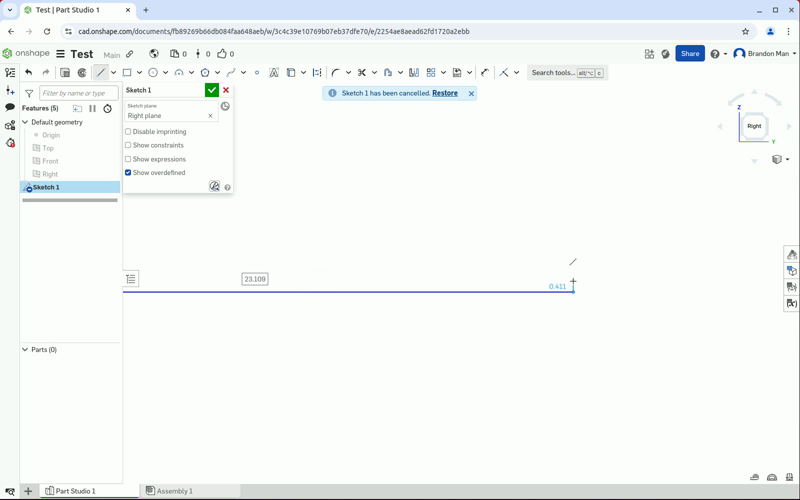
scroll(6)
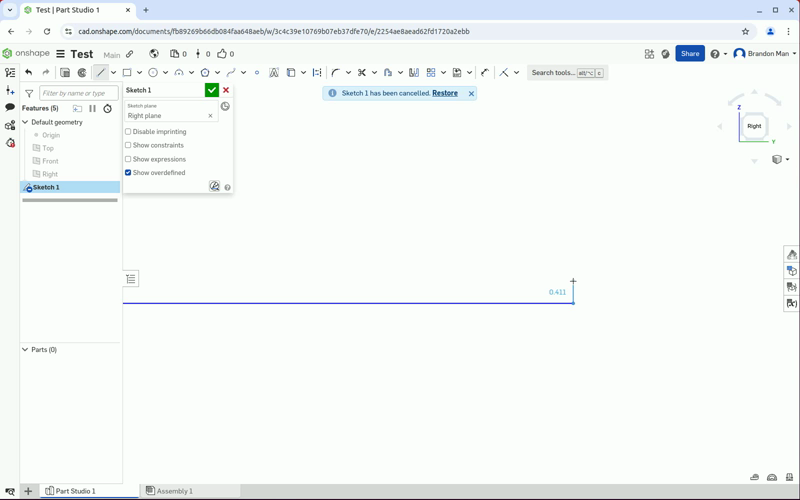
click(573, 280)
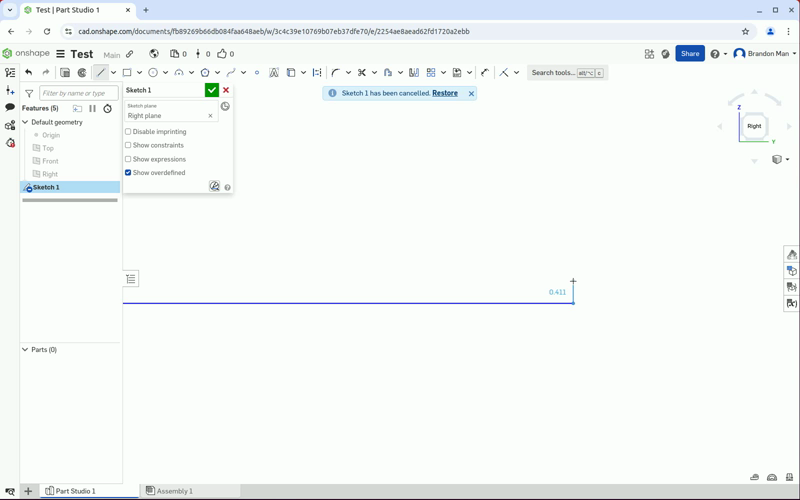
scroll(-6)
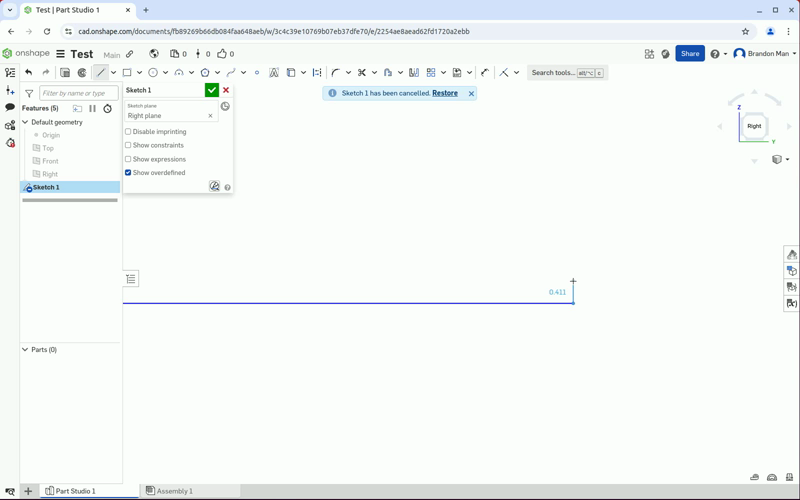
scroll(-6)
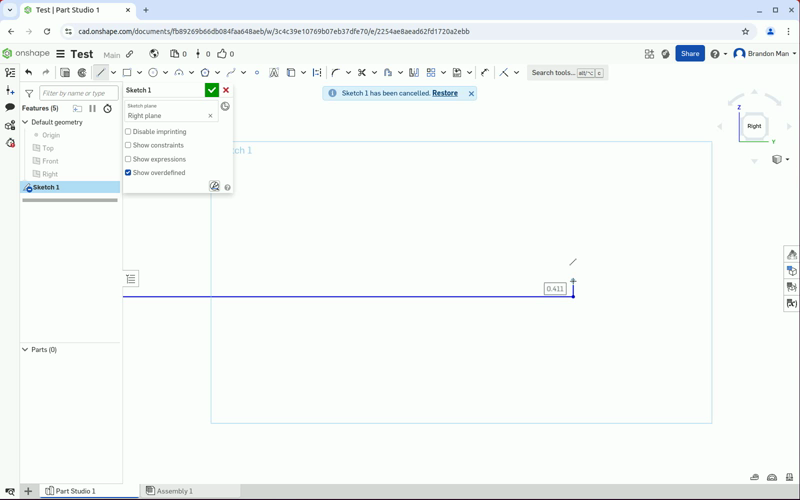
scroll(-6)
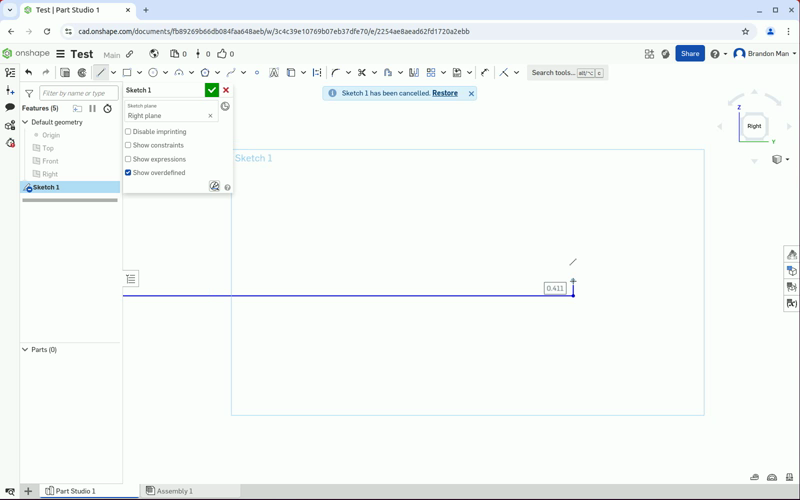
scroll(-6)
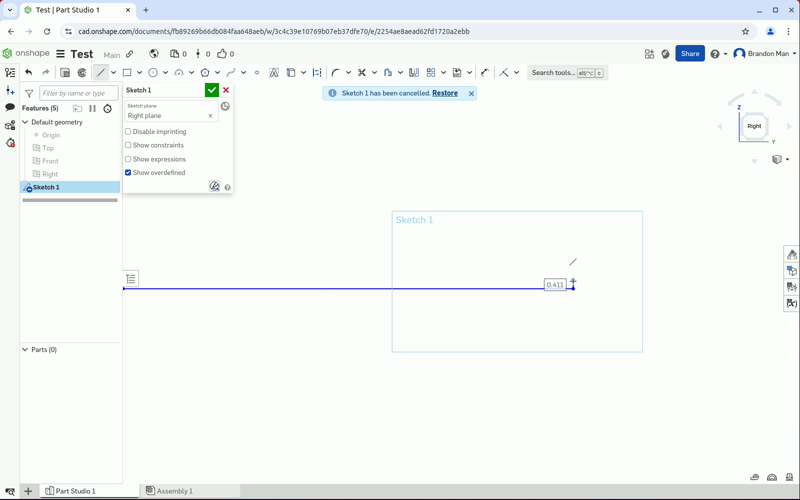
scroll(-6)
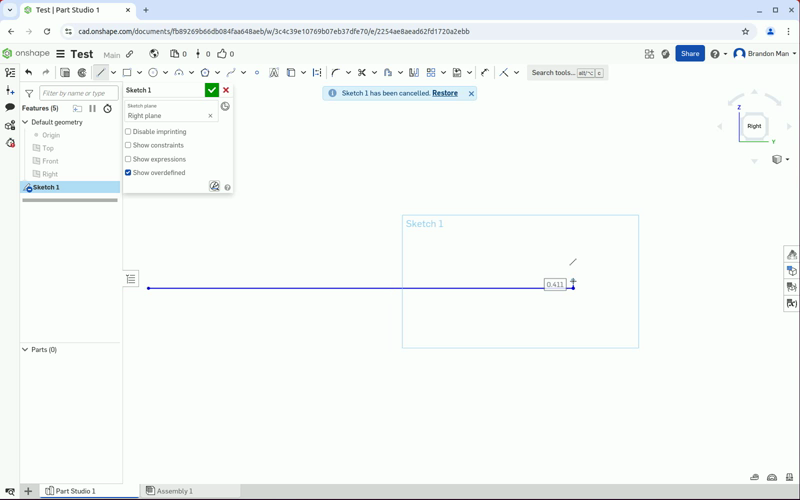
scroll(-6)
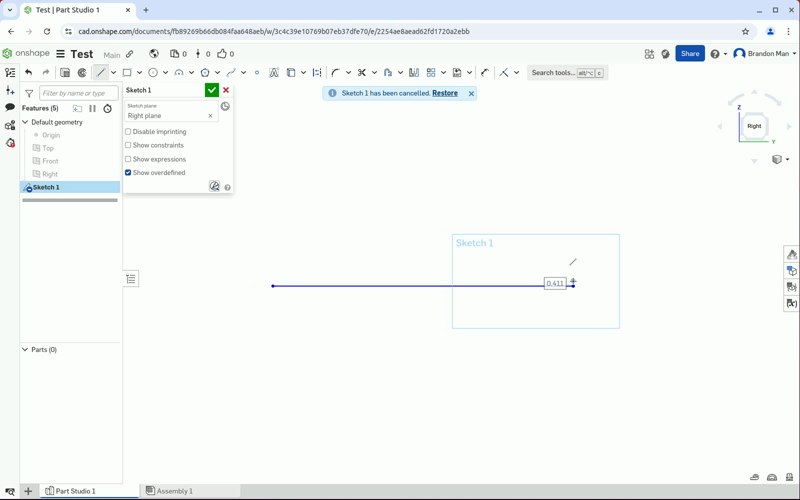
scroll(-6)
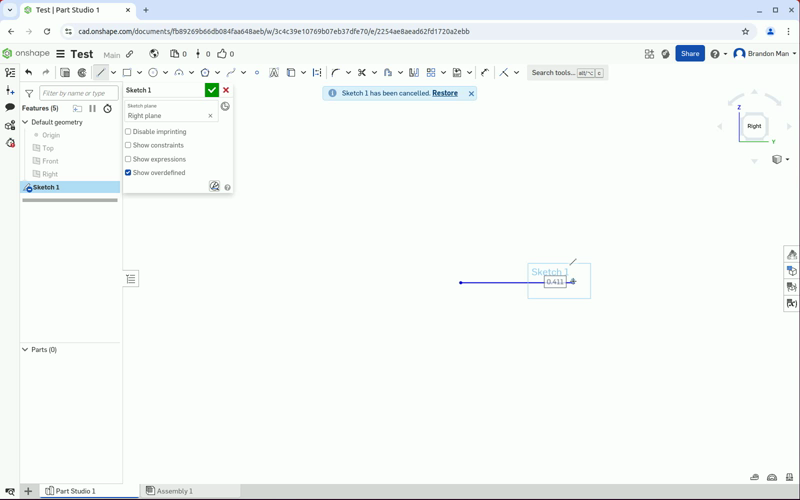
key_up(shift)
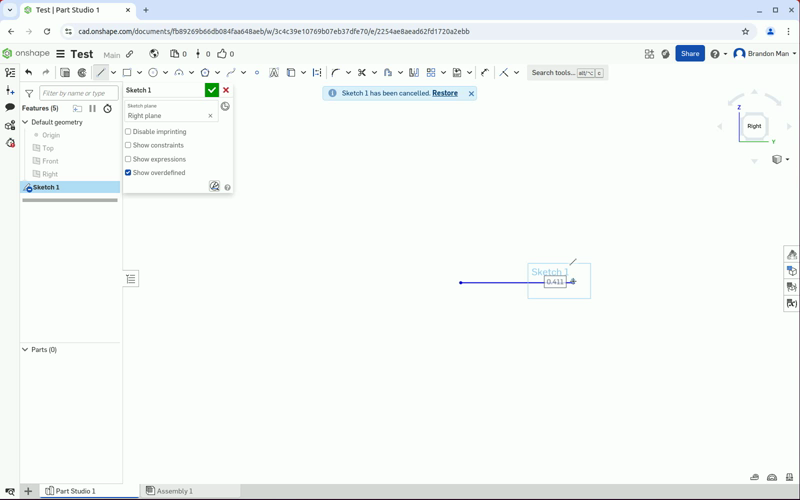
key_down(shift)
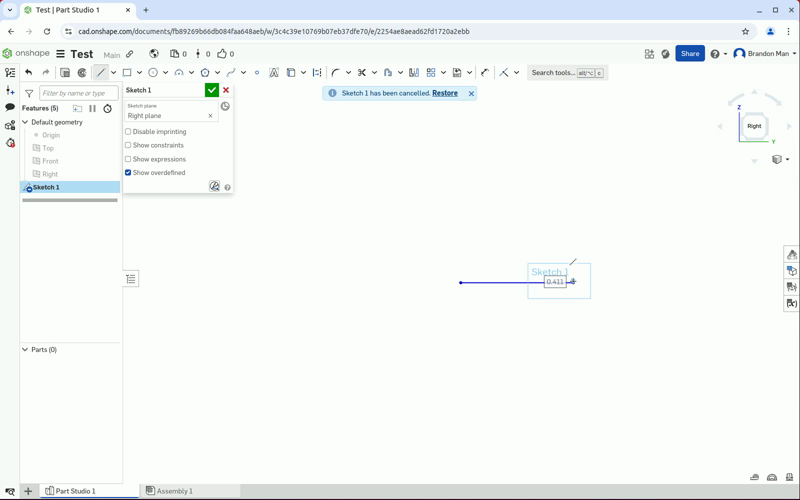
mouse_move(460, 272)
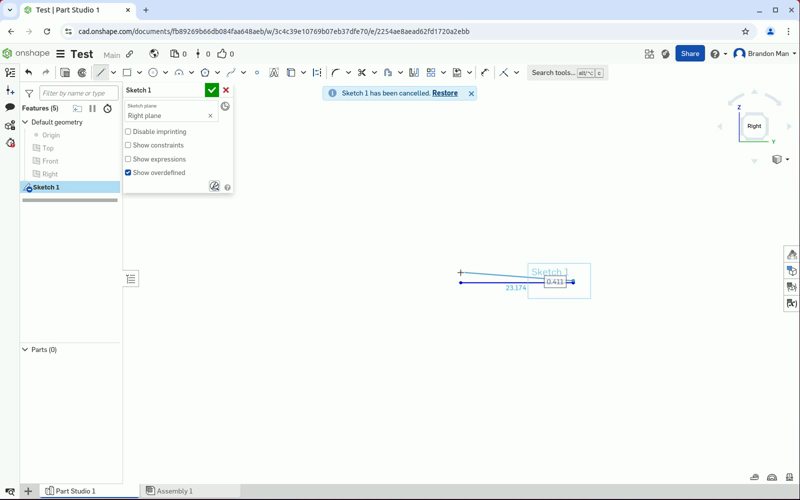
click(460, 272)
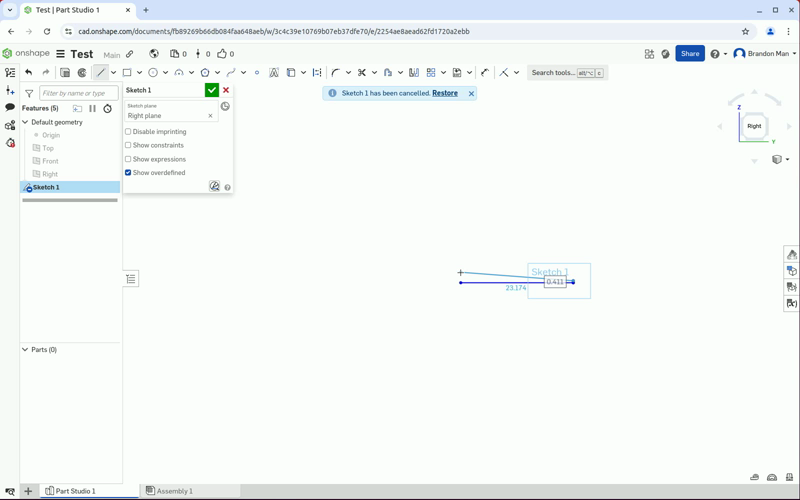
key_up(shift)
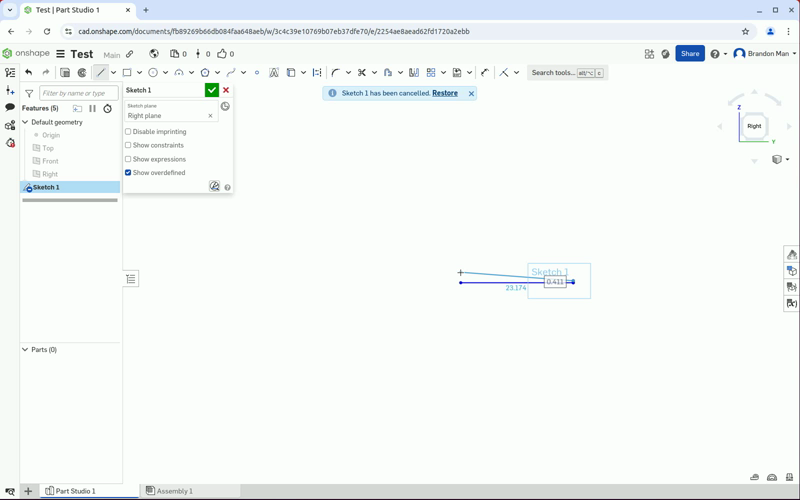
mouse_move(490, 272)
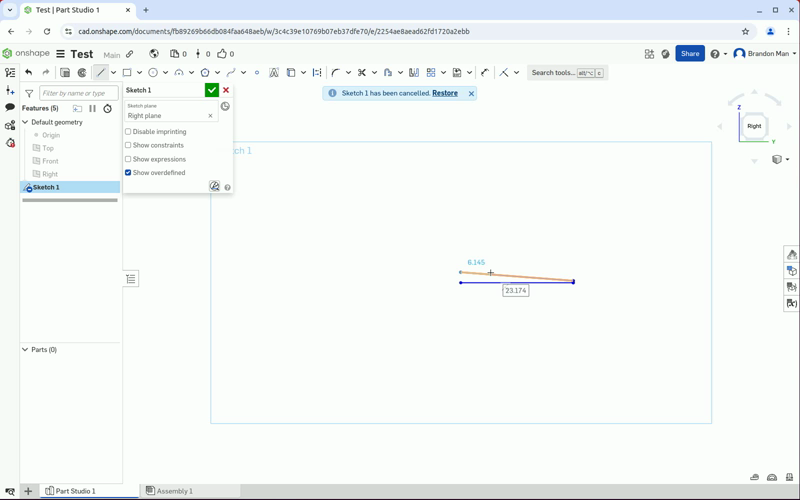
key_down(shift)
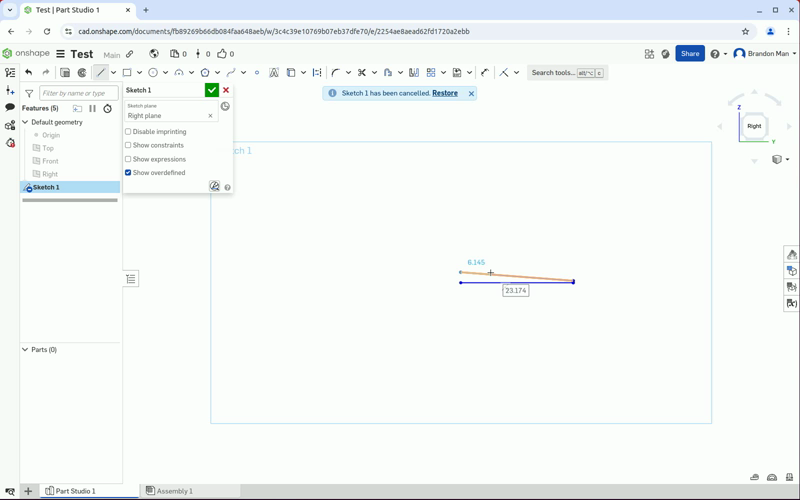
mouse_move(460, 282)
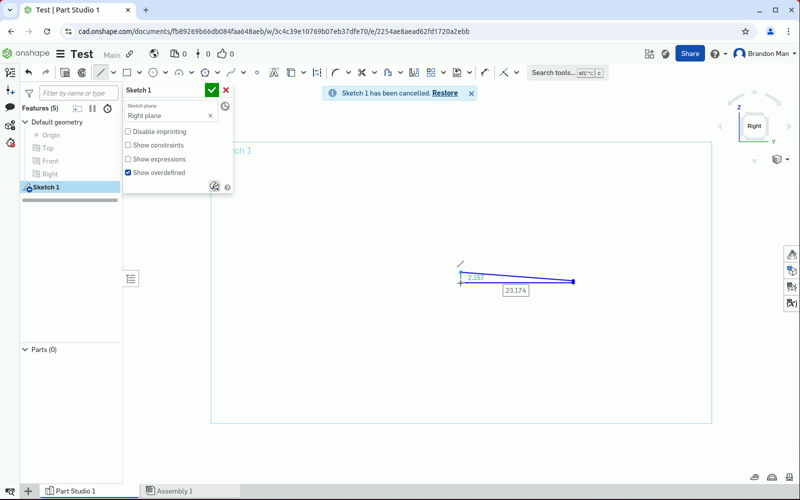
key_up(shift)
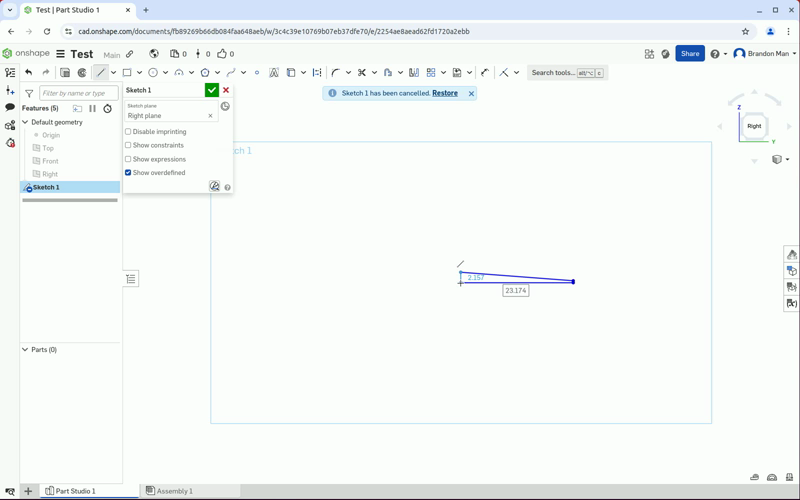
click(460, 282)
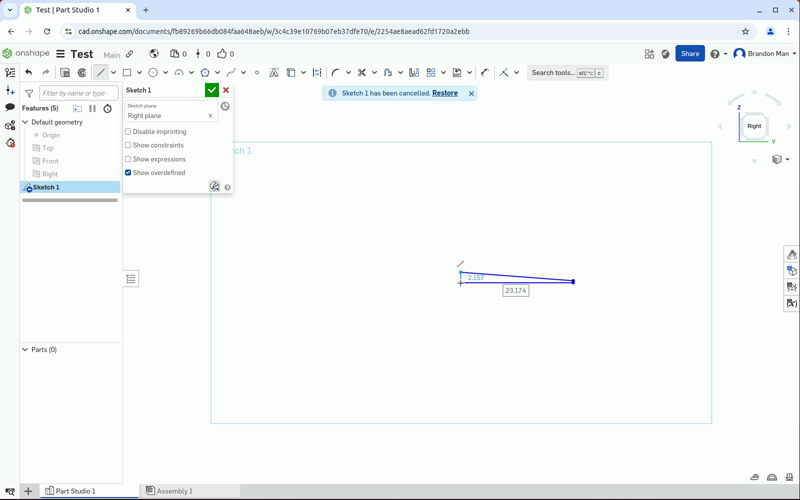
key(esc)
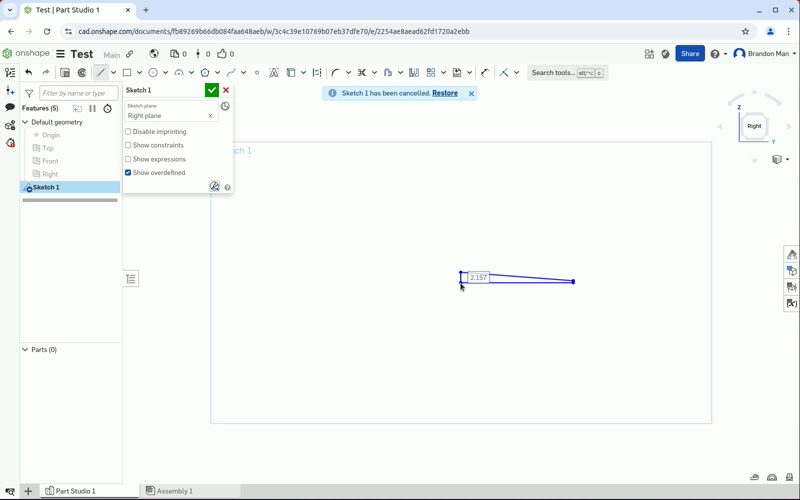
mouse_move(541, 280)
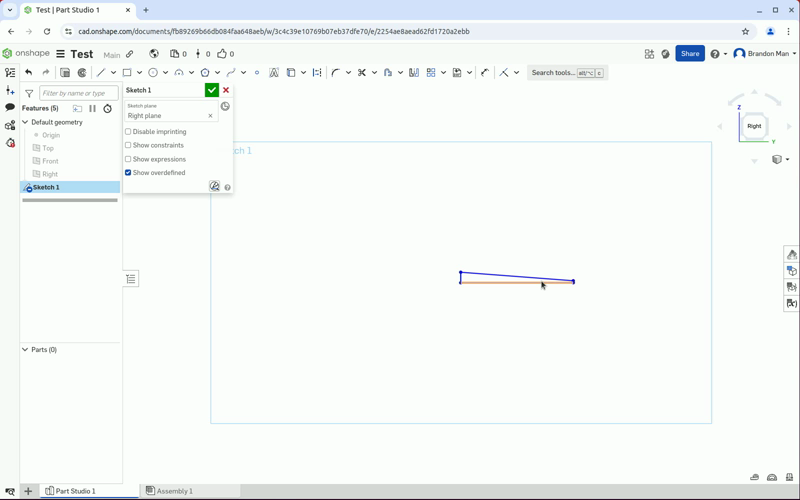
scroll(6)
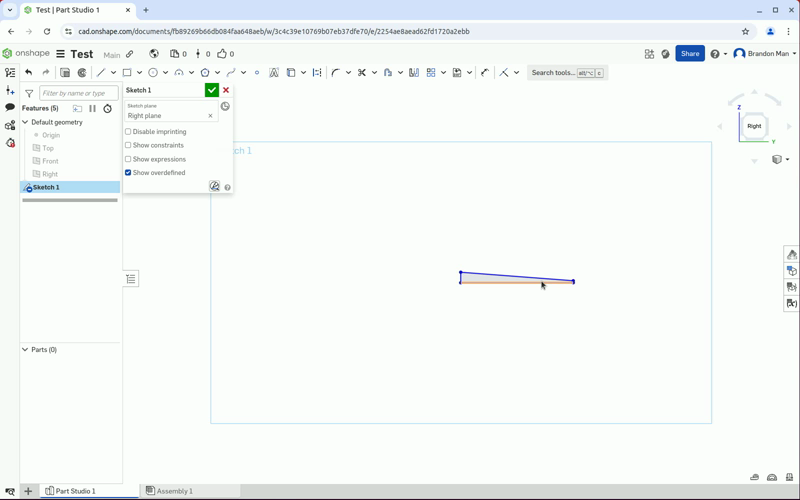
scroll(6)
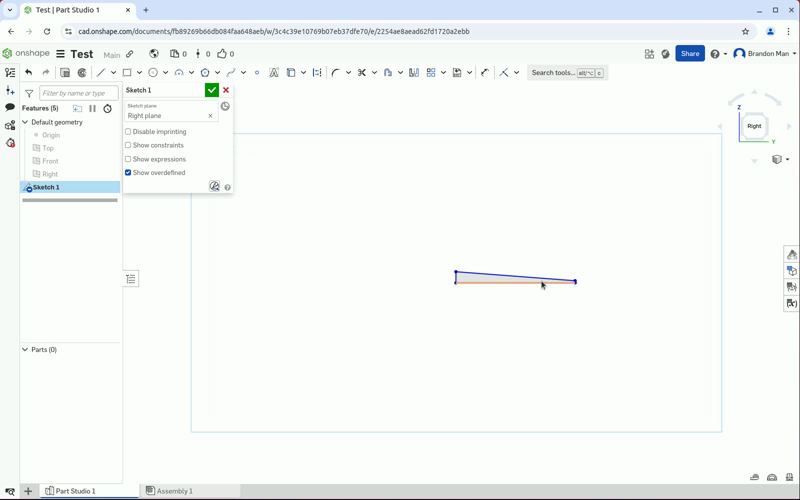
scroll(6)
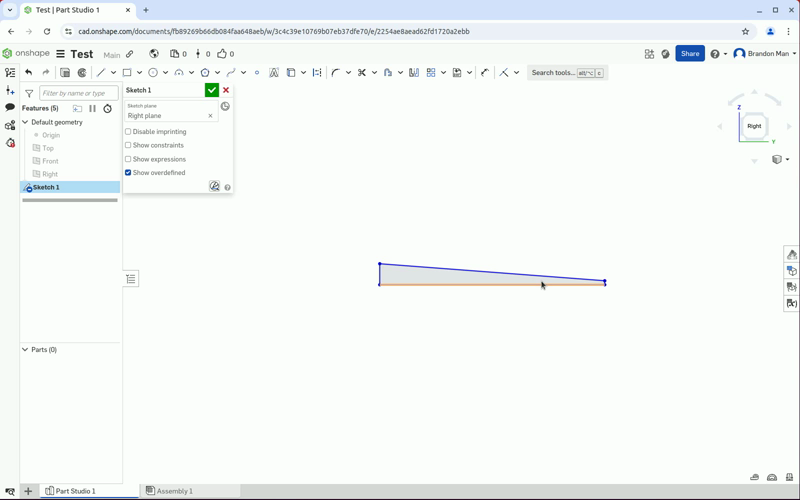
scroll(6)
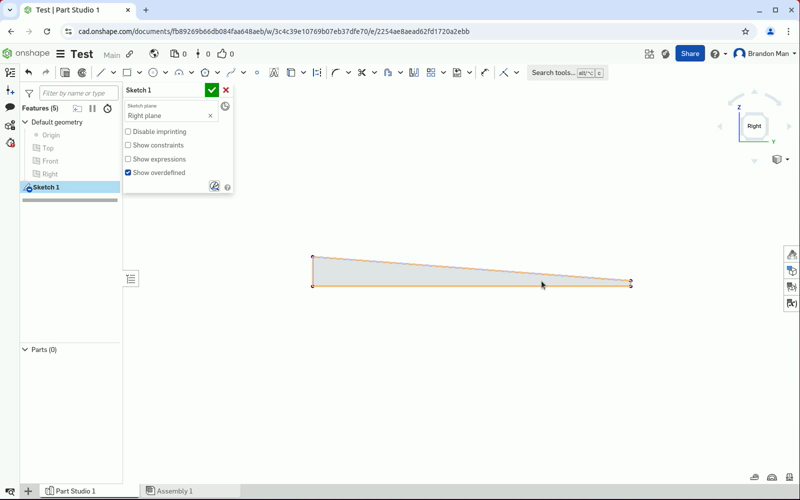
scroll(6)
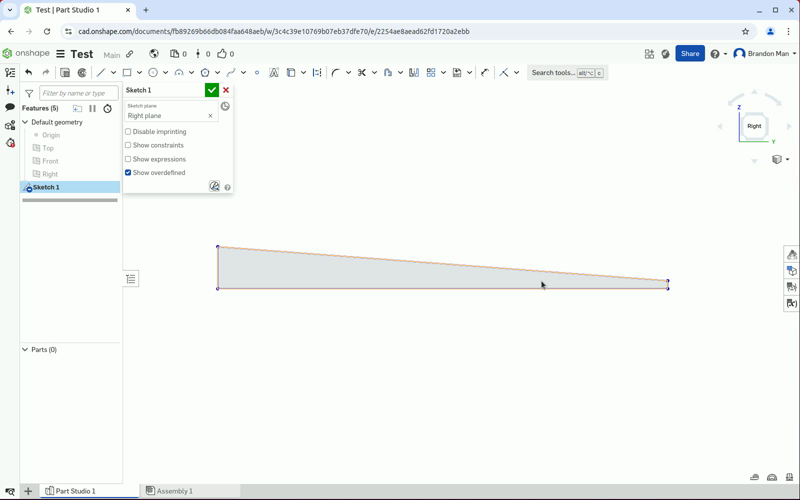
scroll(6)
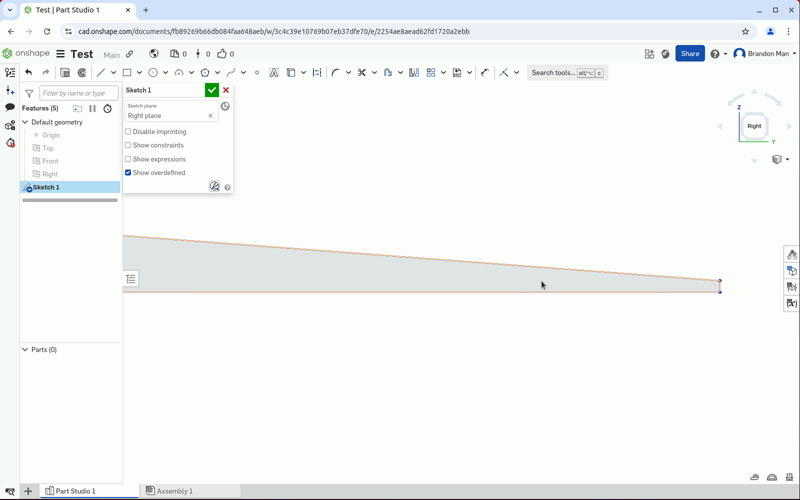
scroll(6)
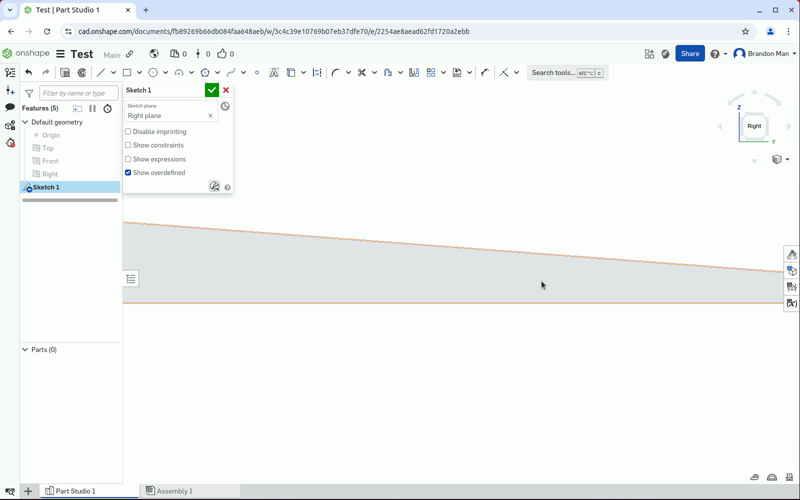
click(541, 280)
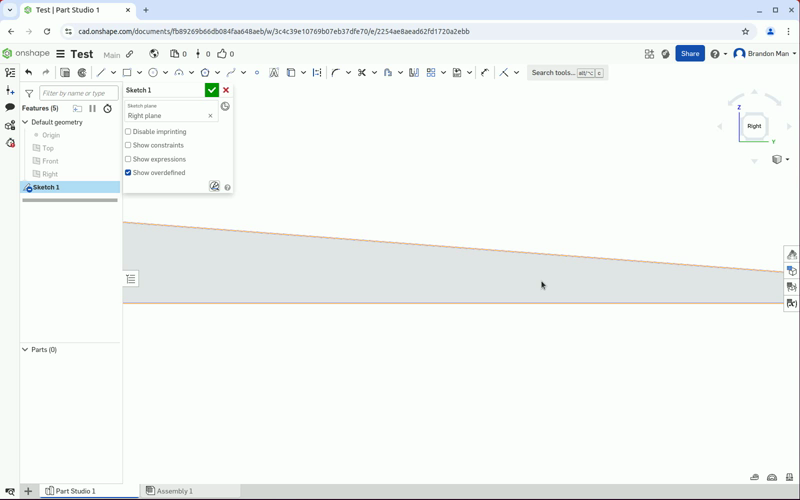
scroll(-6)
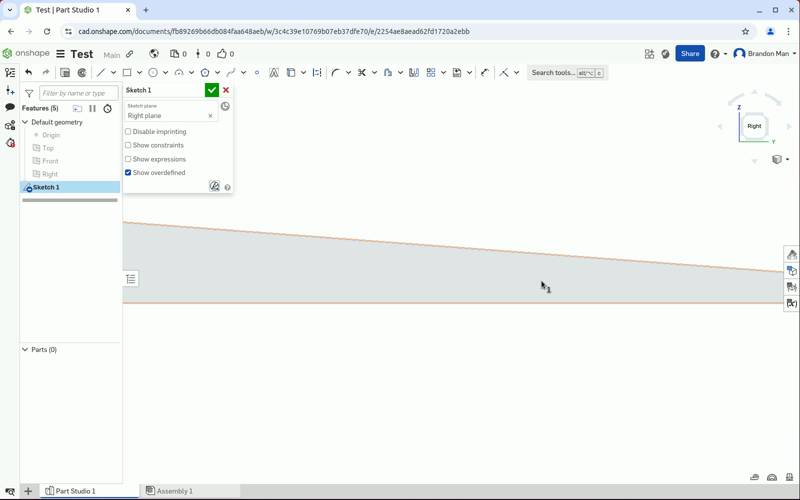
scroll(-6)
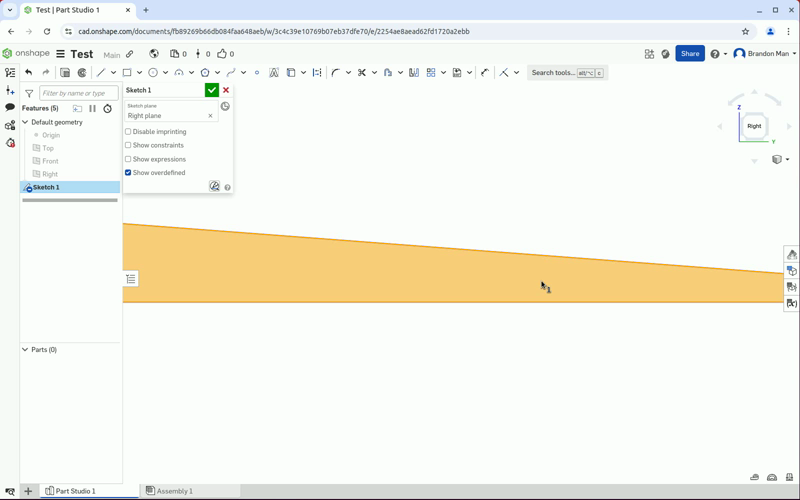
scroll(-6)
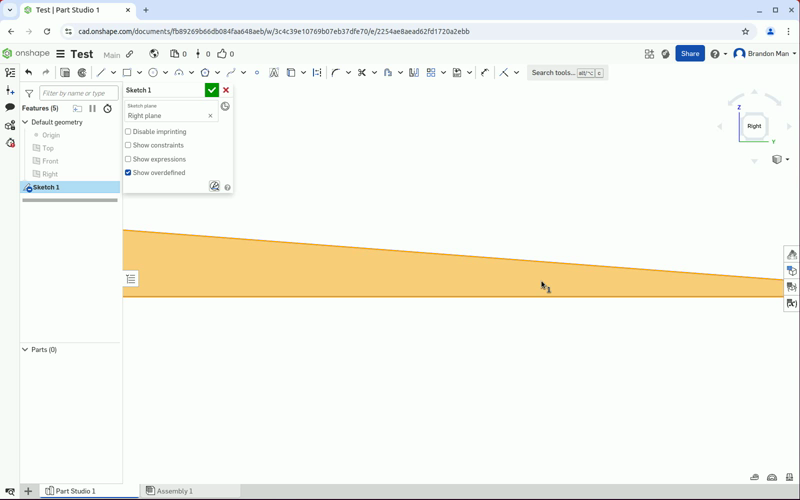
scroll(-6)
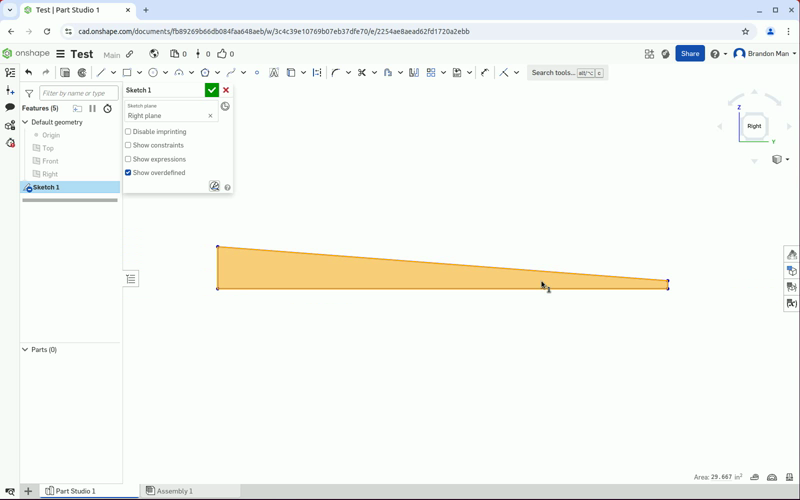
scroll(-6)
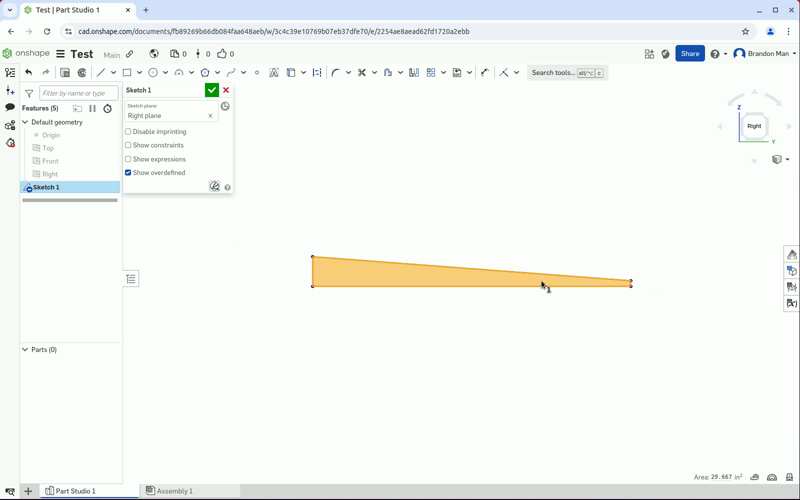
scroll(-6)
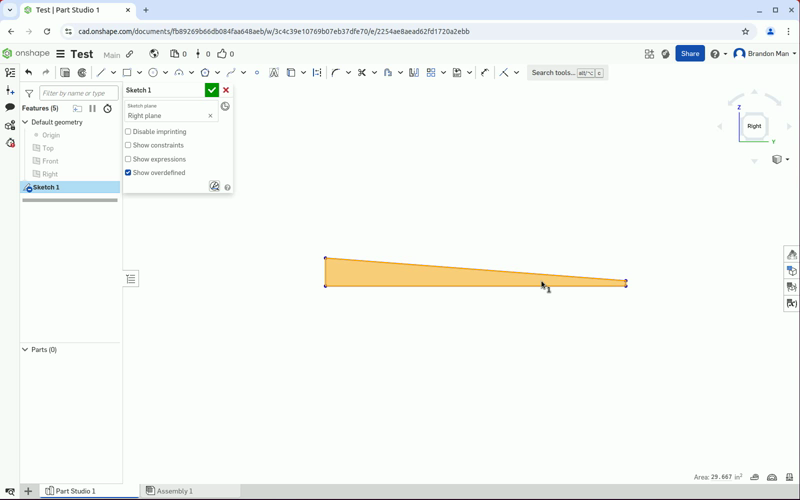
scroll(-6)
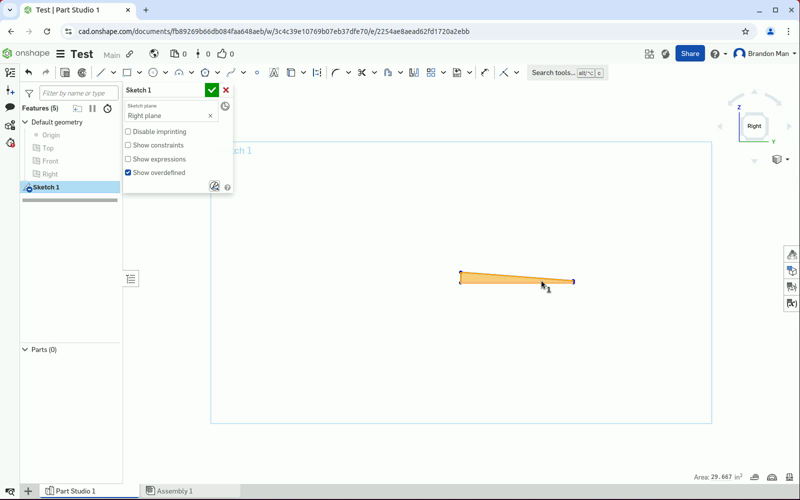
mouse_move(73, 352)
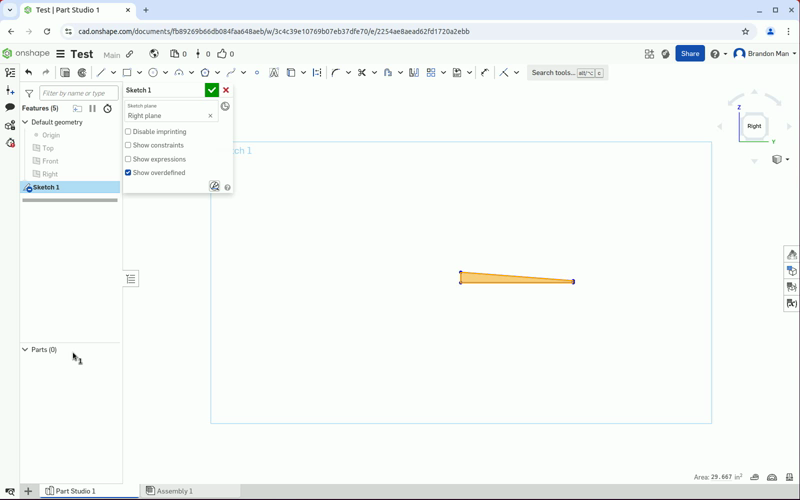
key(shift+y)
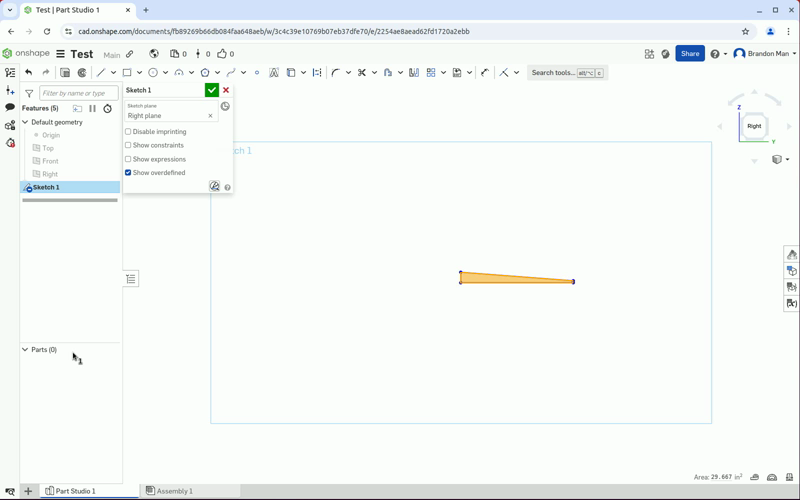
key(shift+e)
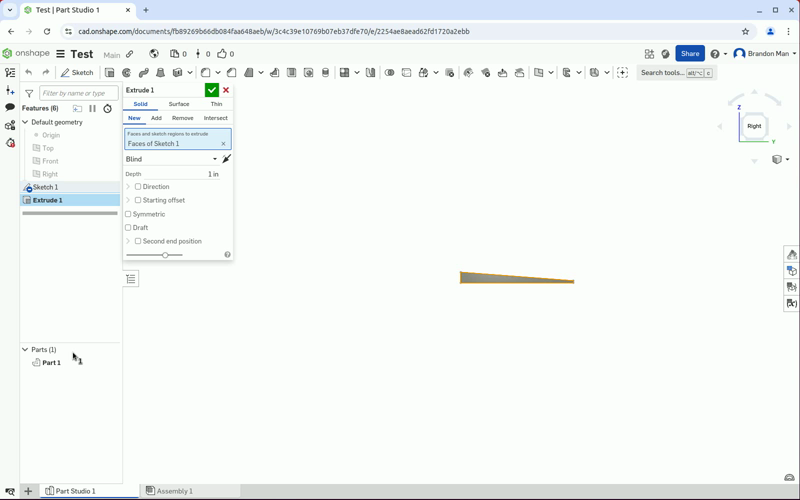
mouse_move(143, 106)
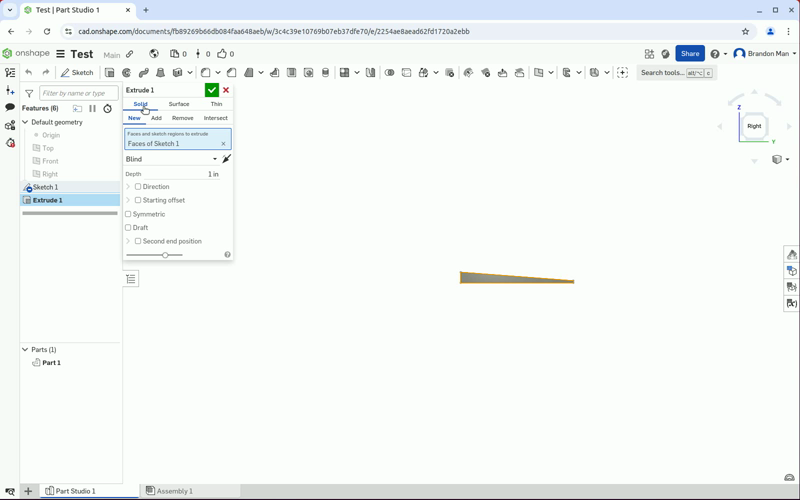
click(143, 106)
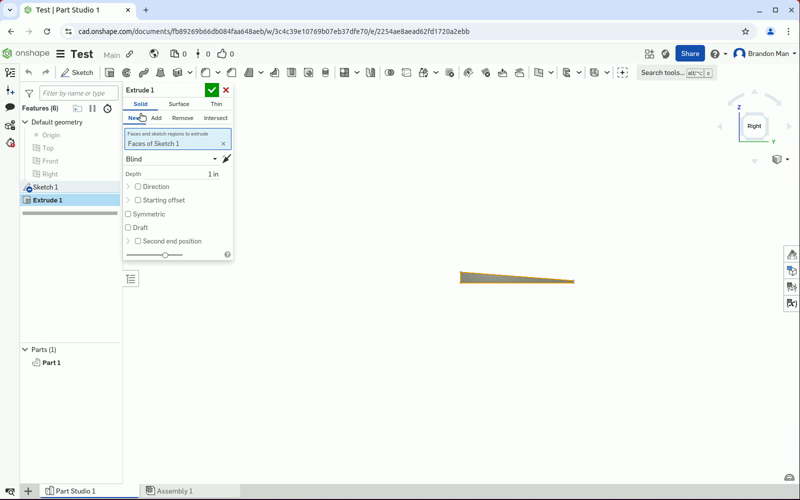
mouse_move(137, 120)
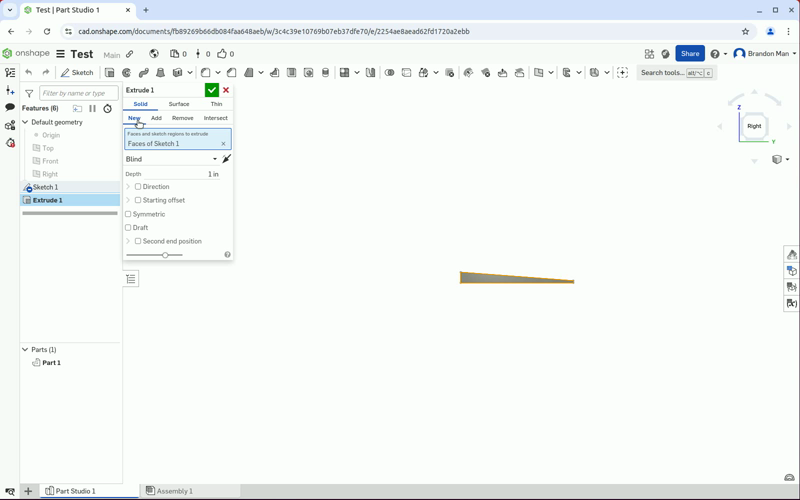
click(137, 120)
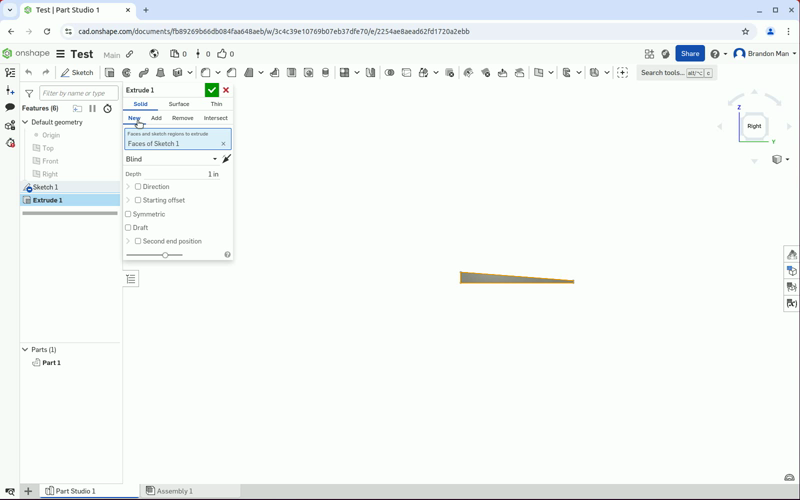
key(tab, 4)
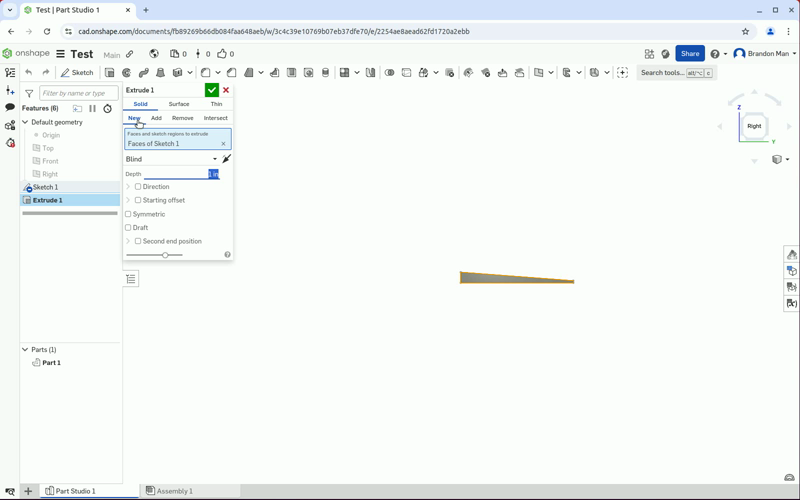
text(26.478)
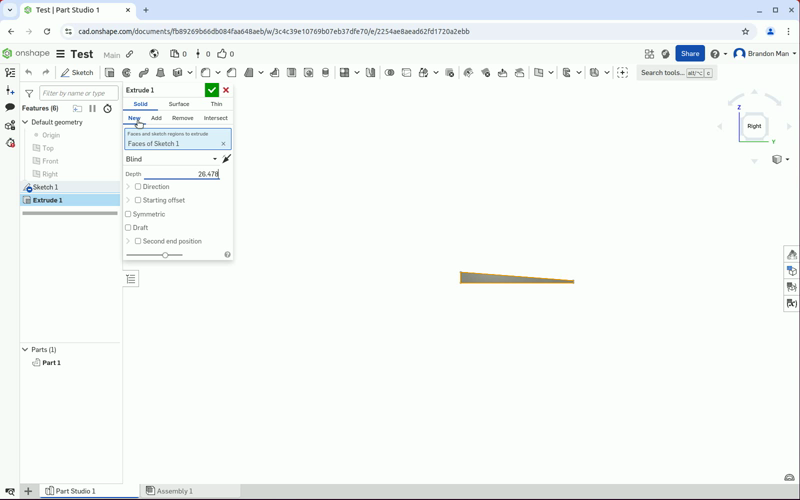
key(tab, 3)
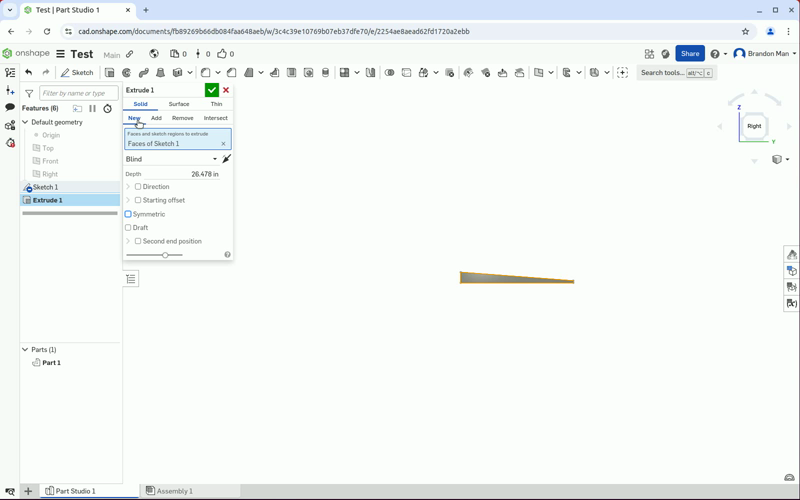
key(space)
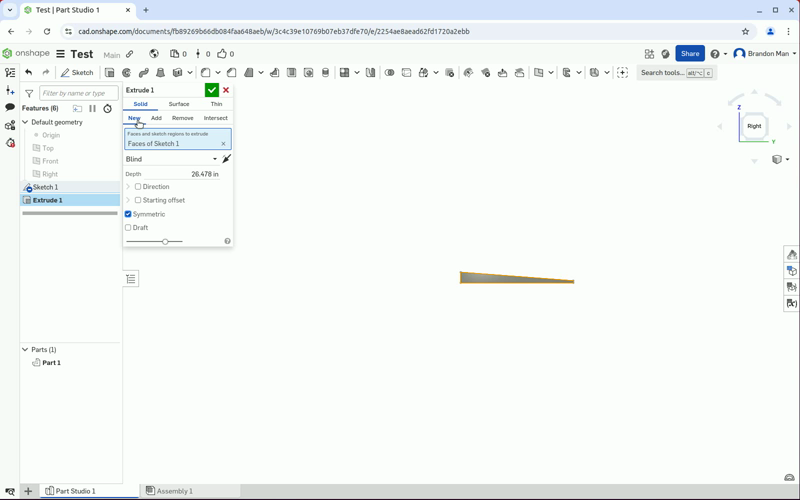
key(enter)
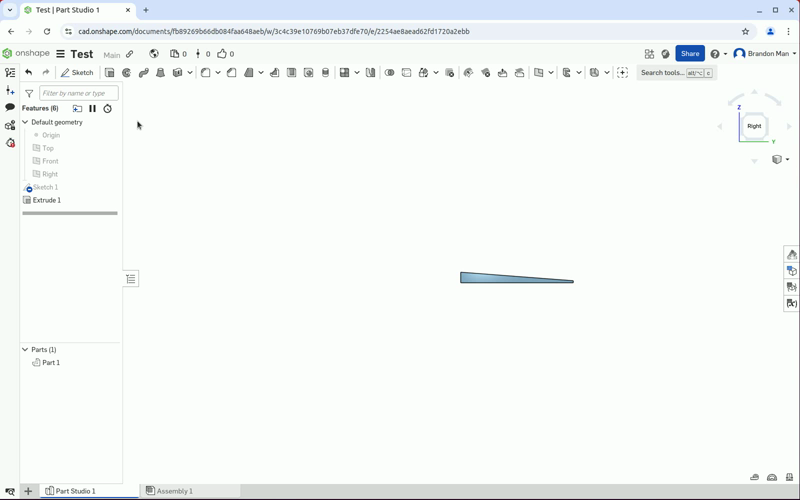
key(shift+h)
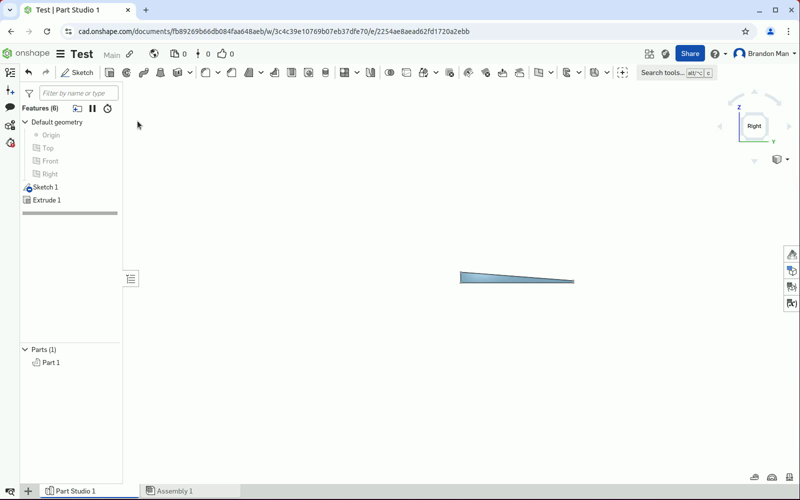
key(shift+h)
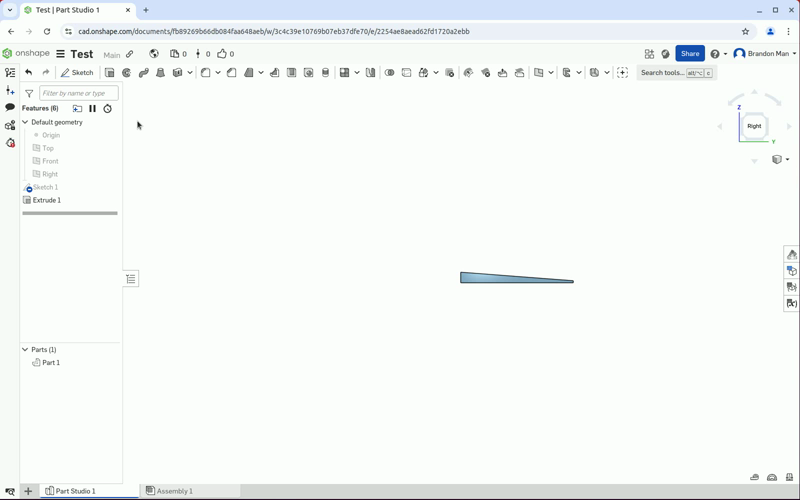
mouse_move(73, 189)
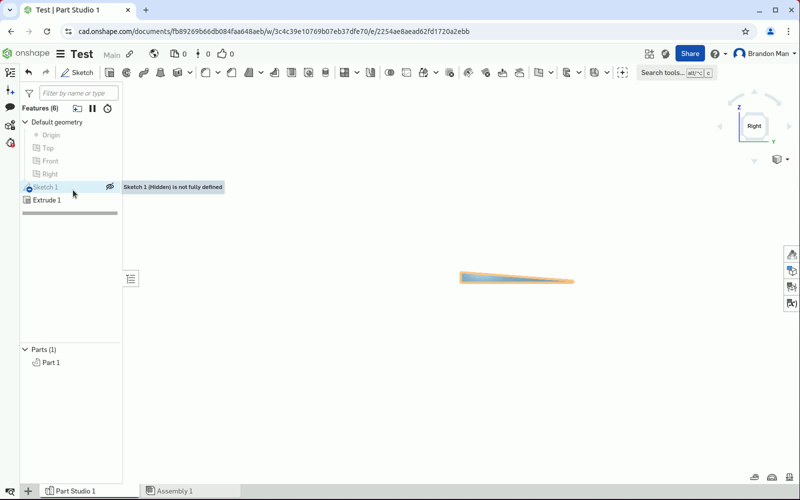
click(73, 189)
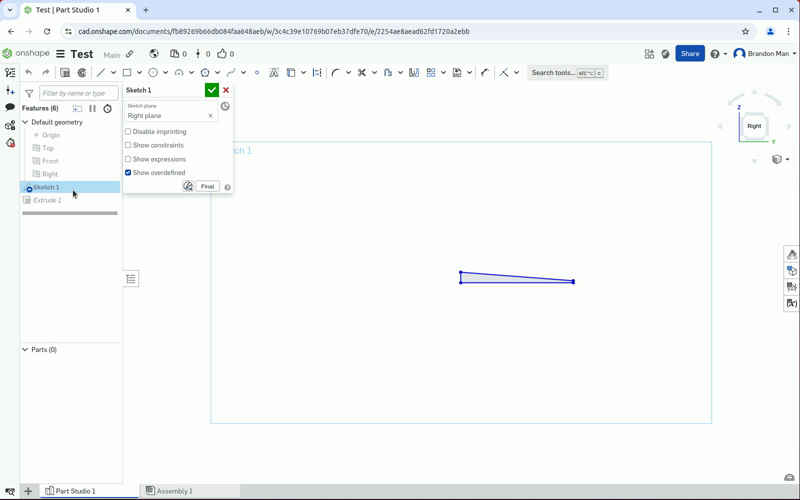
mouse_move(229, 92)
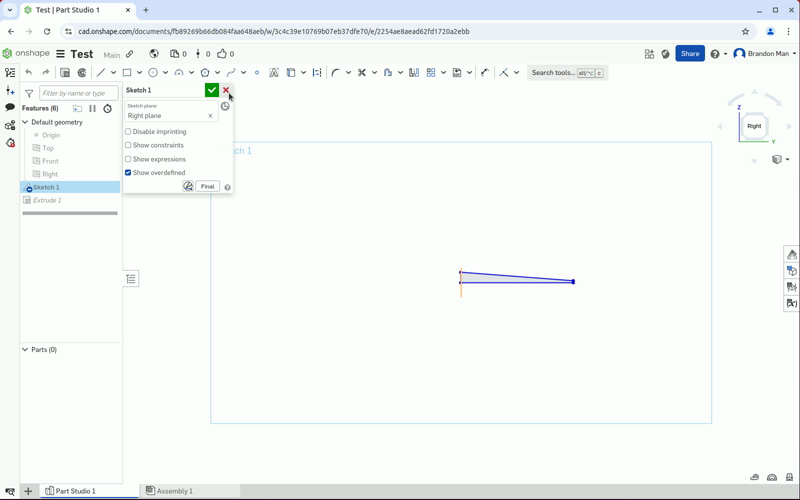
click(229, 92)
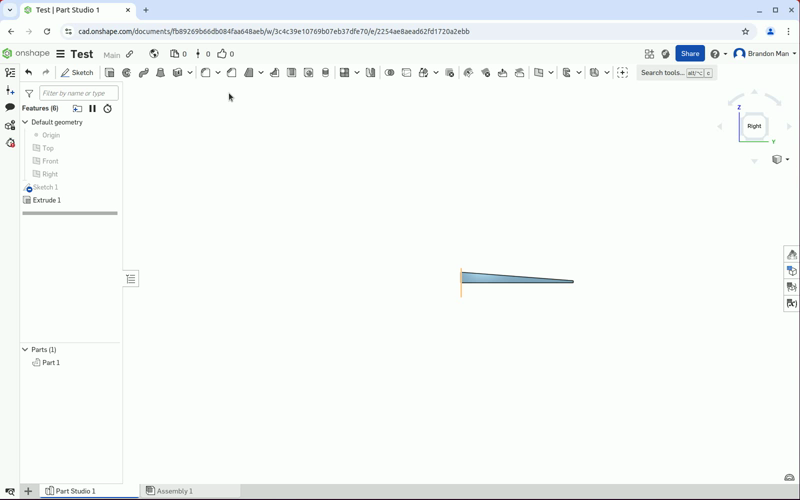
mouse_move(73, 352)
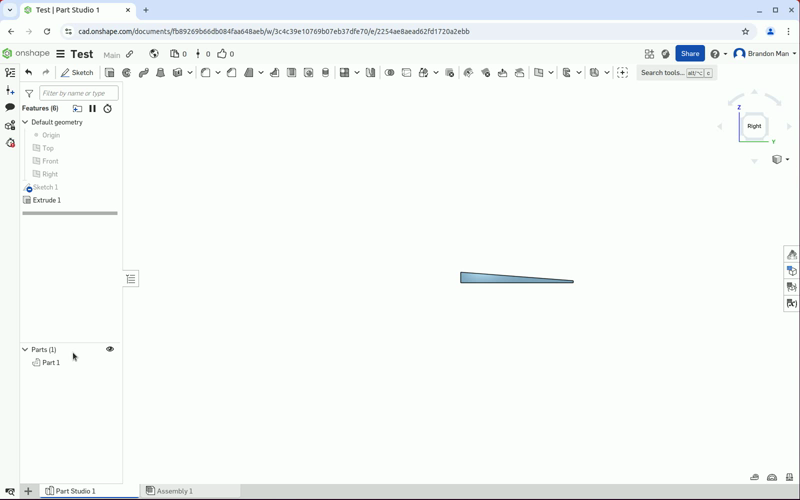
key(y)
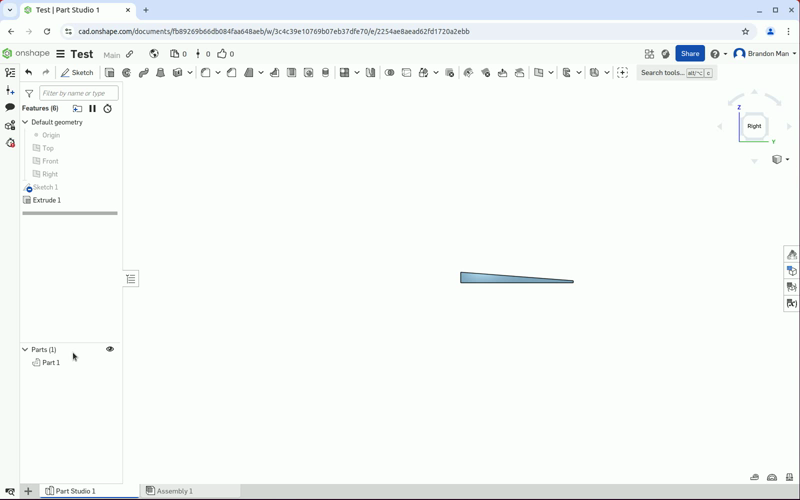
key(shift+p)
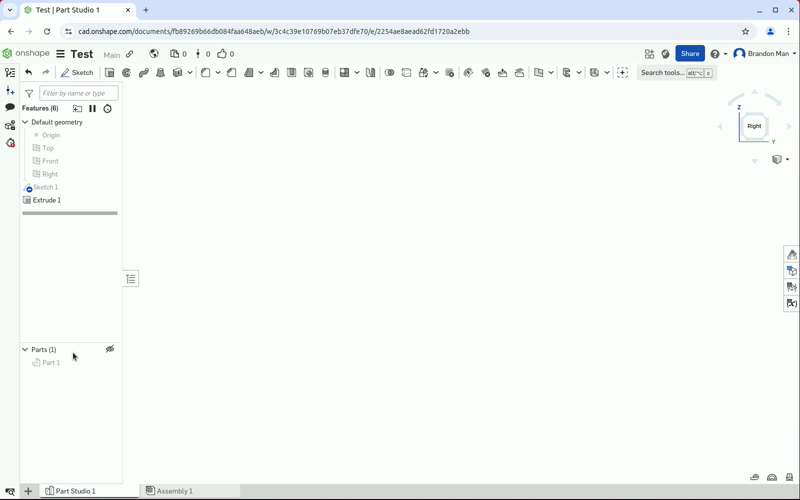
key(space)
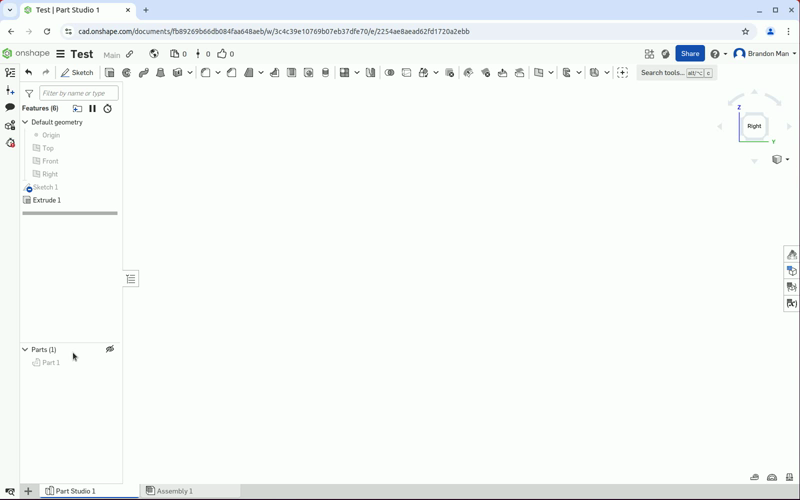
key_down(shift)
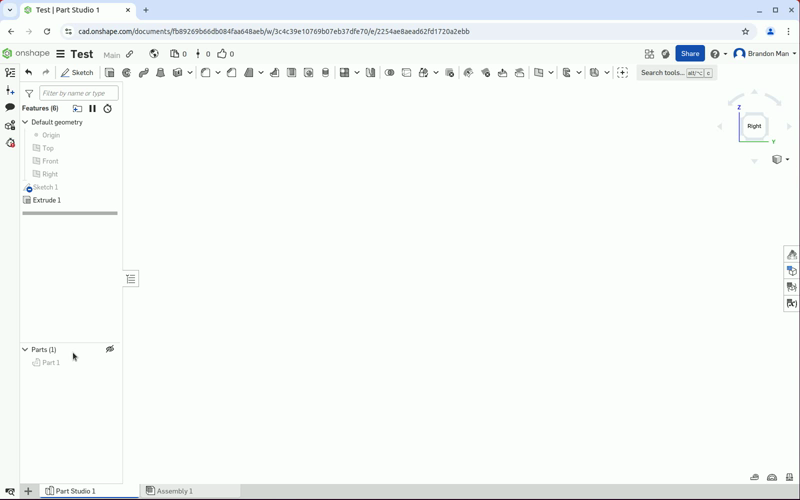
key(right)
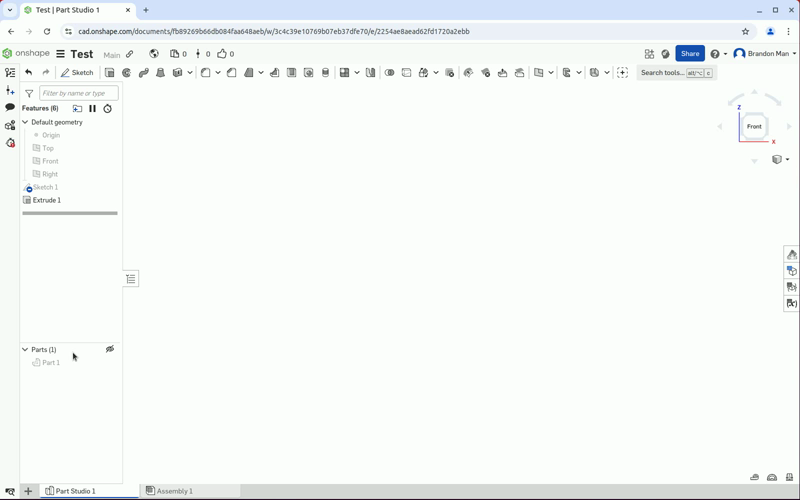
key_up(shift)
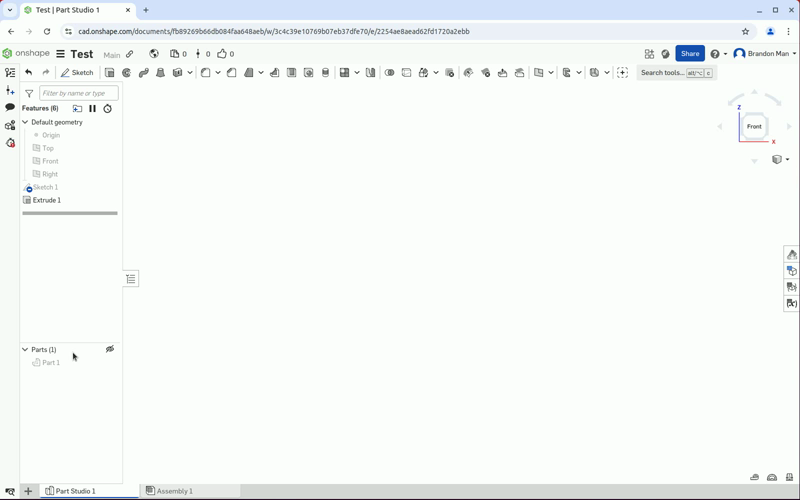
key(space)
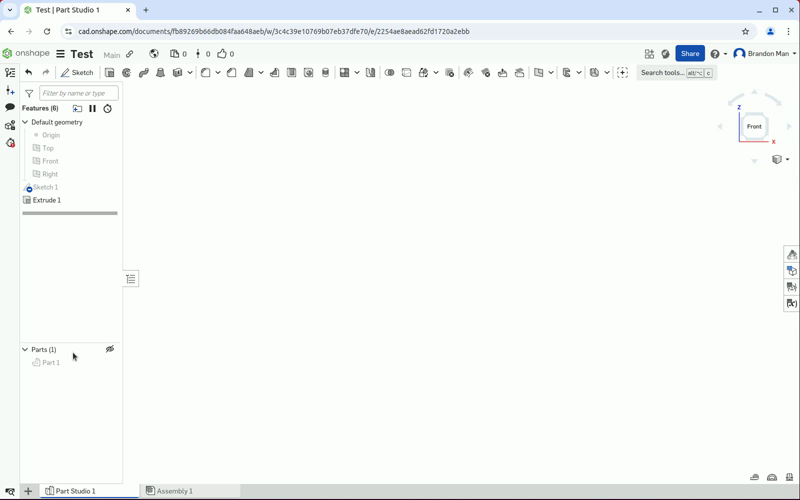
key_down(shift)
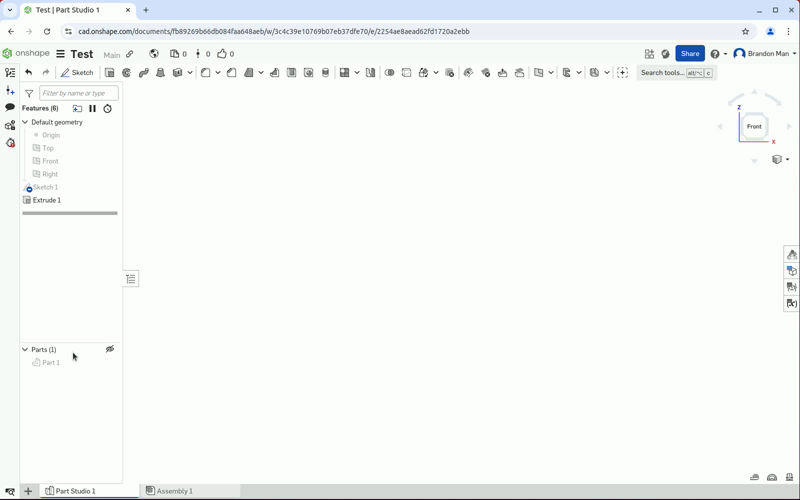
key(down)
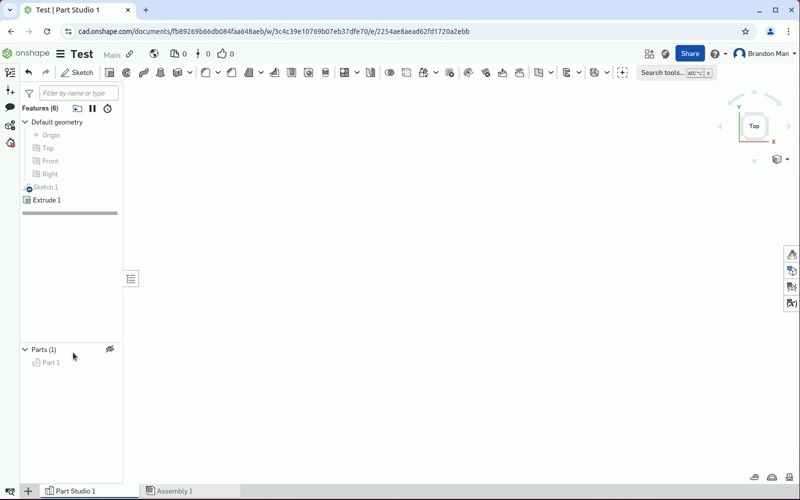
key_up(shift)
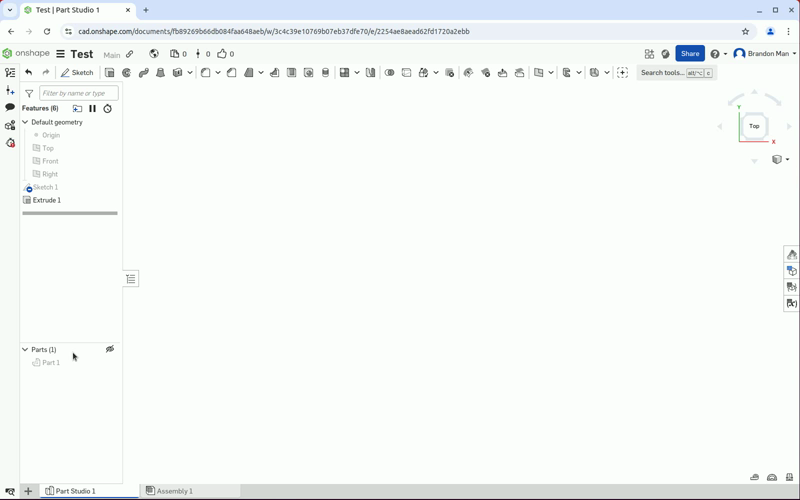
mouse_move(73, 352)
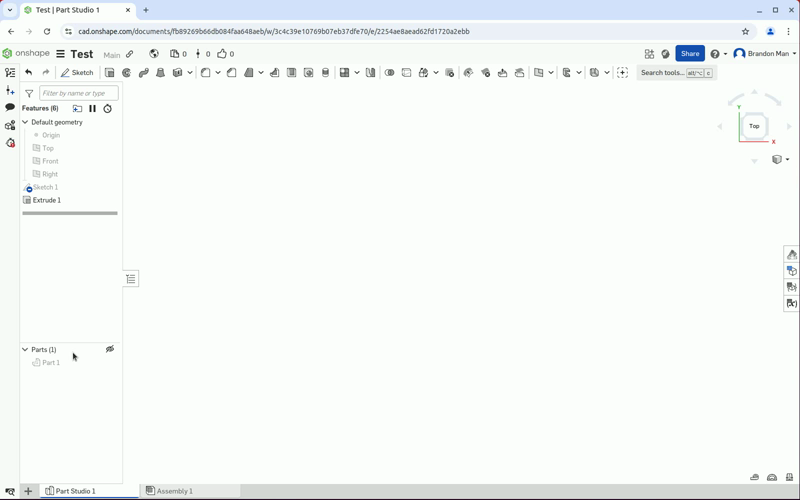
key(shift+y)
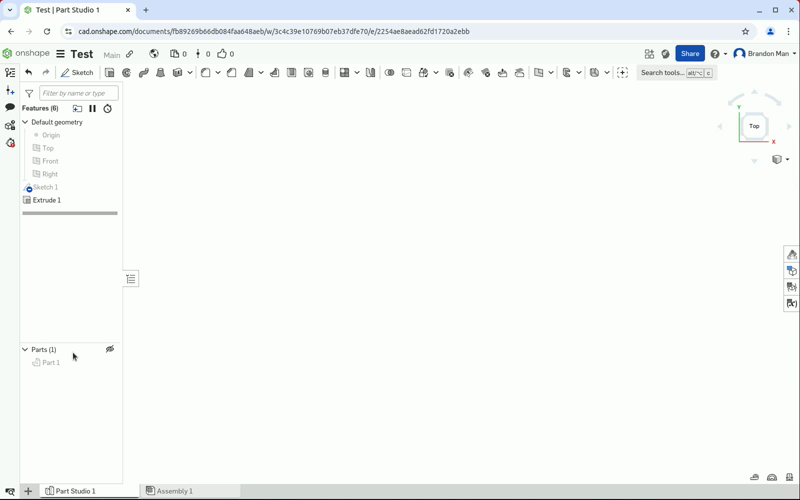
key(shift+s)
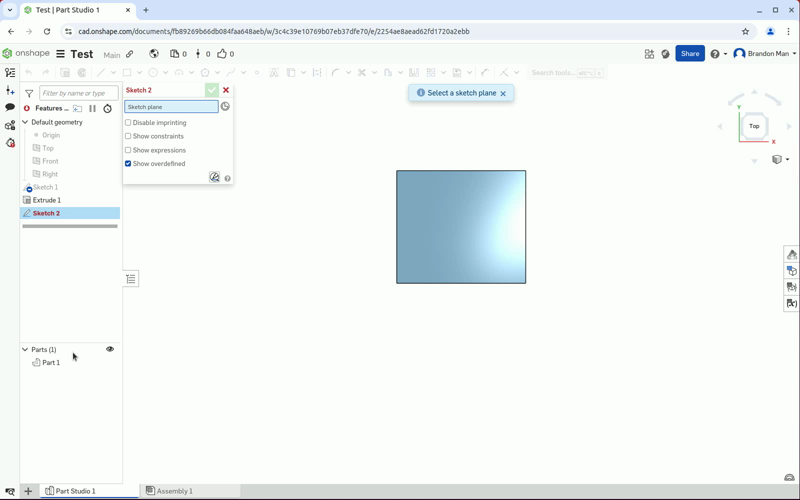
mouse_move(73, 150)
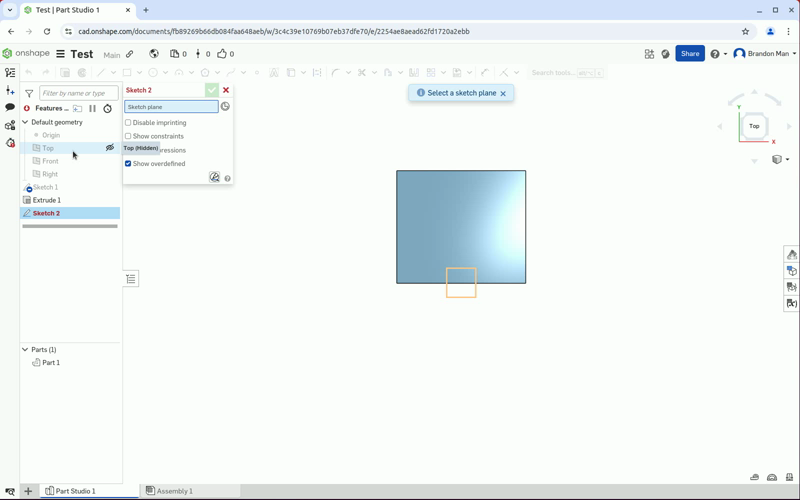
click(73, 150)
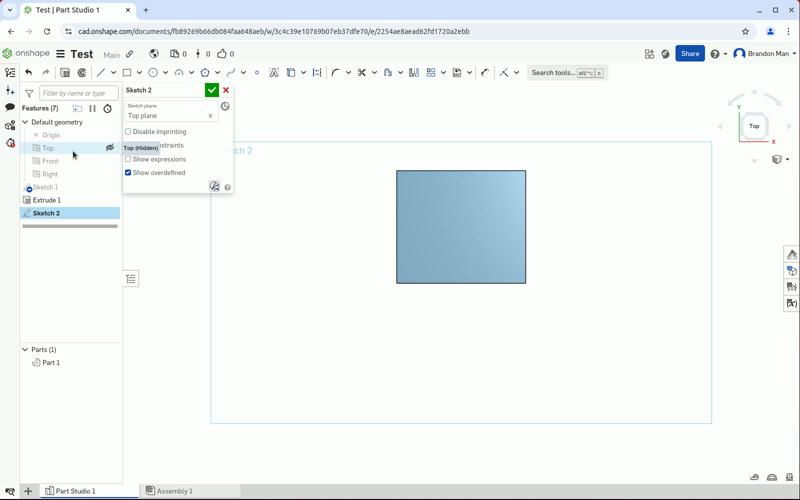
mouse_move(73, 352)
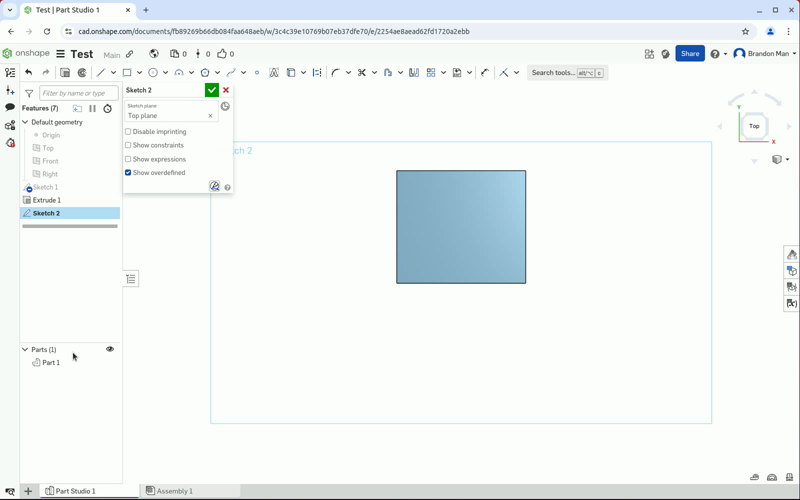
key(y)
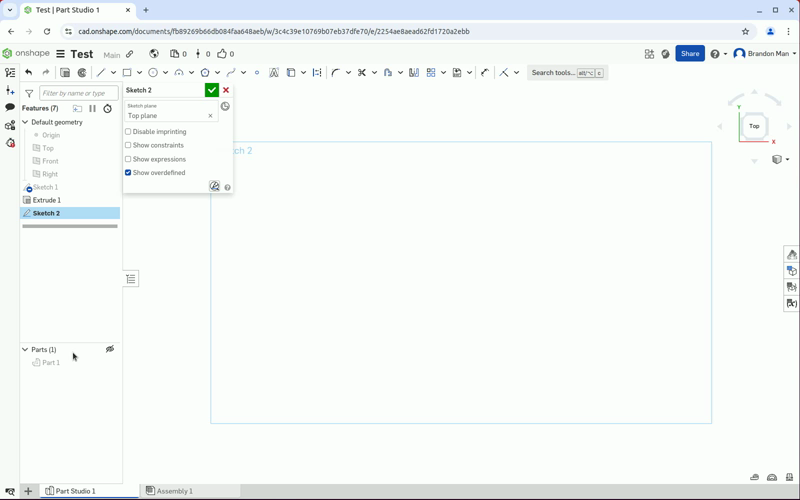
key(c)
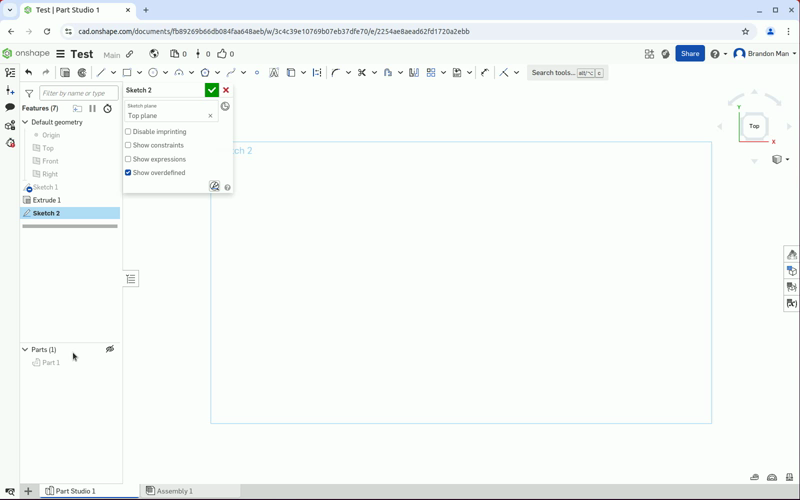
key_down(shift)
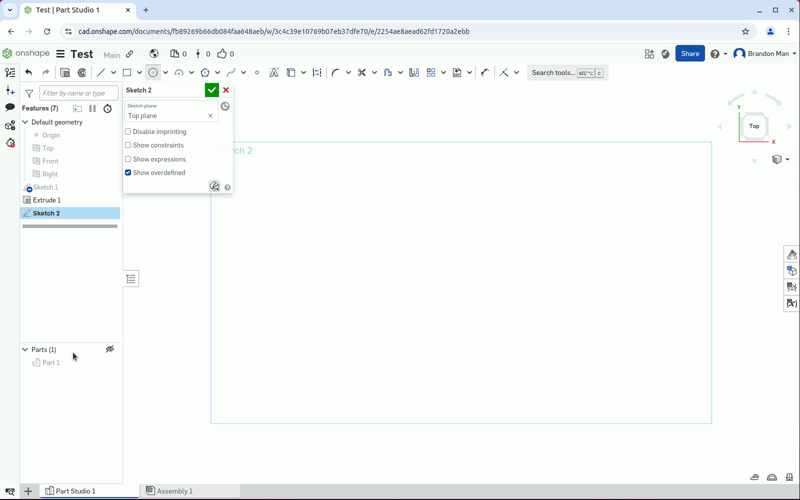
mouse_move(501, 247)
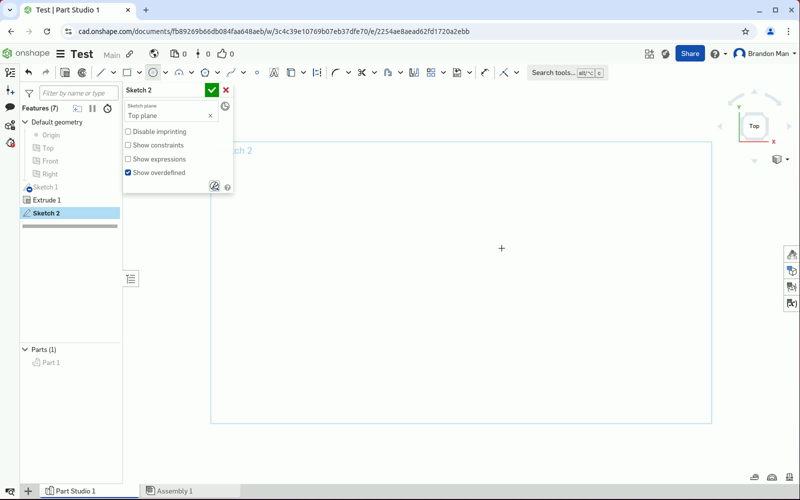
click(501, 247)
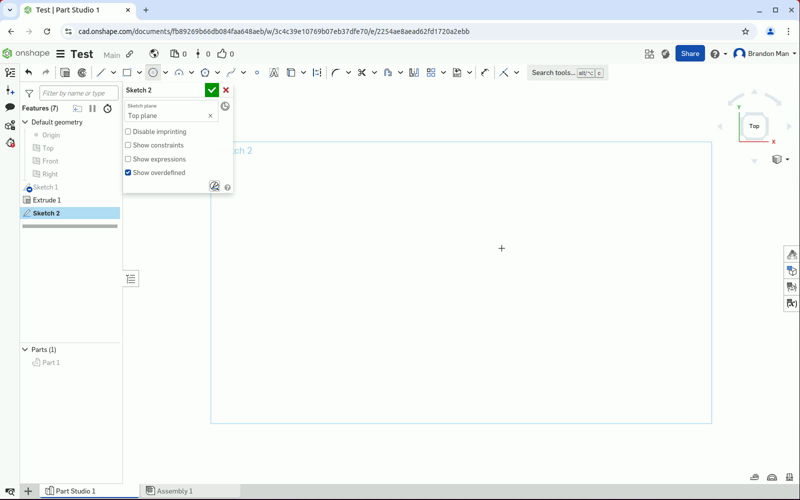
key_up(shift)
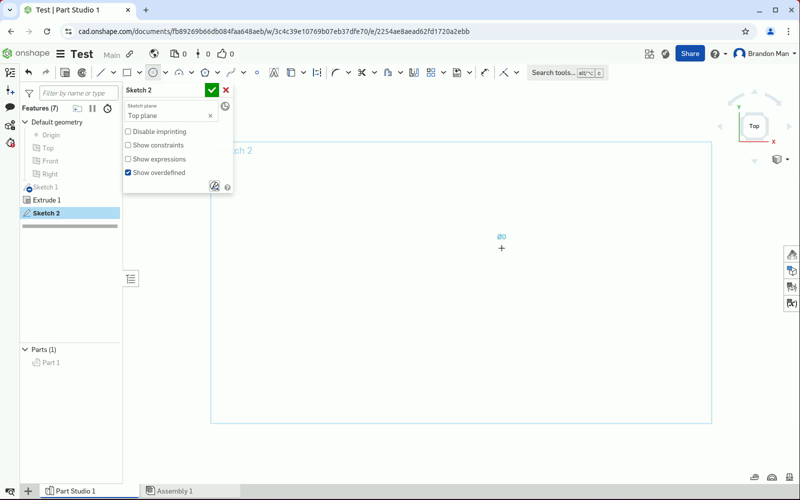
mouse_move(510, 247)
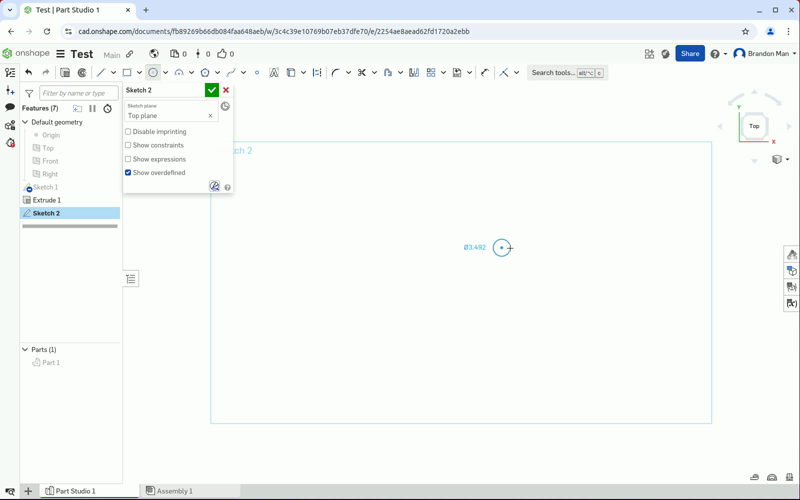
click(510, 247)
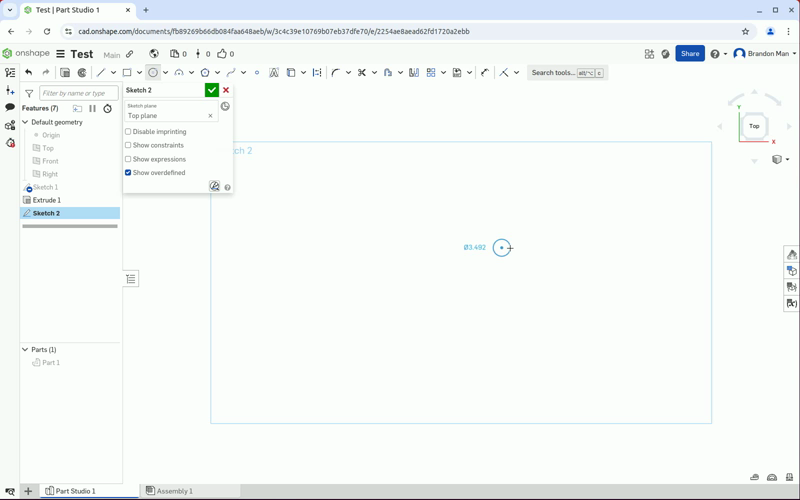
key(esc)
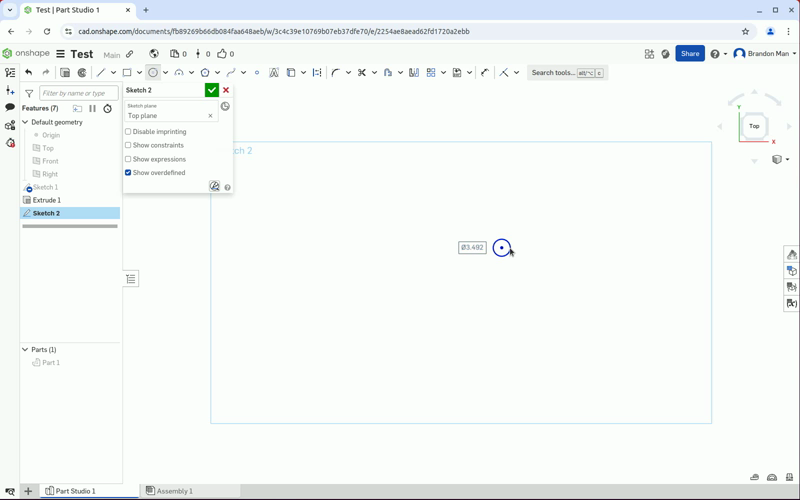
mouse_move(503, 247)
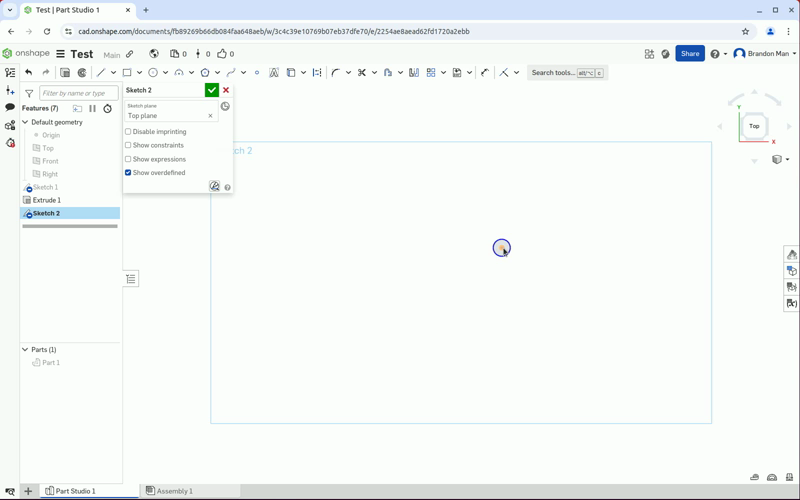
scroll(6)
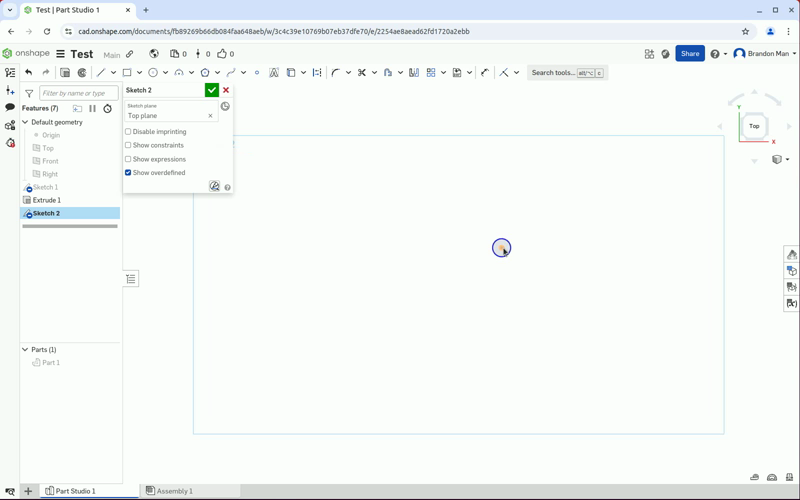
scroll(6)
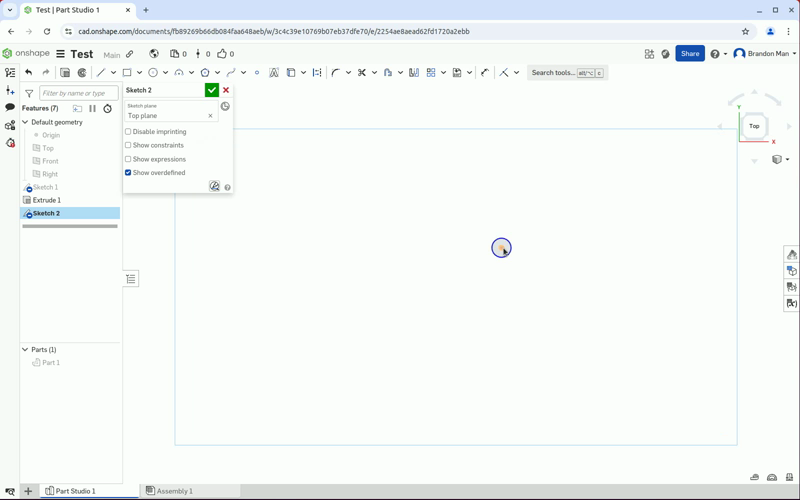
scroll(6)
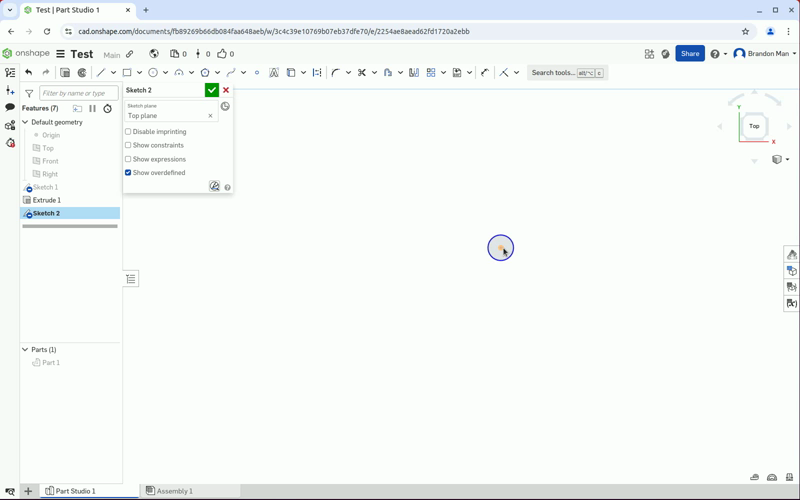
scroll(6)
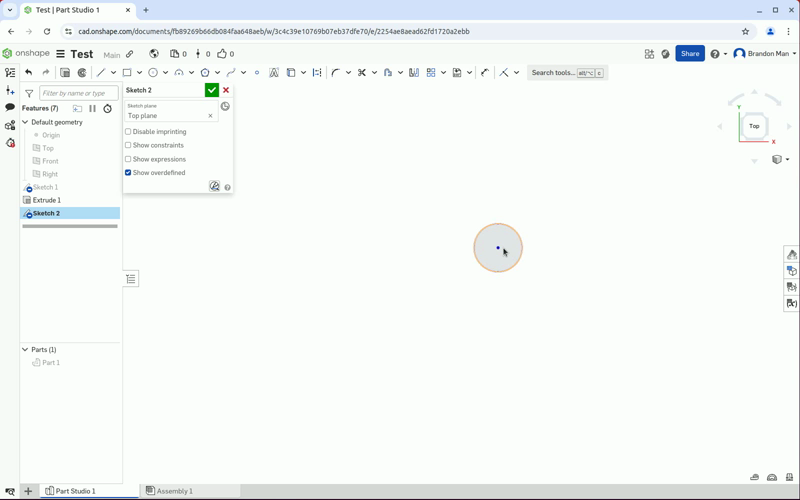
scroll(6)
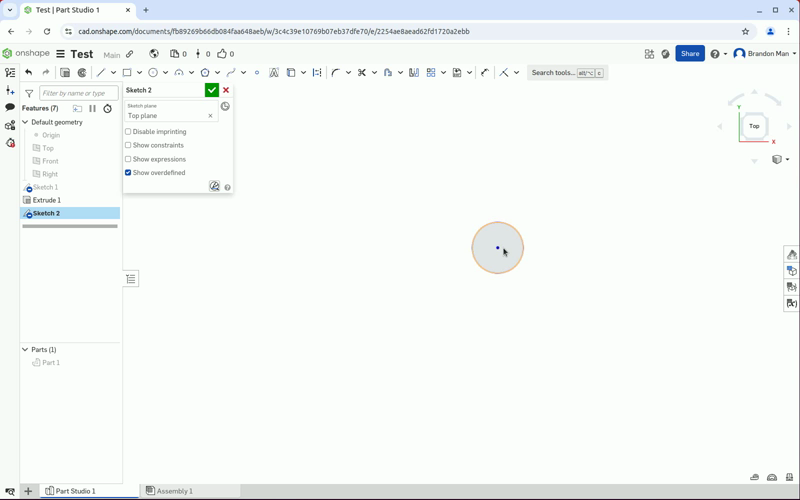
scroll(6)
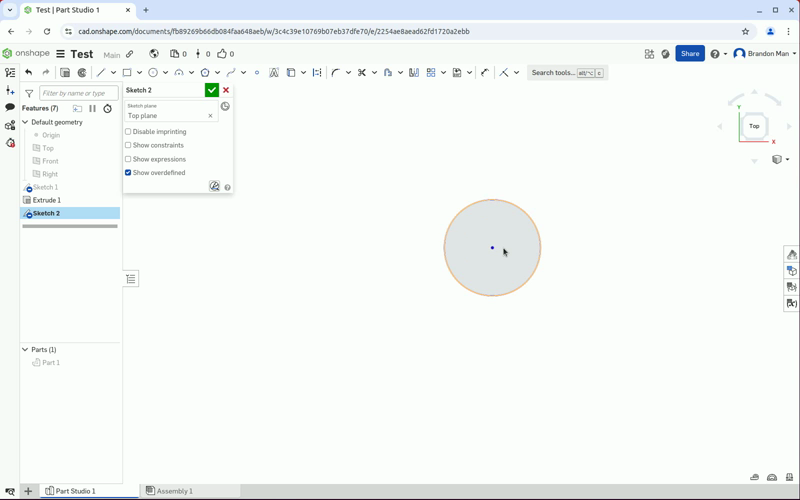
scroll(6)
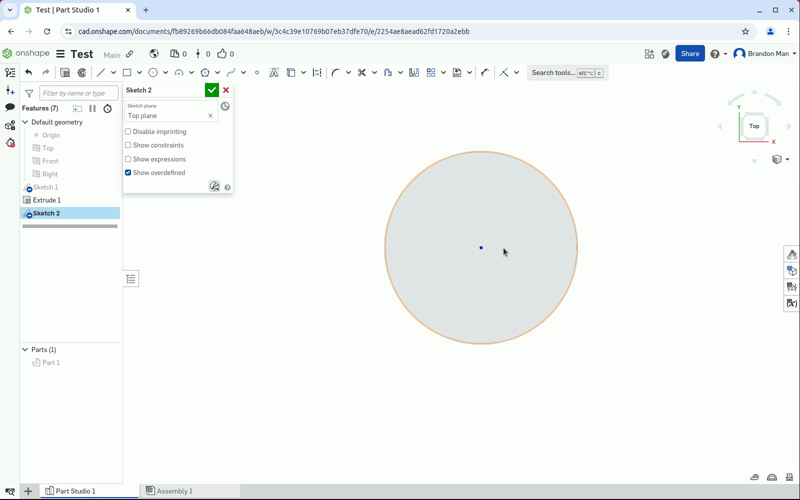
click(503, 247)
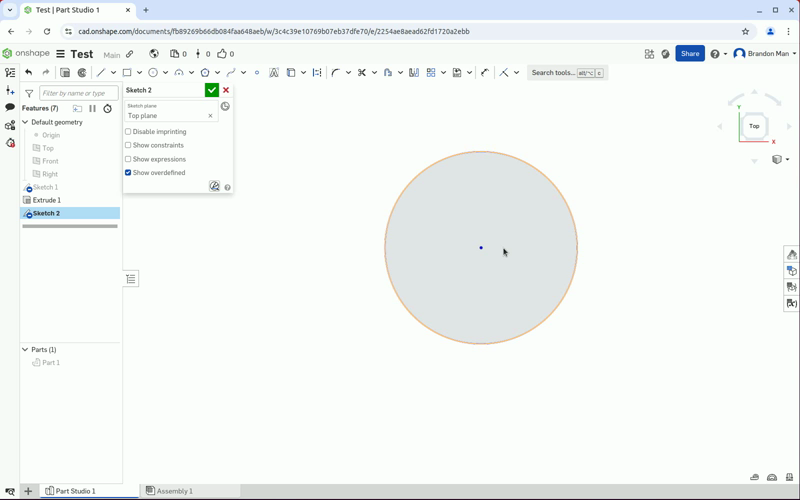
scroll(-6)
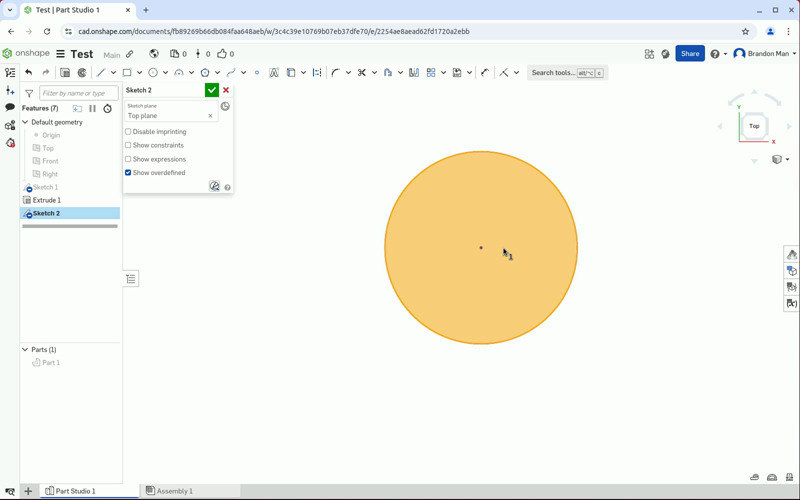
scroll(-6)
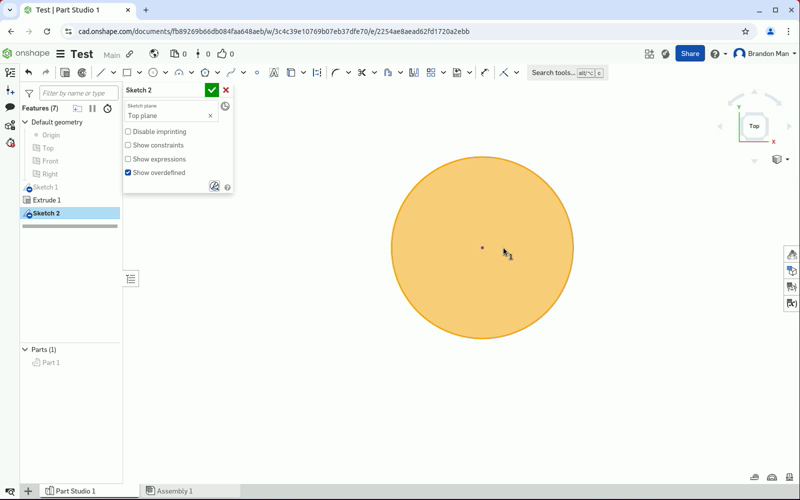
scroll(-6)
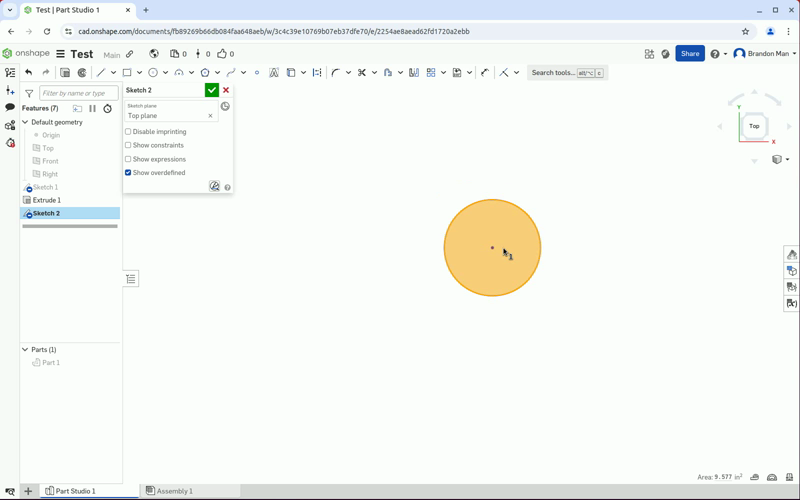
scroll(-6)
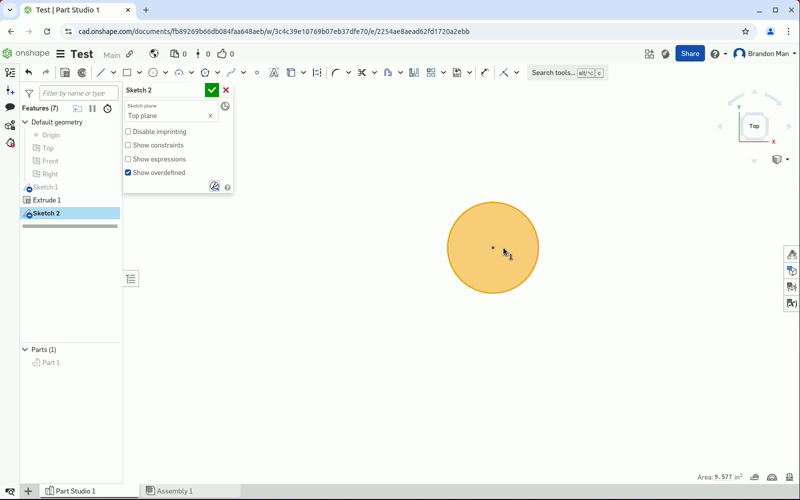
scroll(-6)
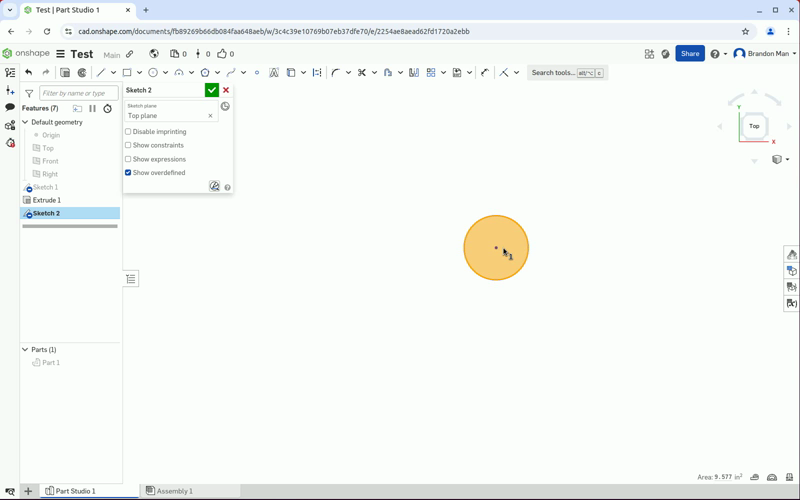
scroll(-6)
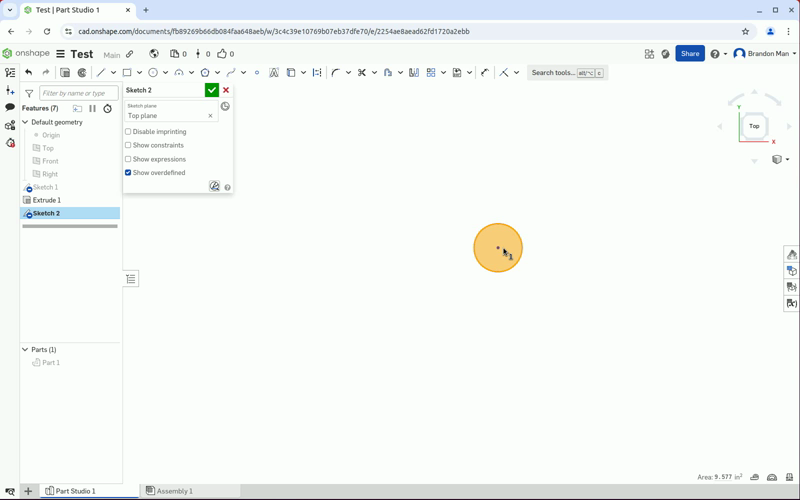
scroll(-6)
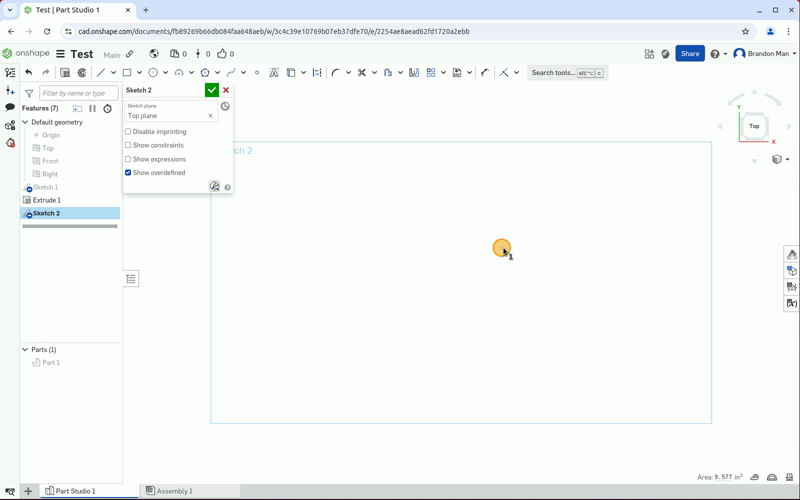
mouse_move(73, 352)
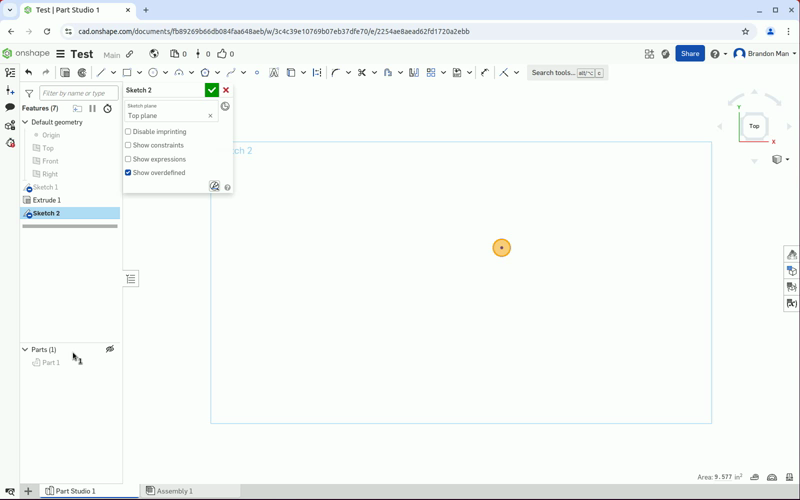
key(shift+y)
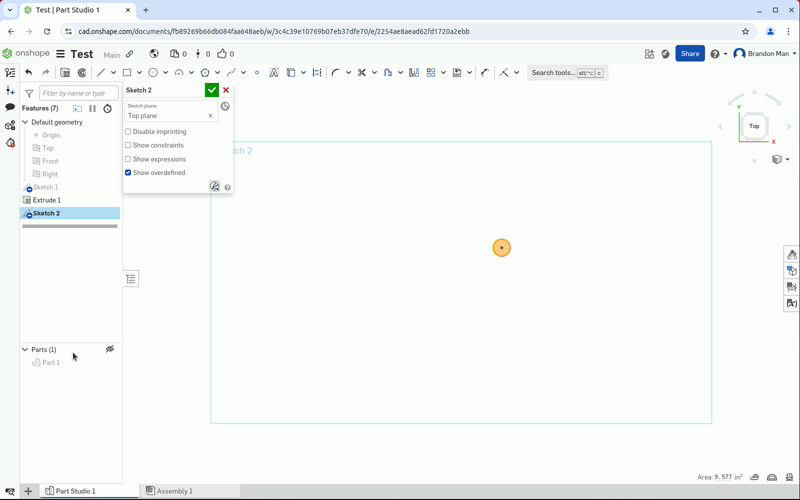
key(shift+e)
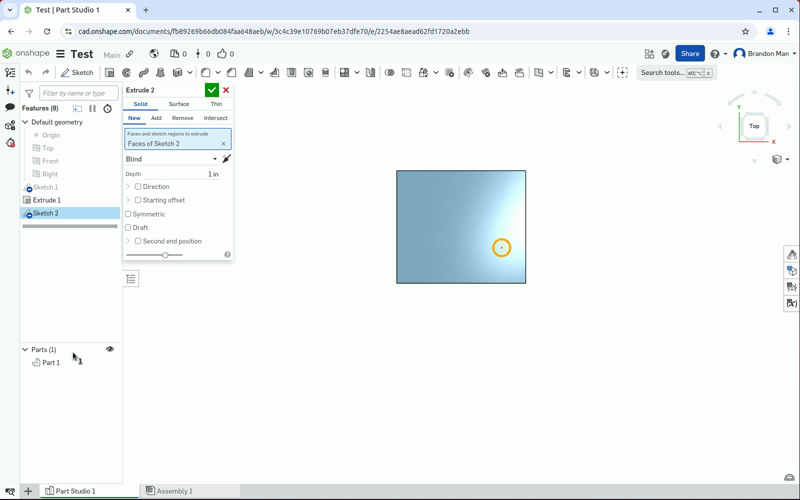
mouse_move(143, 106)
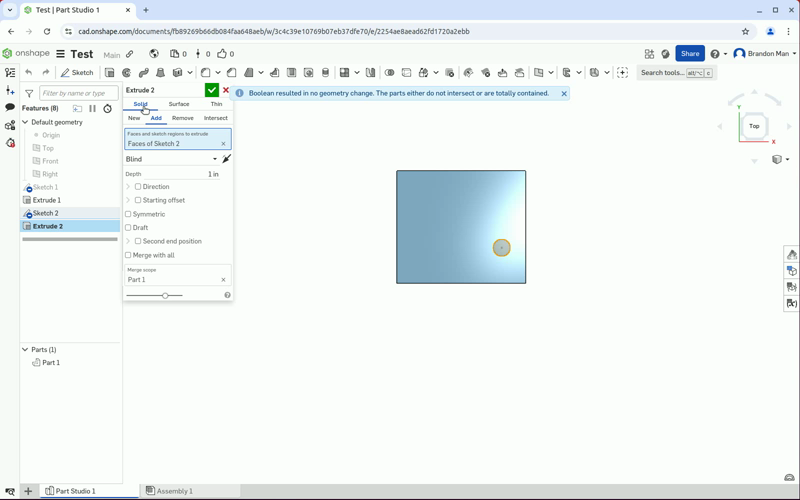
click(143, 106)
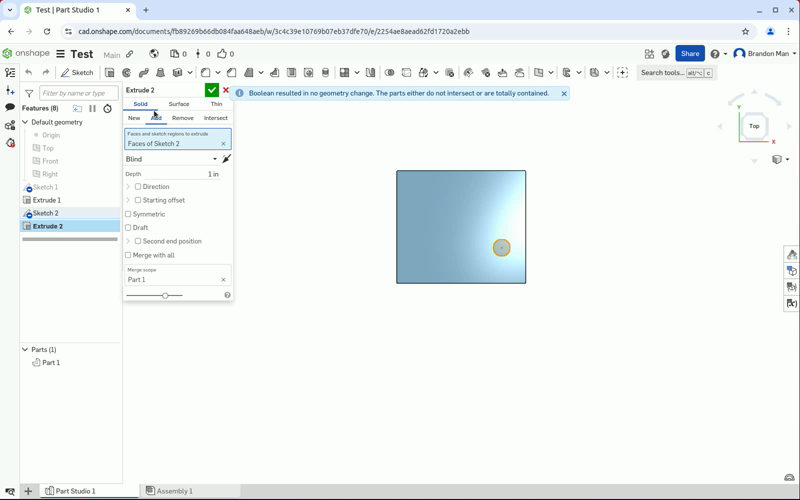
mouse_move(186, 120)
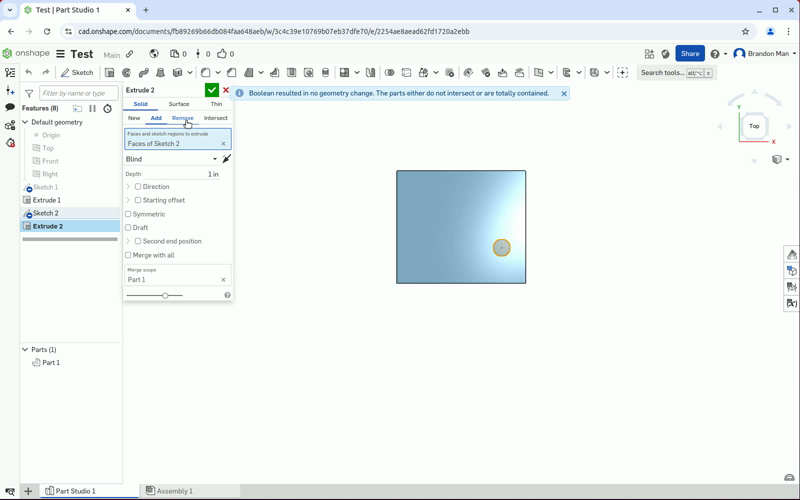
click(186, 120)
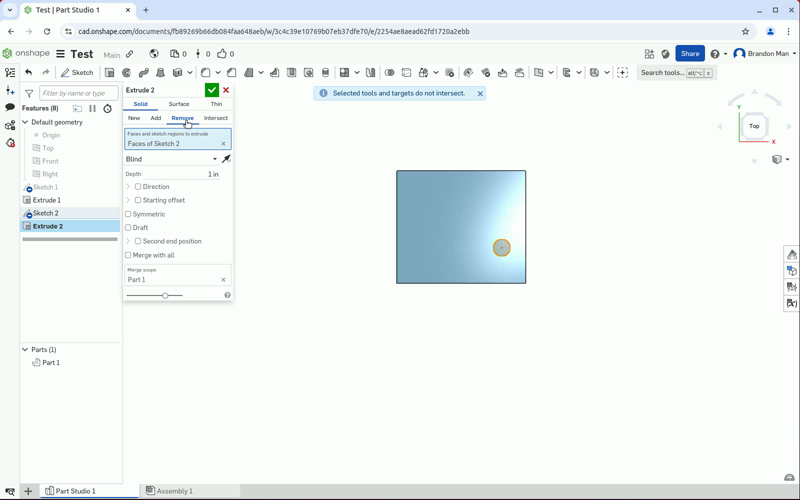
key(tab, 4)
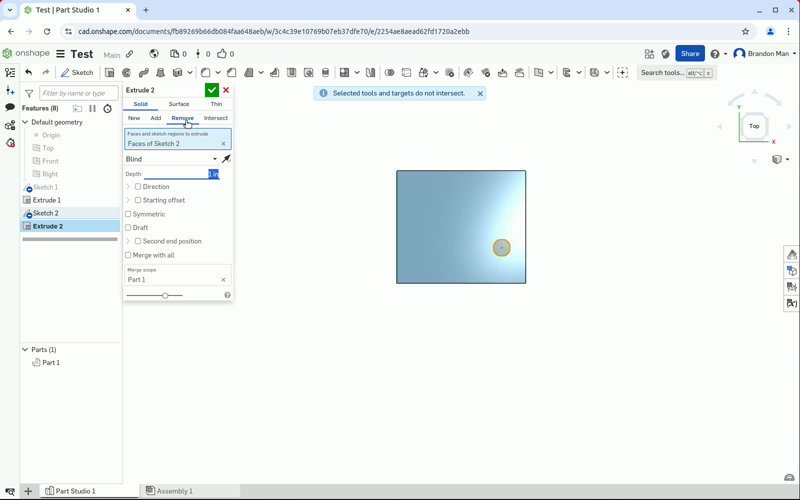
text(-26.237)
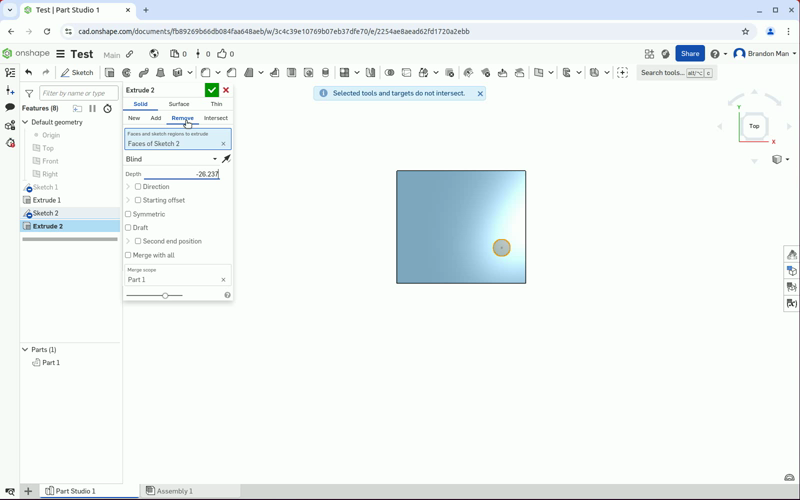
key(tab, 6)
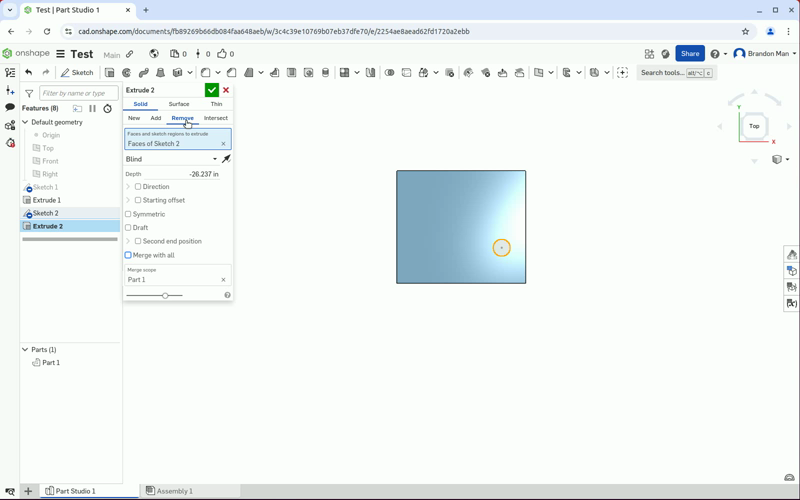
key(space)
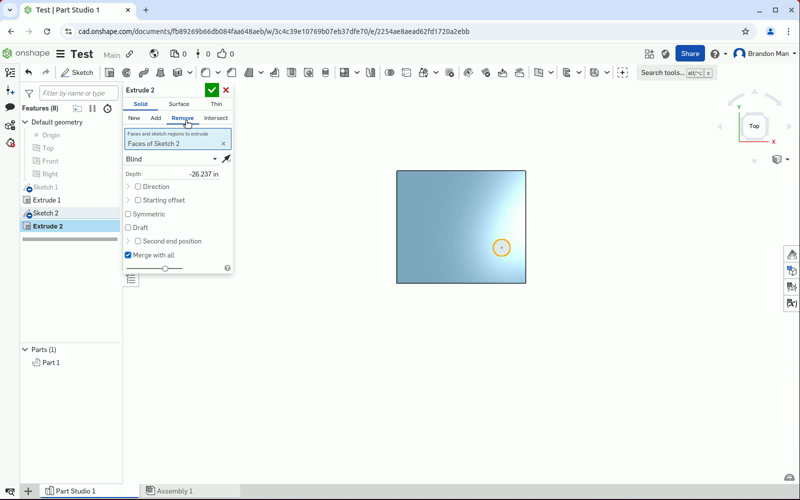
key(enter)
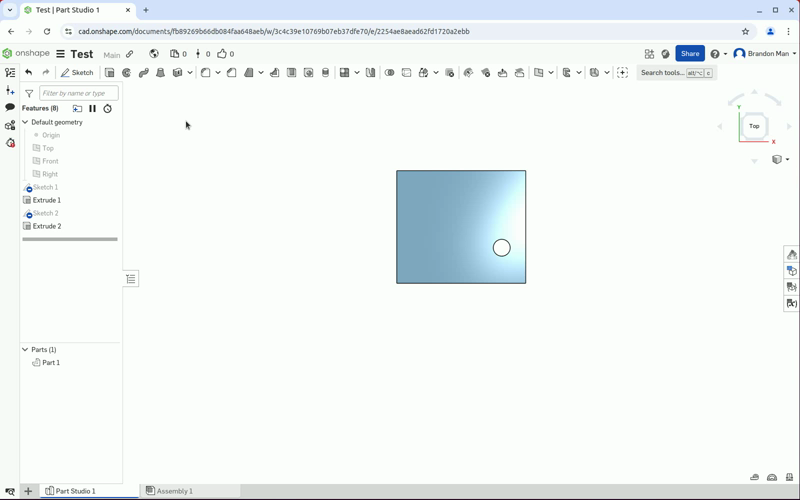
key(shift+h)
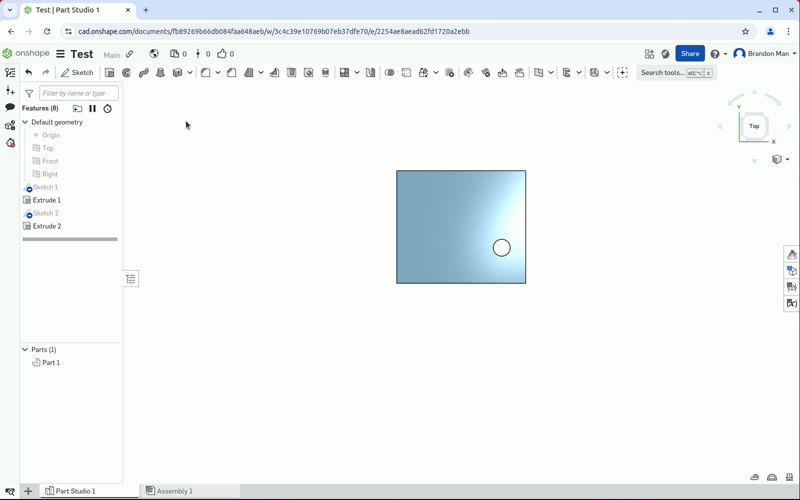
key(shift+h)
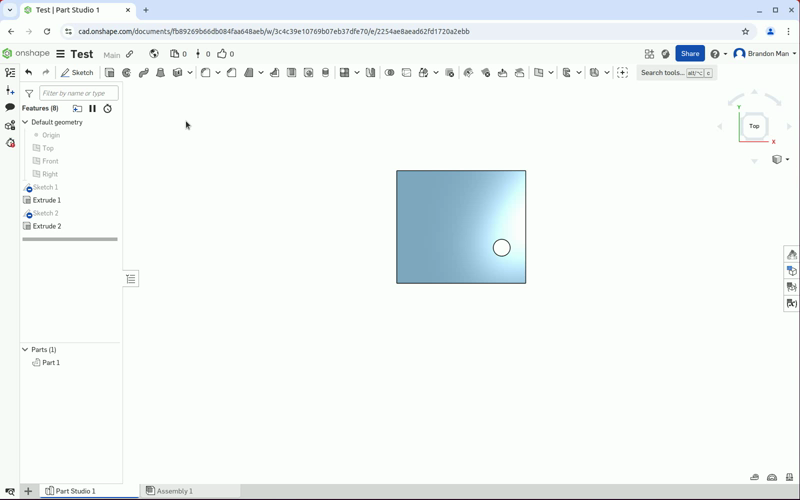
mouse_move(73, 189)
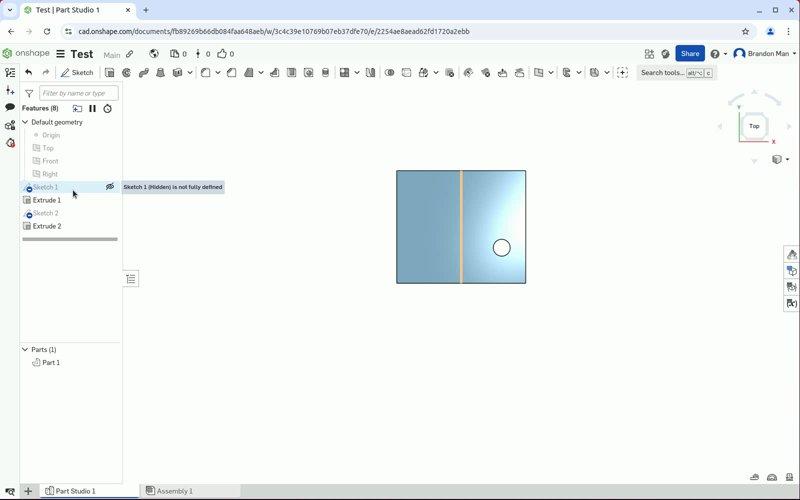
click(73, 189)
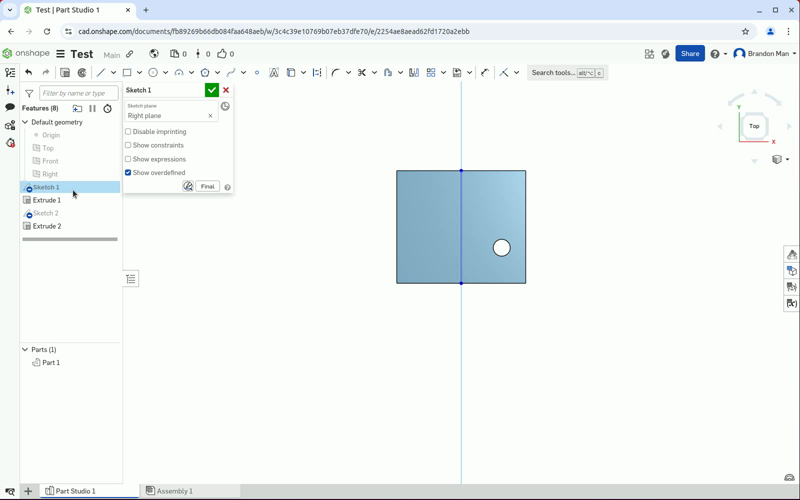
mouse_move(229, 92)
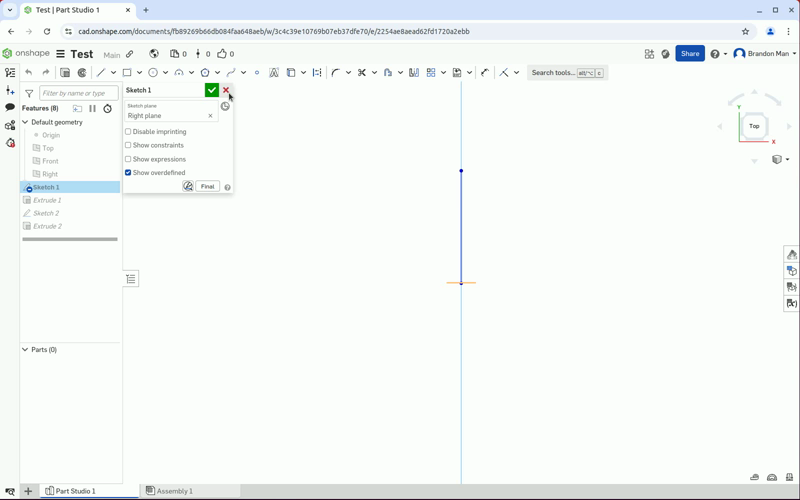
click(229, 92)
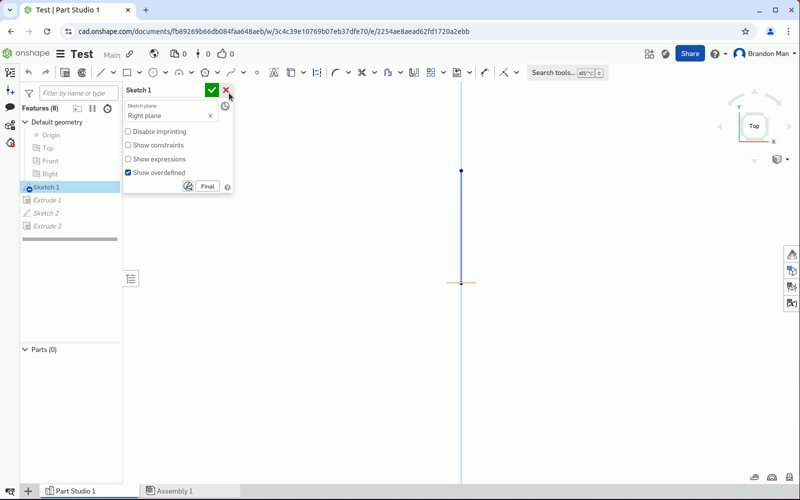
key(shift+s)
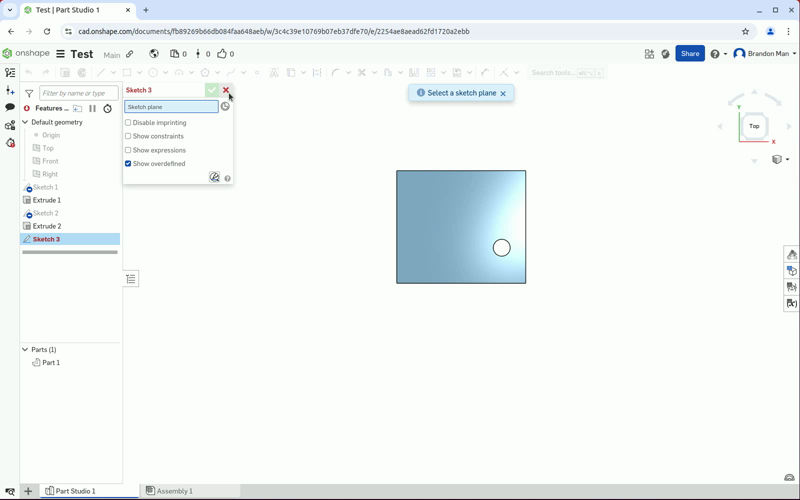
mouse_move(73, 150)
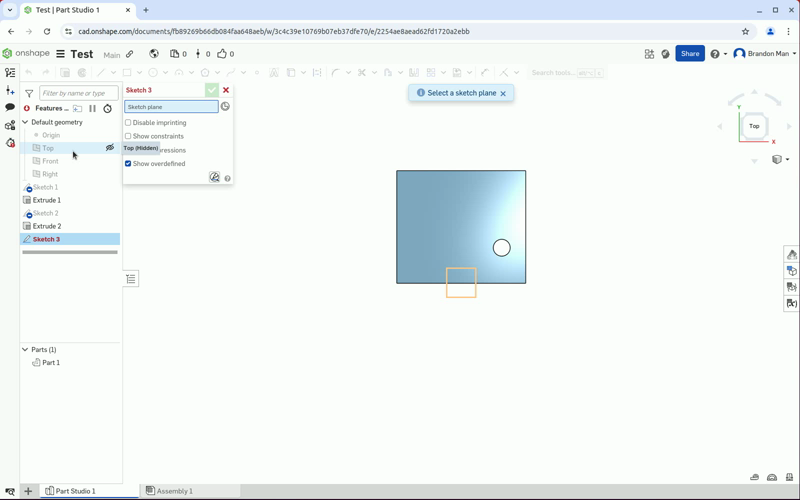
click(73, 150)
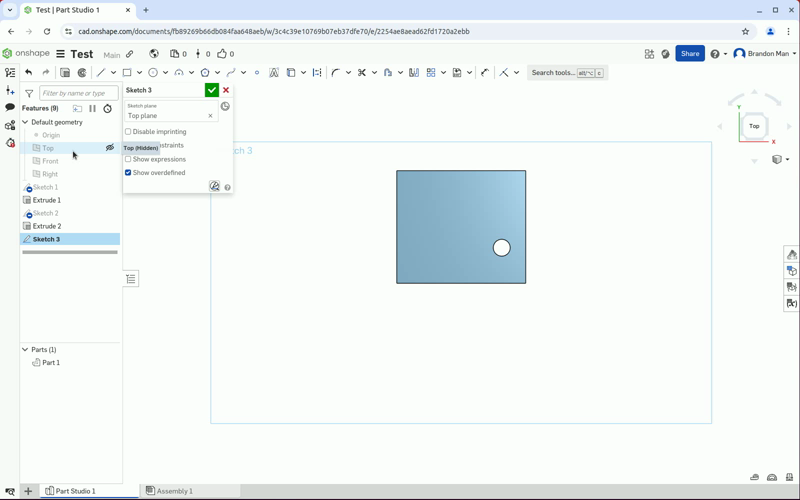
mouse_move(73, 352)
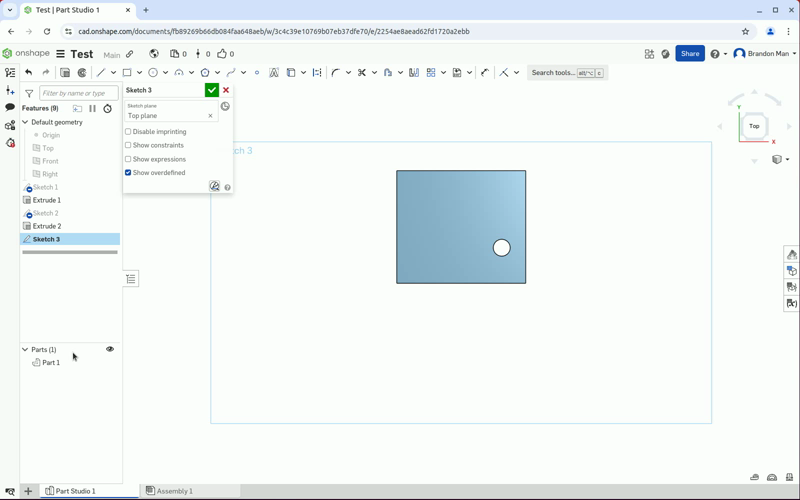
key(y)
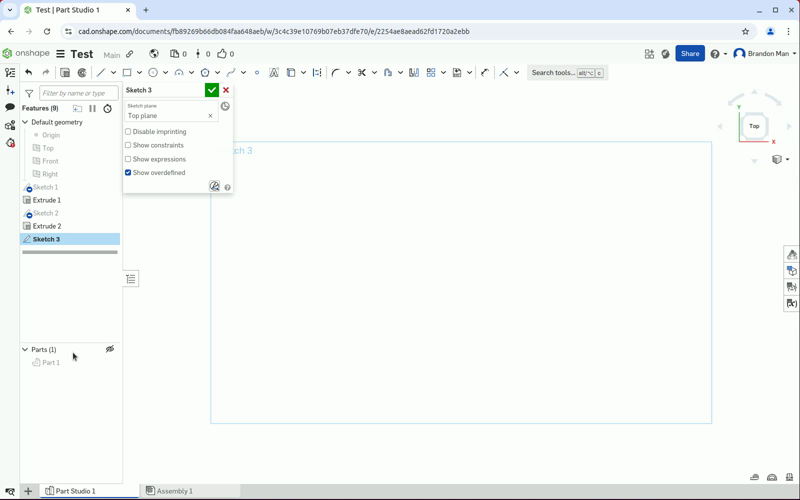
key(c)
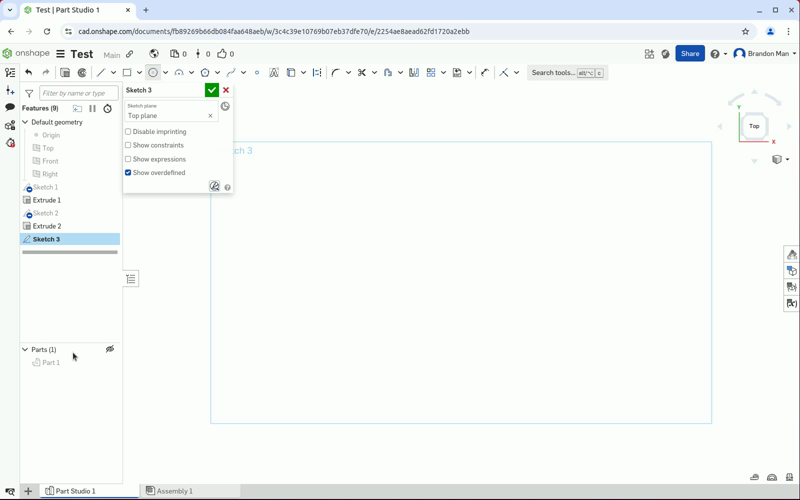
key_down(shift)
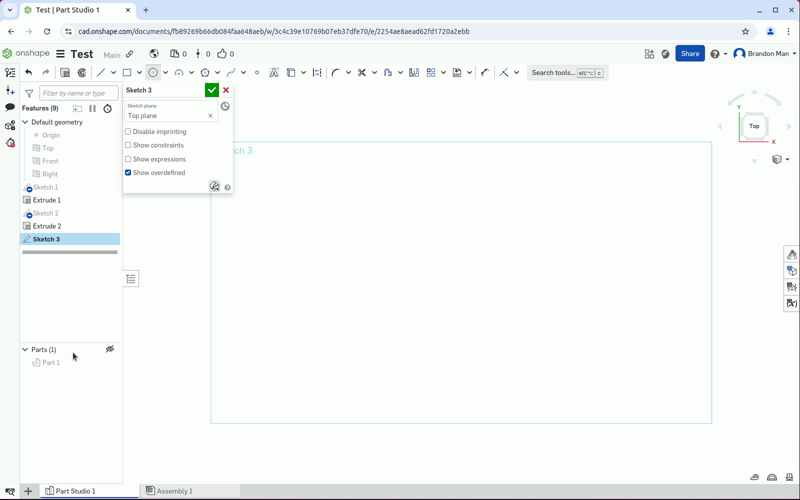
mouse_move(420, 247)
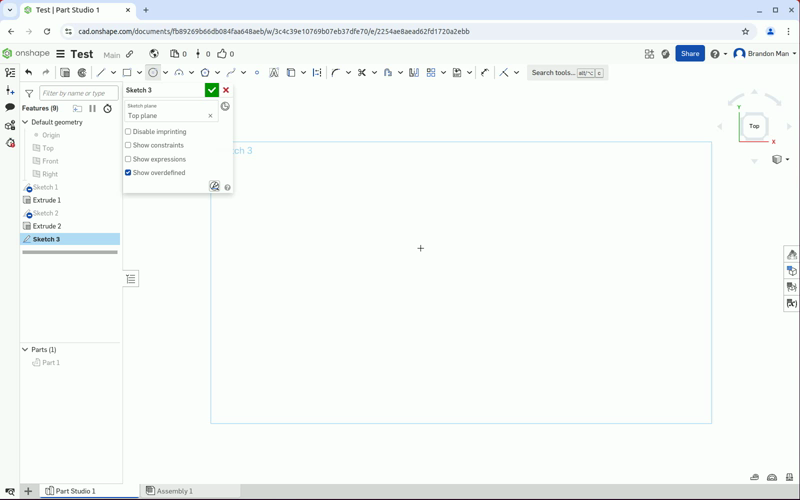
click(420, 247)
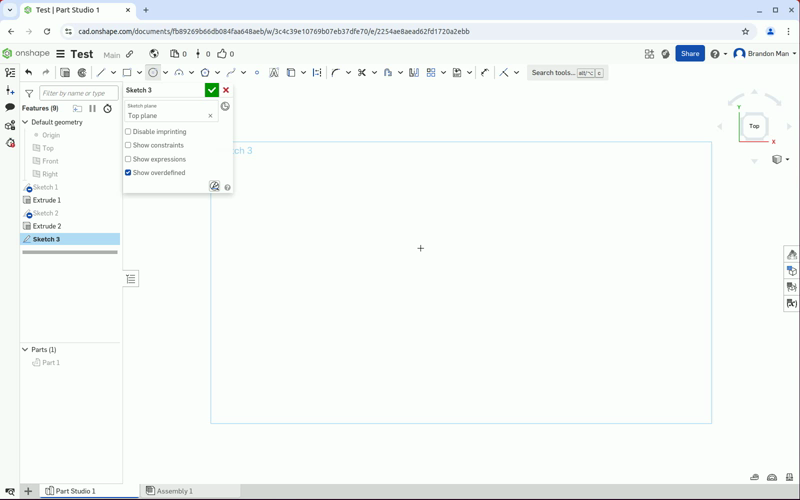
key_up(shift)
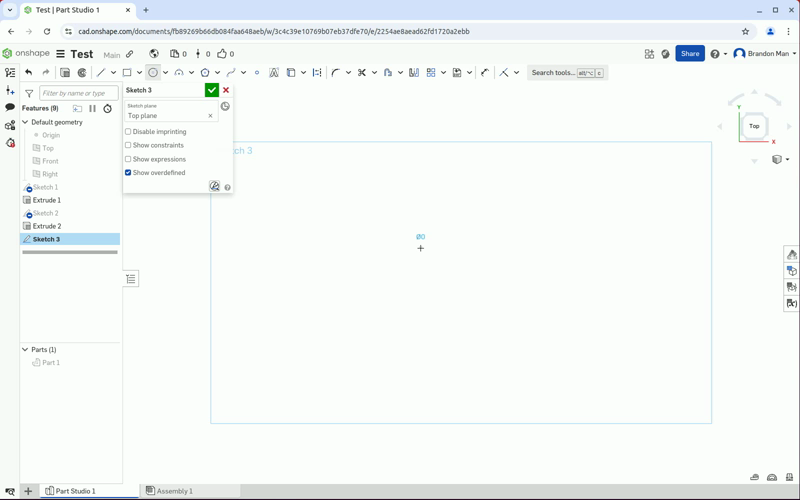
mouse_move(429, 247)
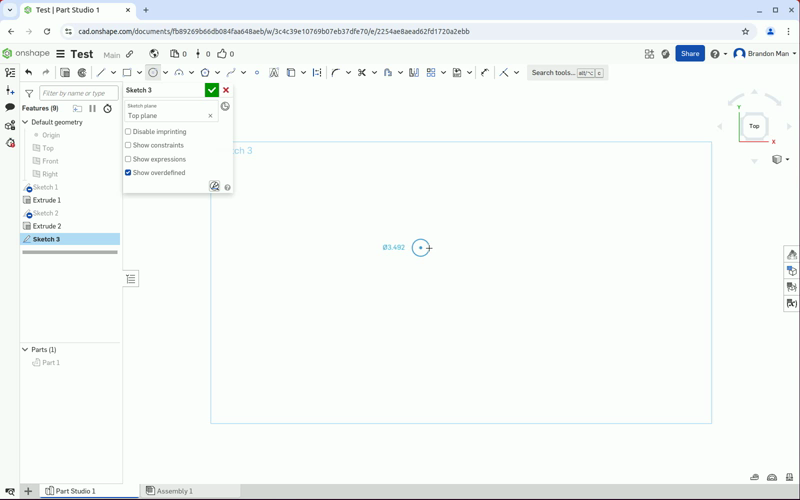
click(429, 247)
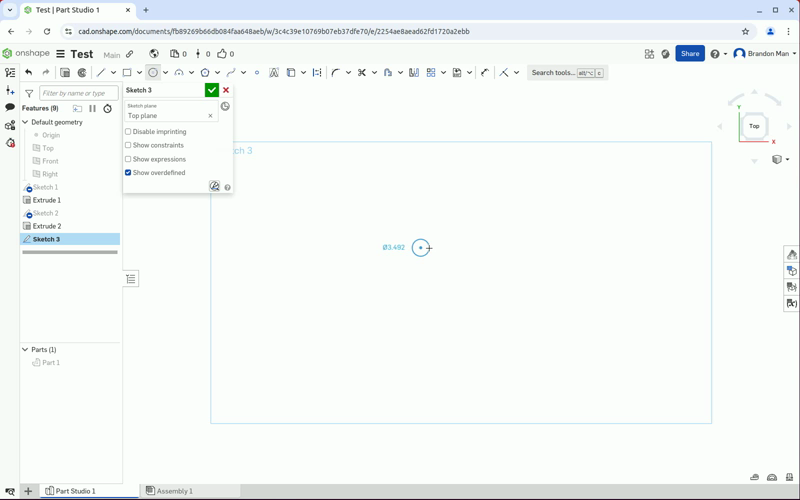
key(esc)
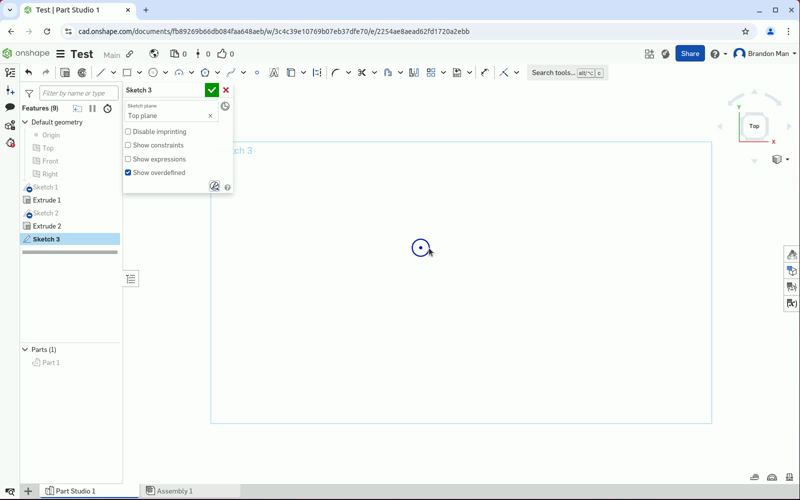
mouse_move(418, 242)
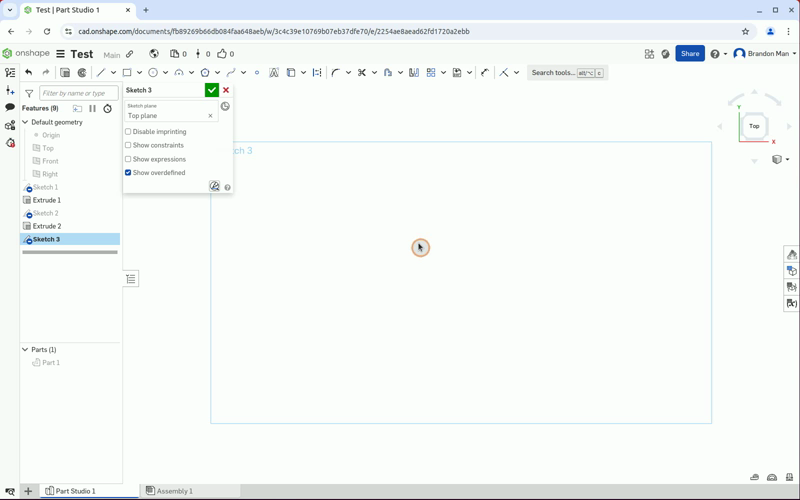
scroll(6)
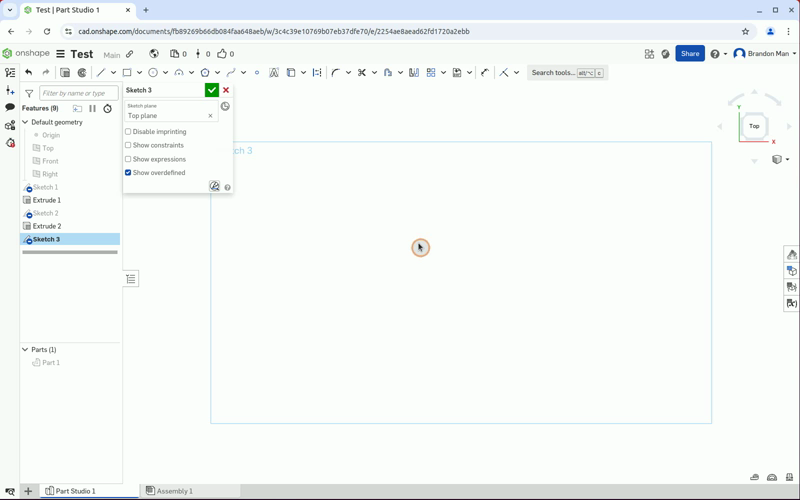
scroll(6)
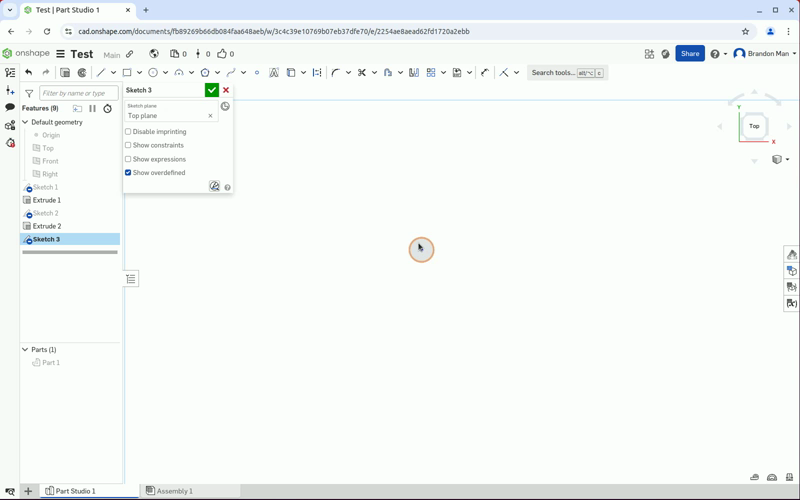
scroll(6)
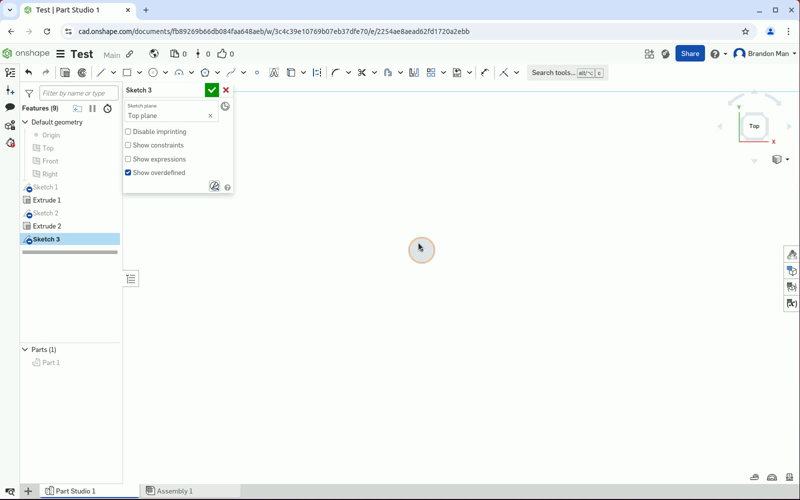
scroll(6)
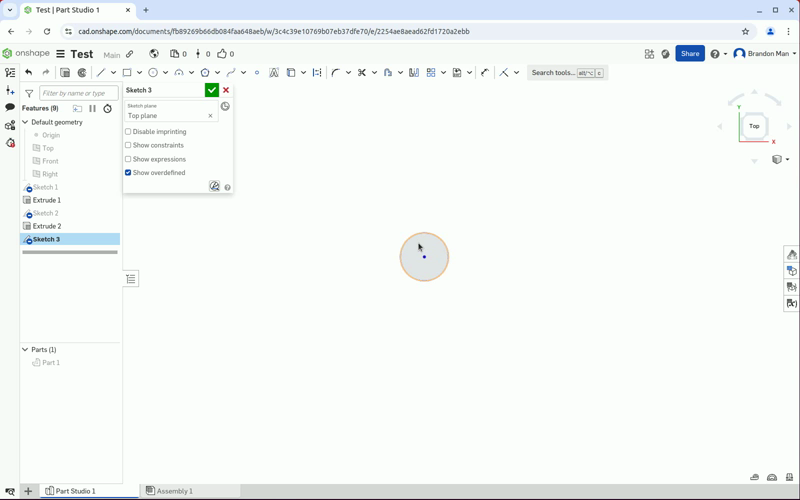
scroll(6)
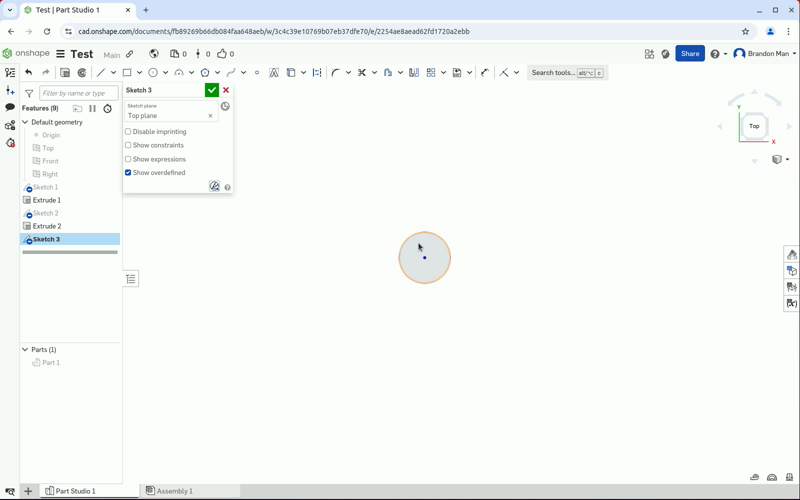
scroll(6)
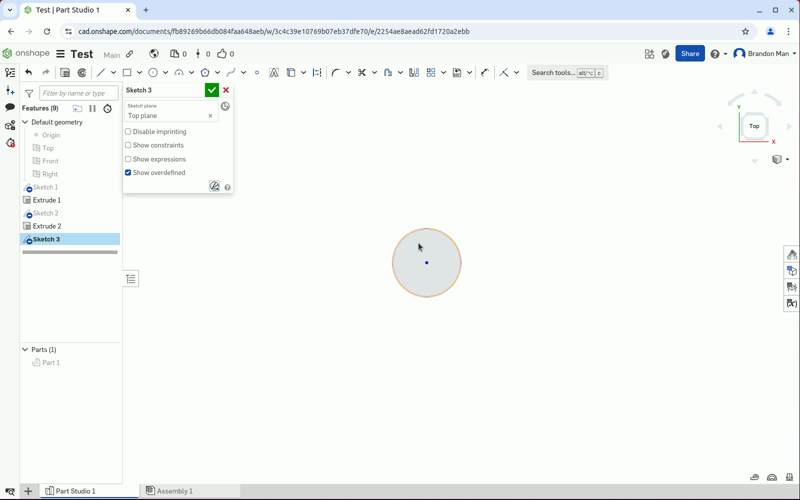
scroll(6)
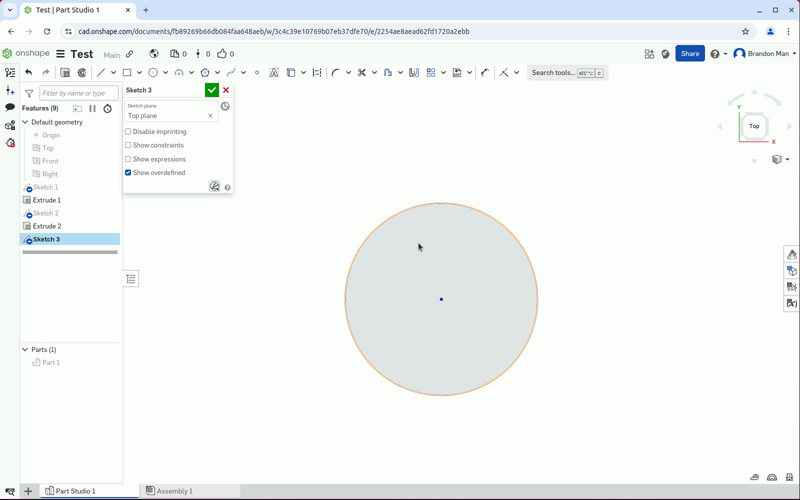
click(418, 242)
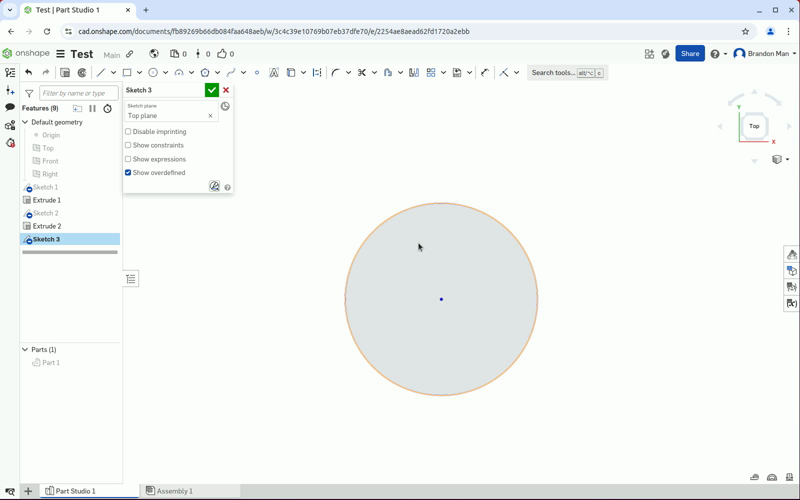
scroll(-6)
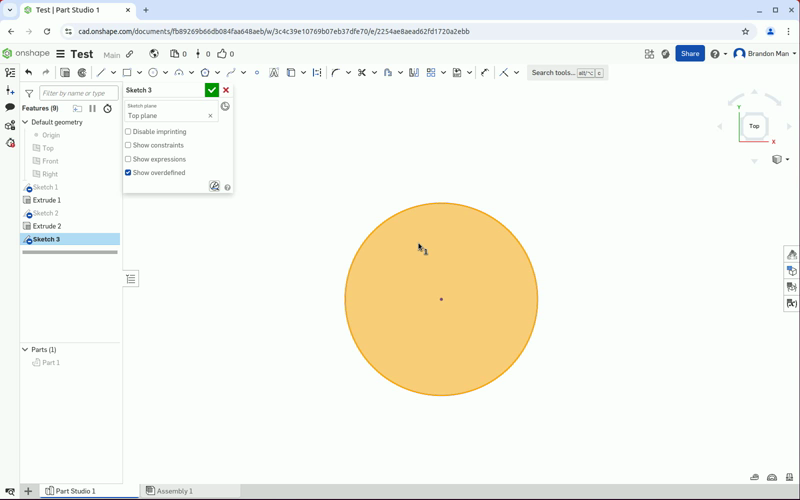
scroll(-6)
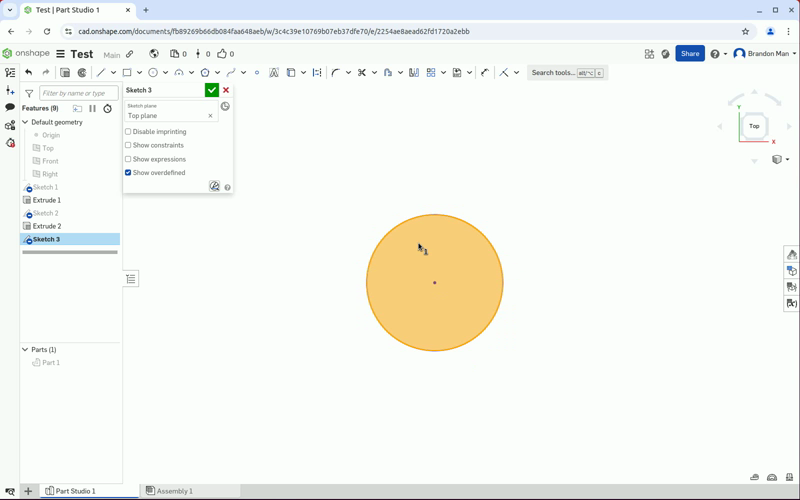
scroll(-6)
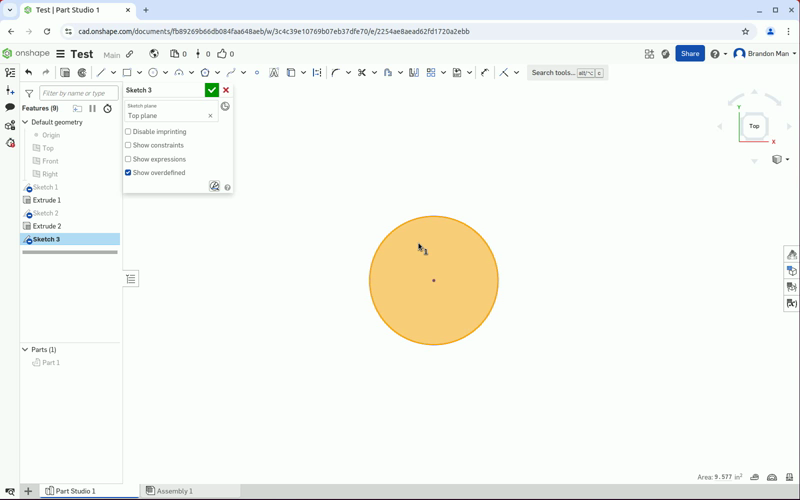
scroll(-6)
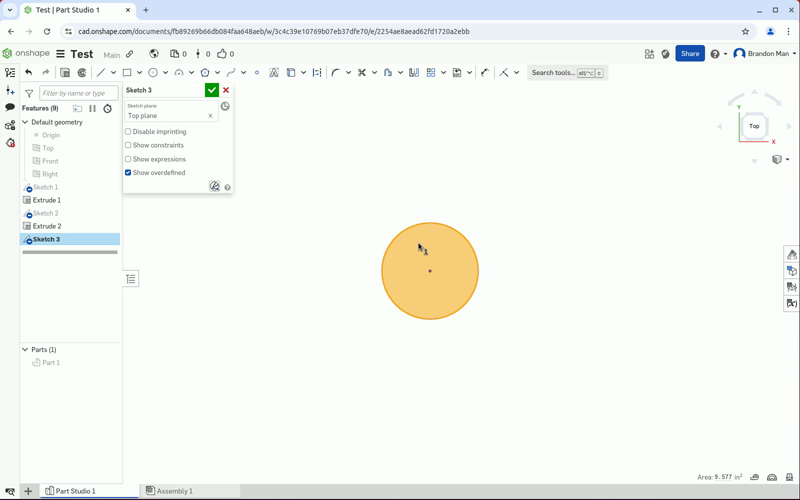
scroll(-6)
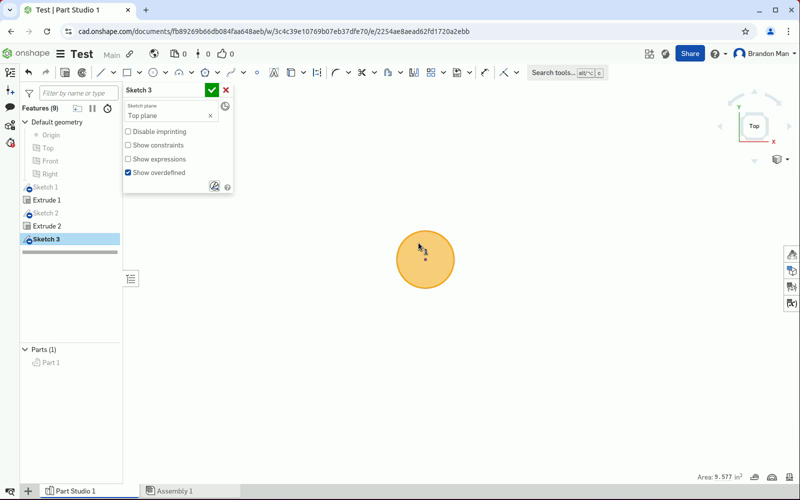
scroll(-6)
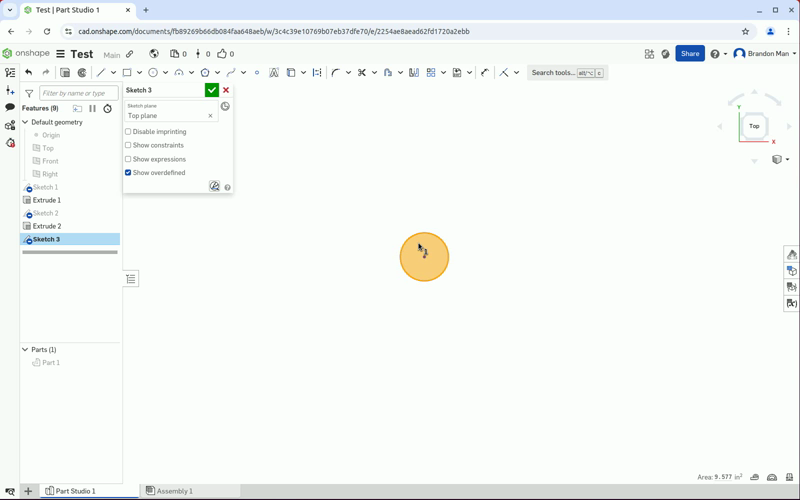
scroll(-6)
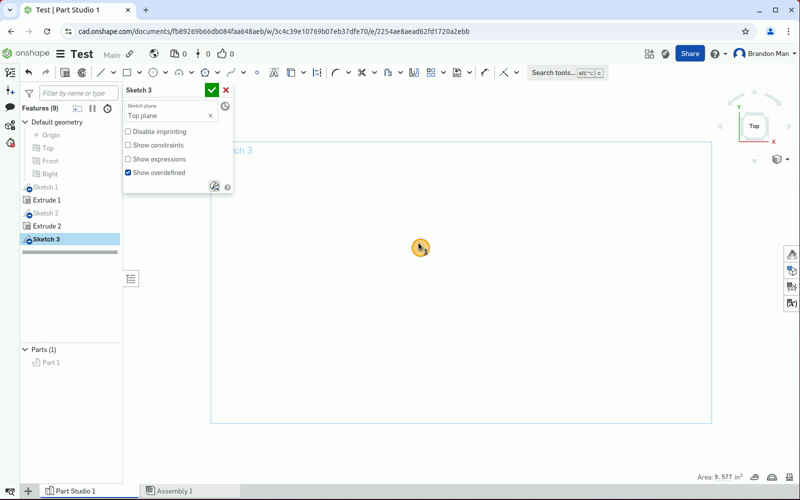
mouse_move(73, 352)
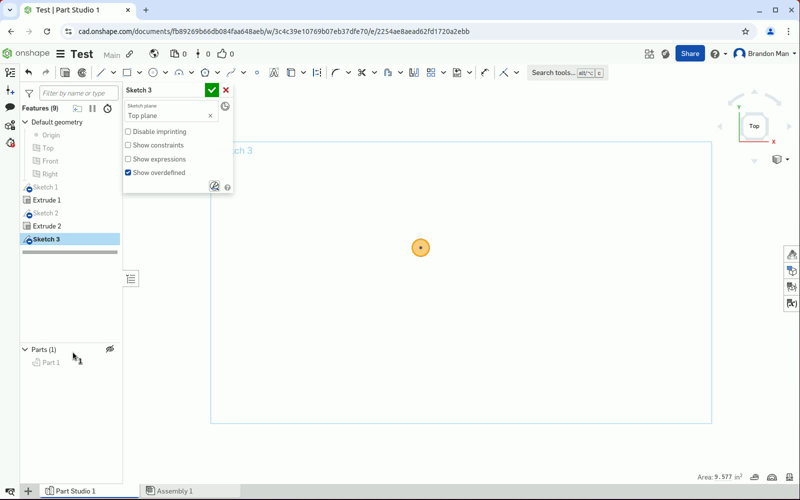
key(shift+y)
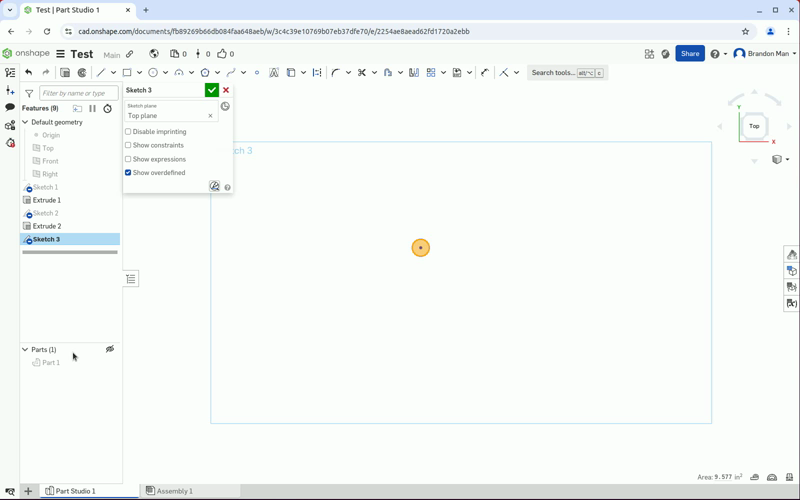
key(shift+e)
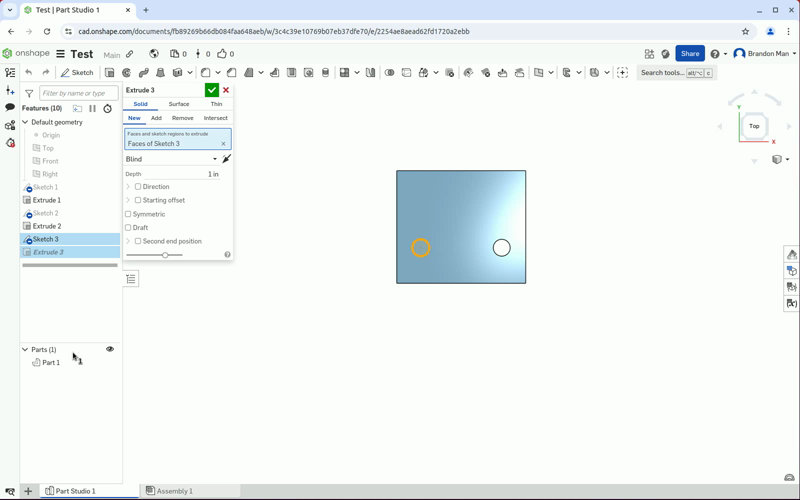
mouse_move(143, 106)
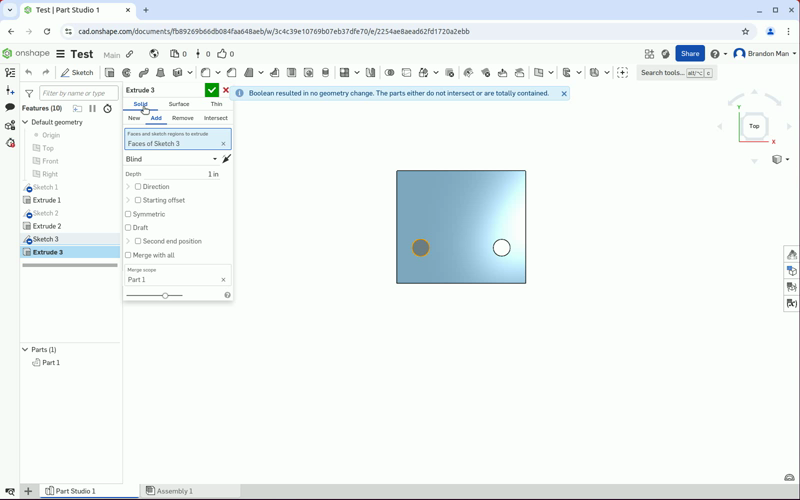
click(143, 106)
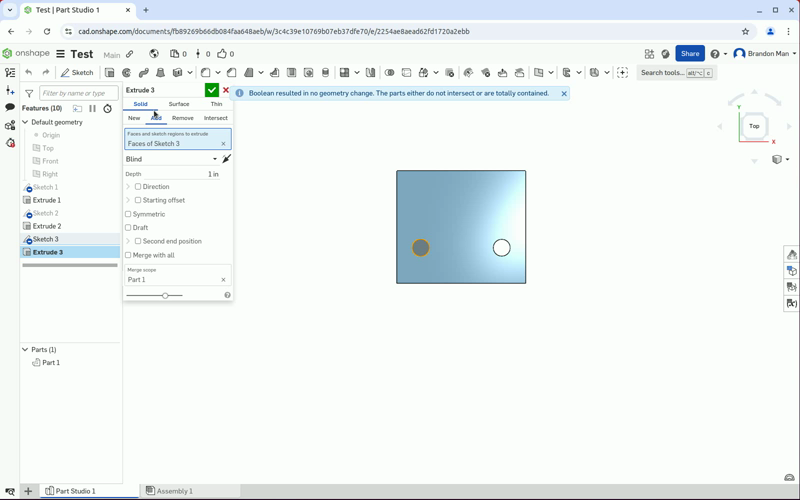
mouse_move(186, 120)
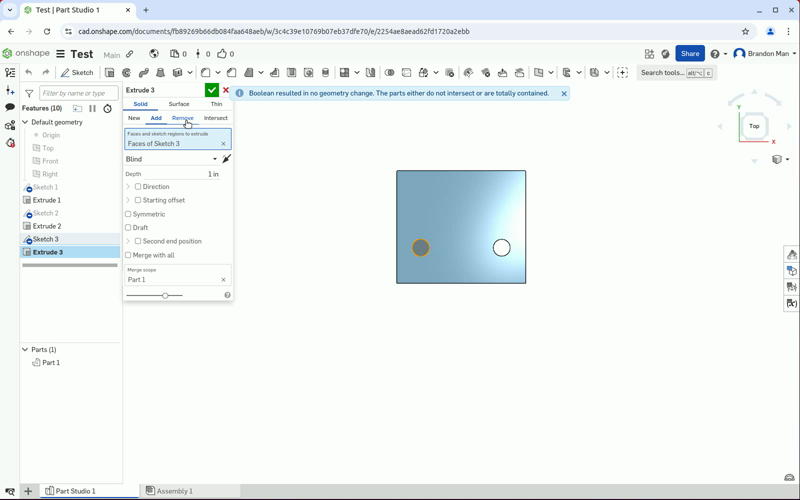
click(186, 120)
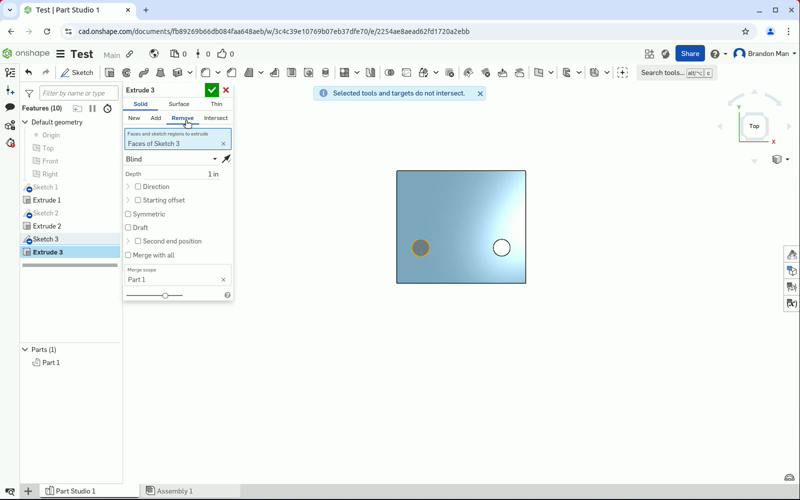
key(tab, 4)
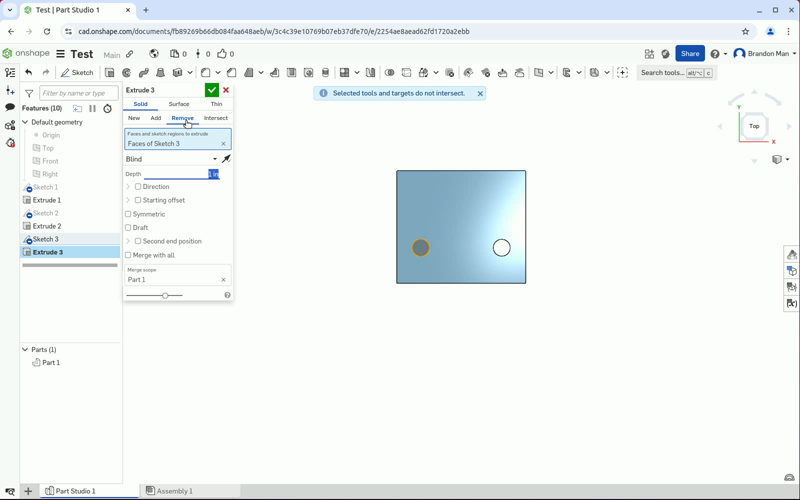
text(-26.237)
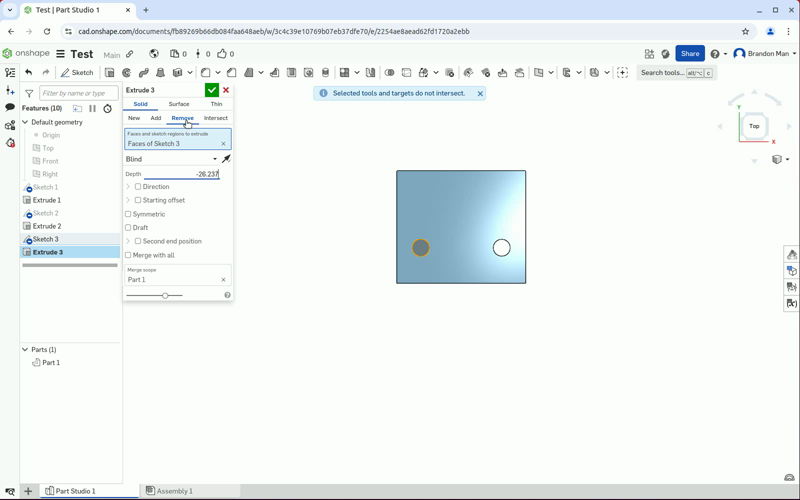
key(tab, 6)
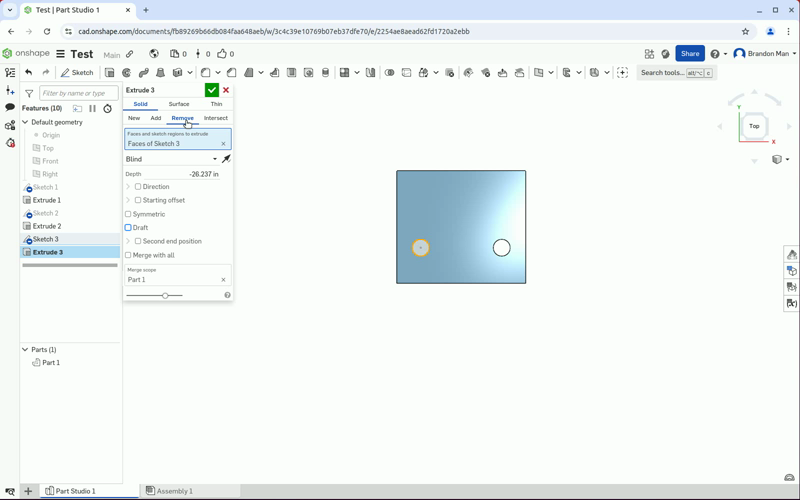
key(space)
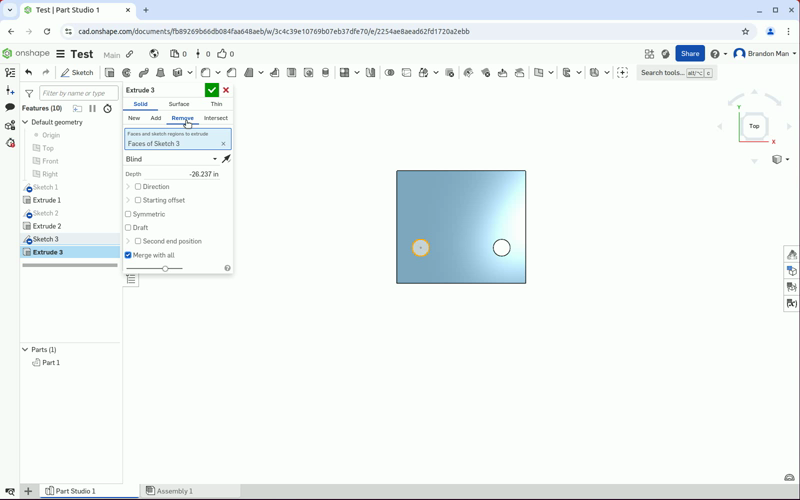
key(enter)
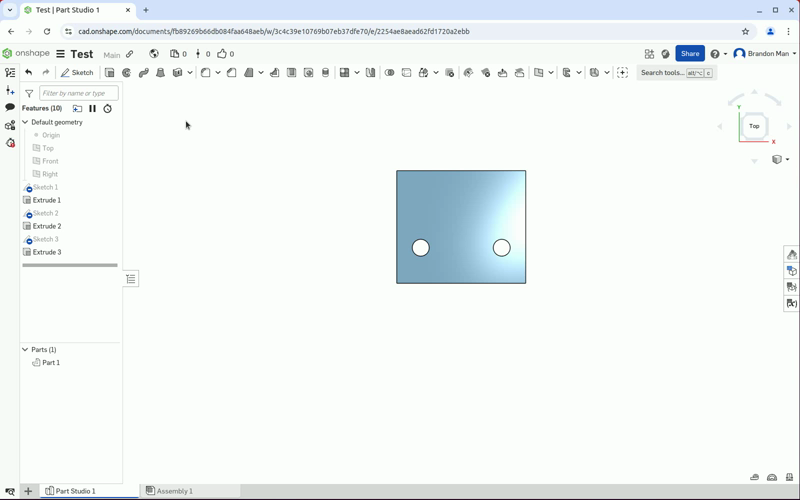
key(shift+h)
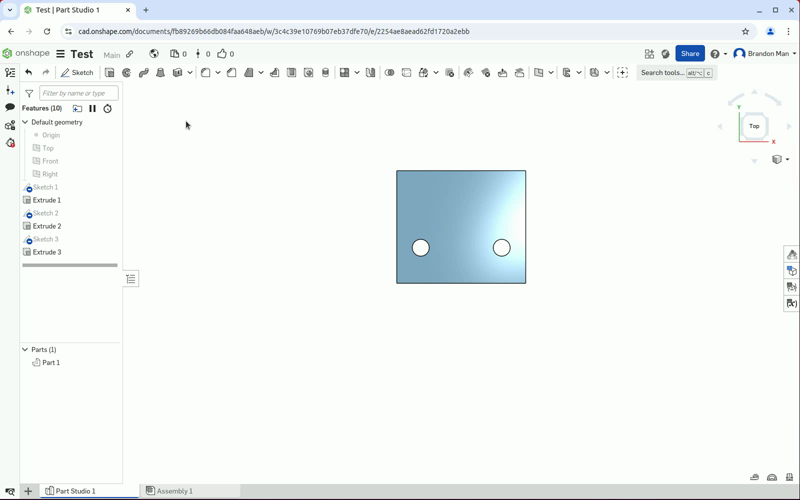
key(shift+h)
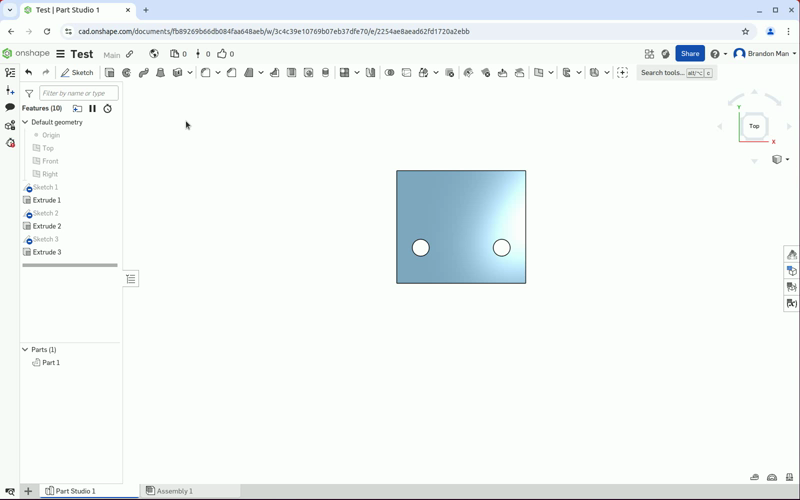
mouse_move(73, 189)
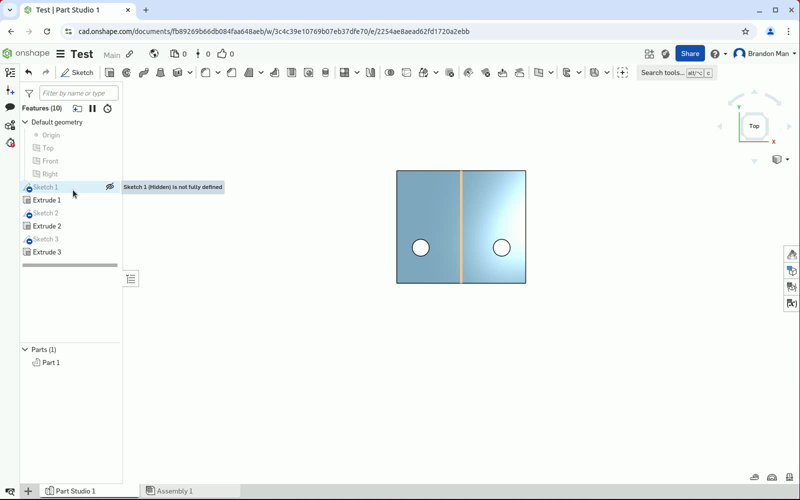
click(73, 189)
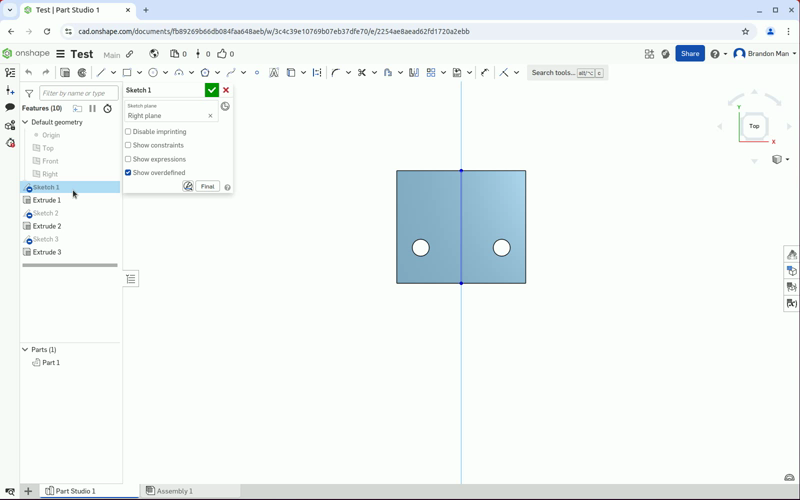
mouse_move(229, 92)
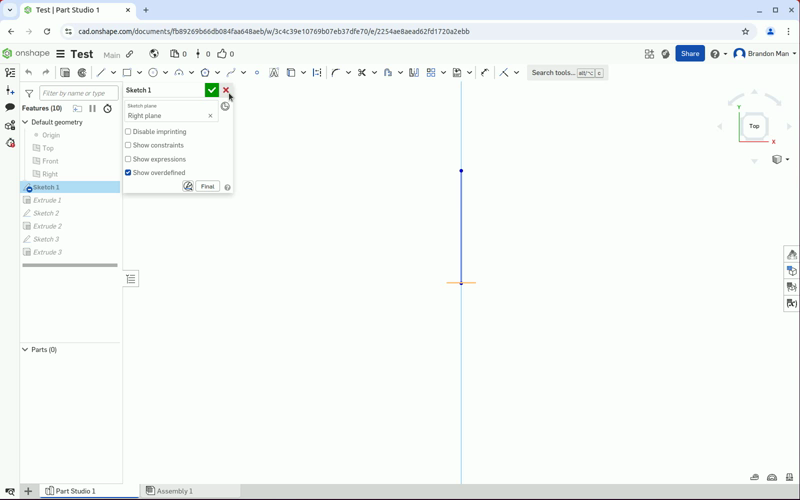
click(229, 92)
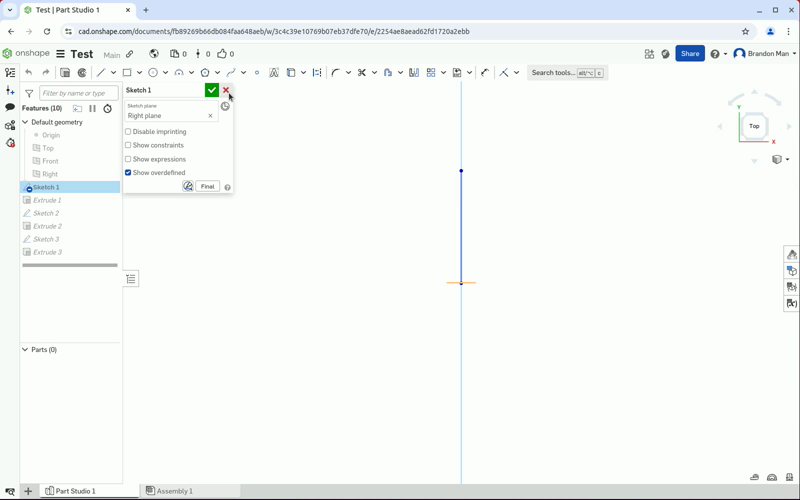
key(shift+s)
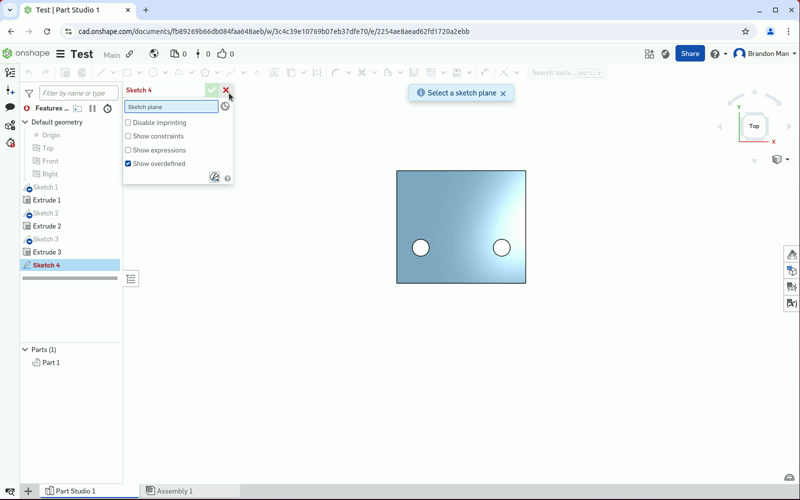
mouse_move(73, 150)
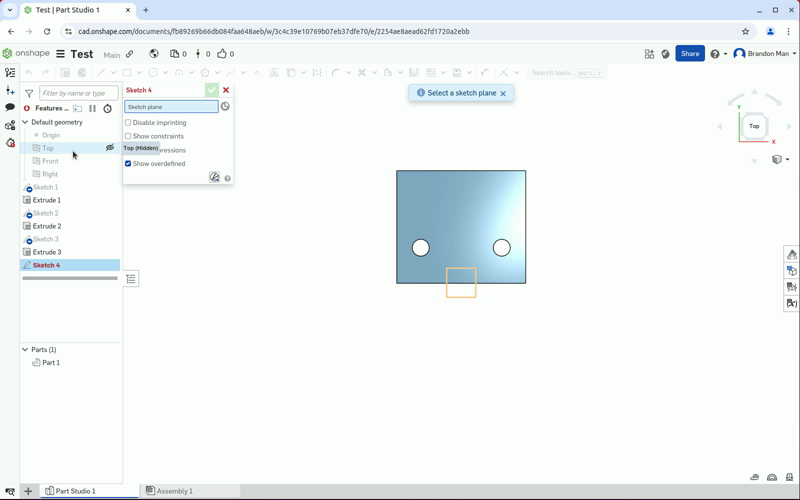
click(73, 150)
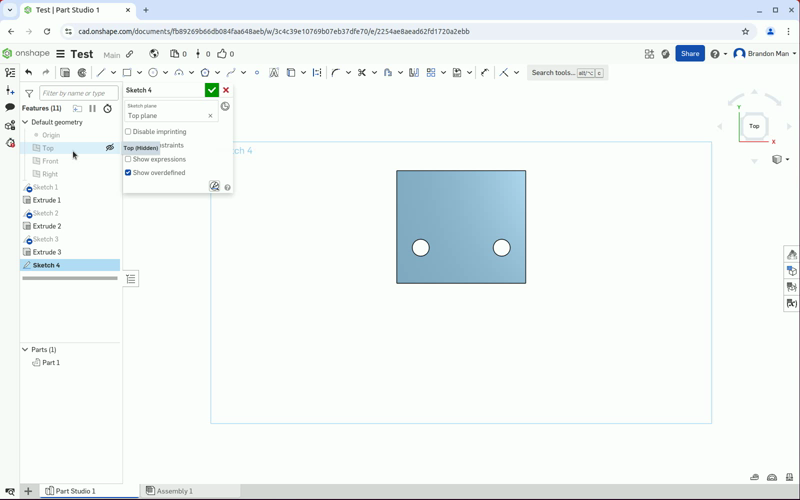
mouse_move(73, 352)
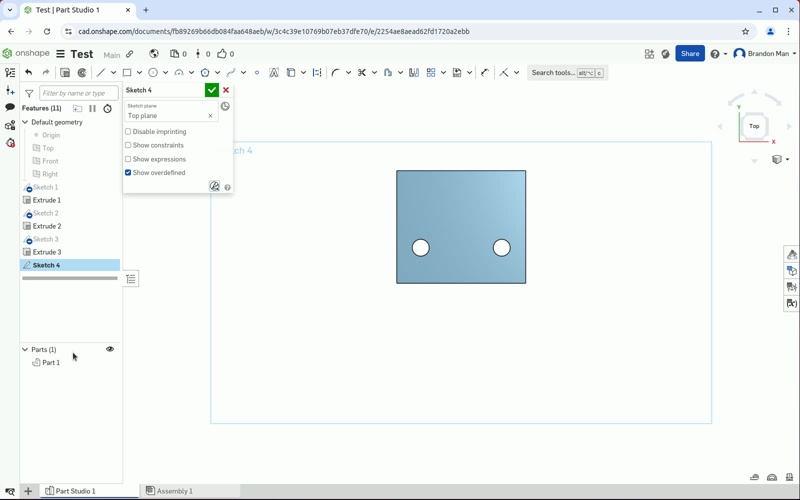
key(y)
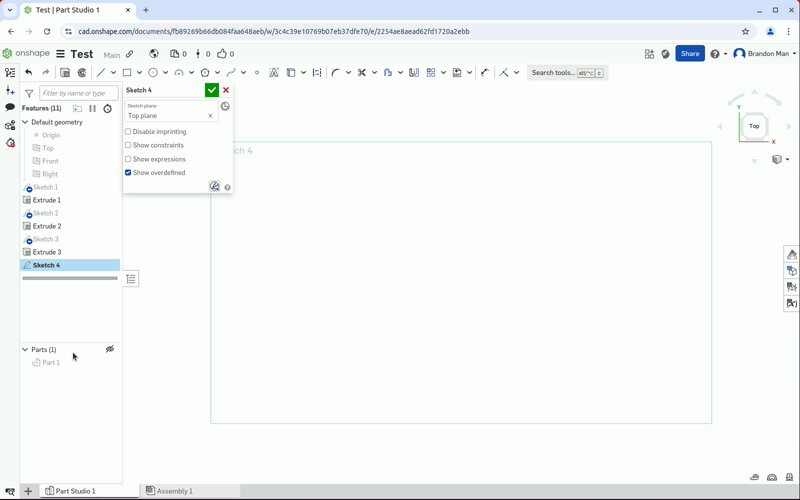
key(c)
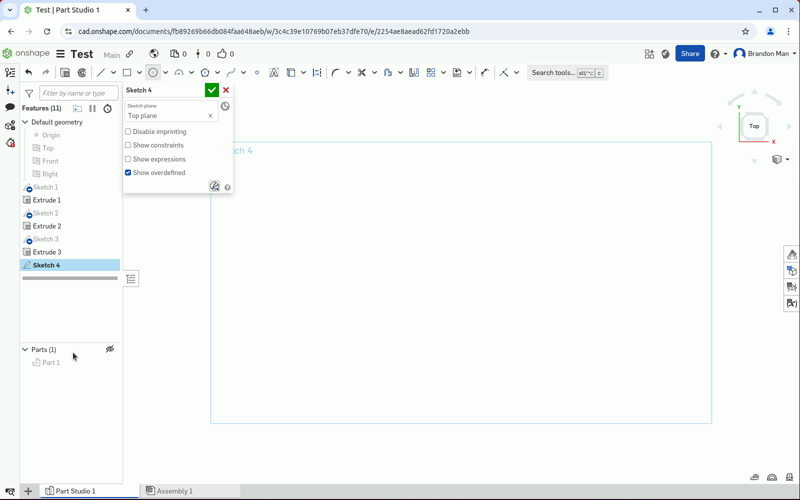
key_down(shift)
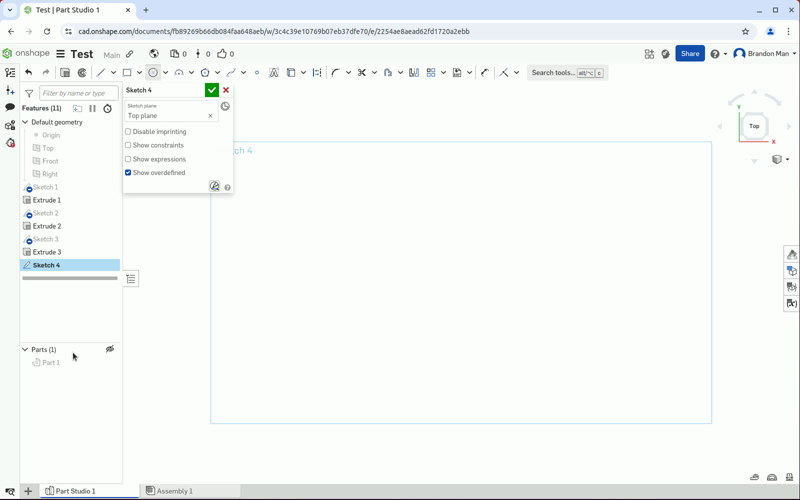
mouse_move(461, 247)
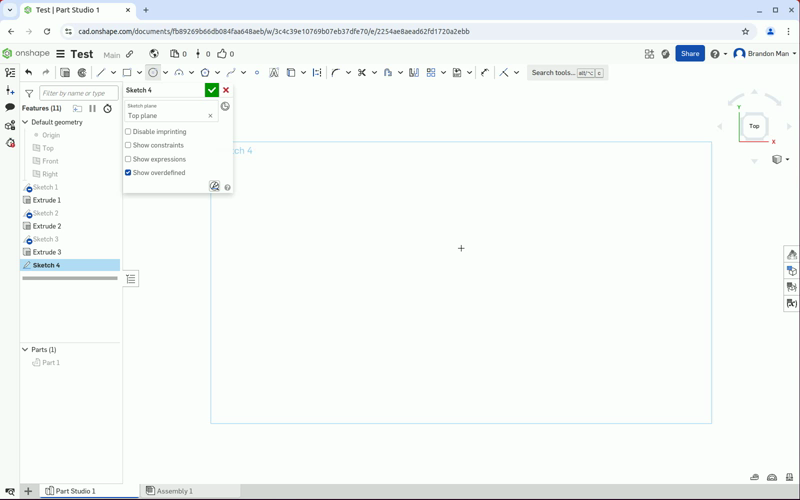
click(461, 247)
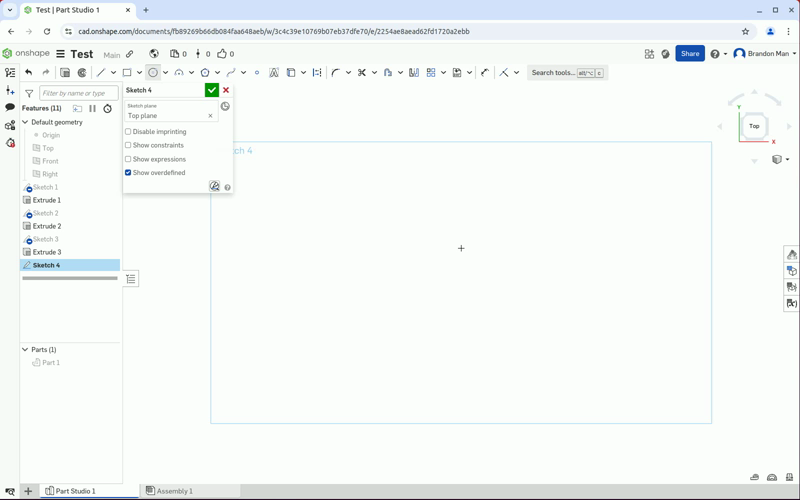
key_up(shift)
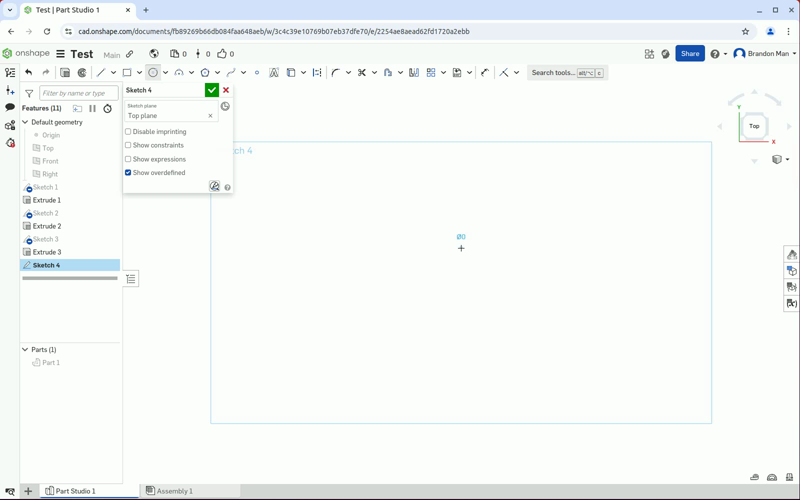
mouse_move(484, 247)
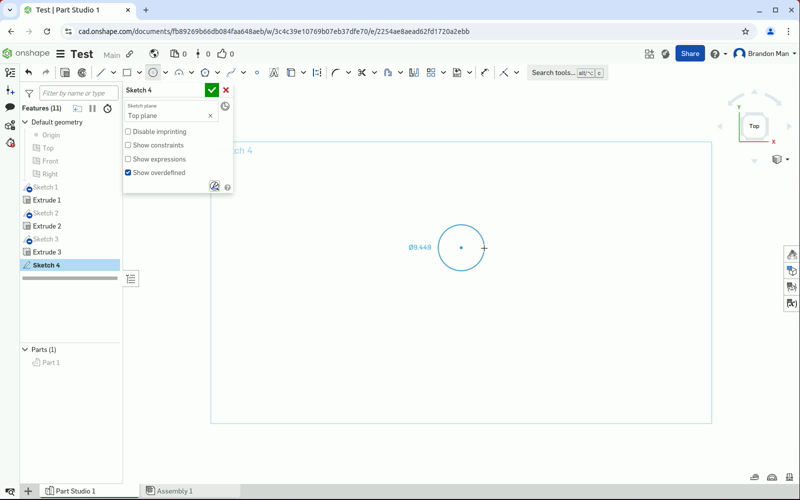
click(484, 247)
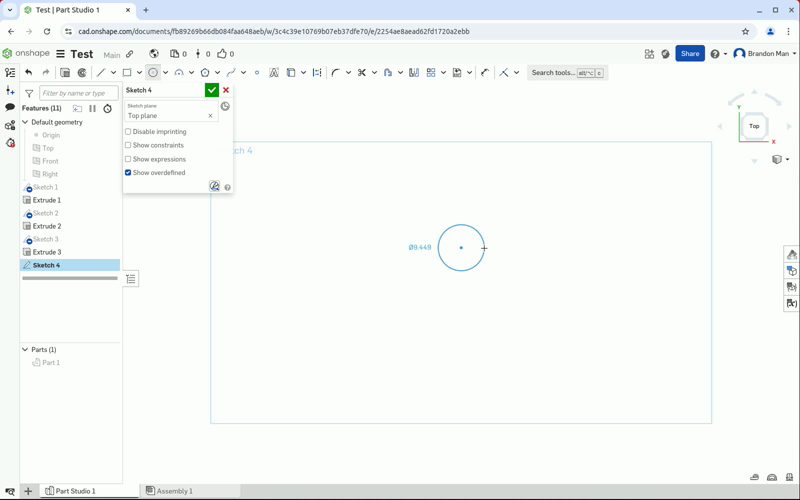
key(esc)
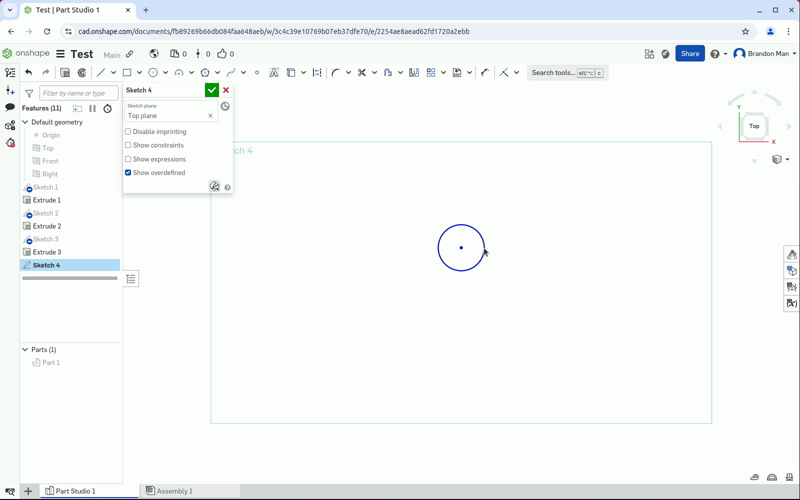
mouse_move(474, 251)
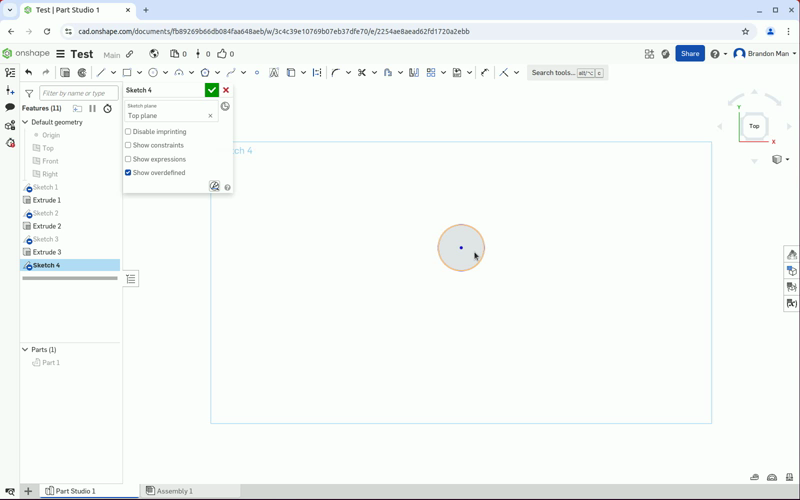
scroll(6)
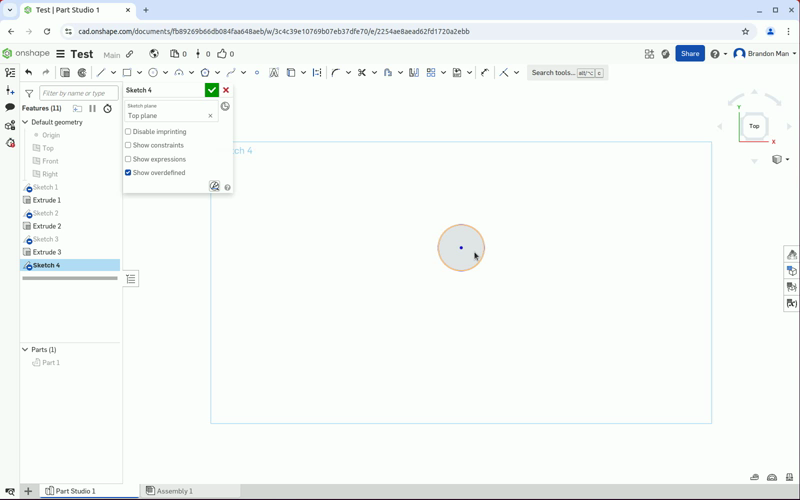
scroll(6)
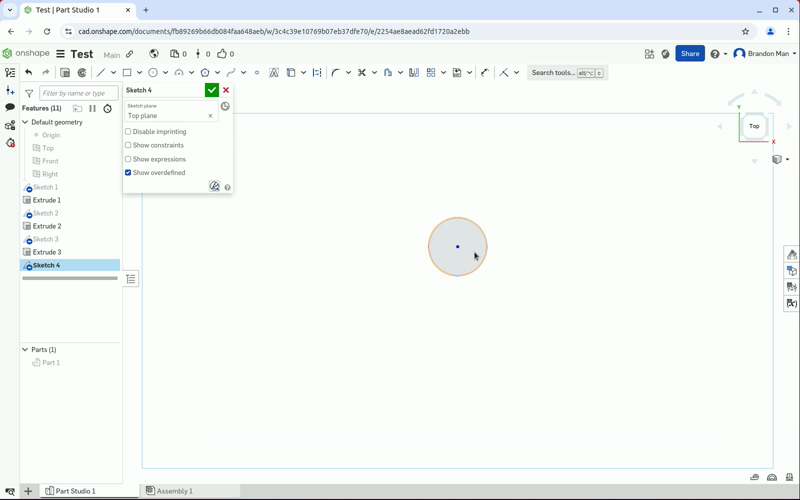
scroll(6)
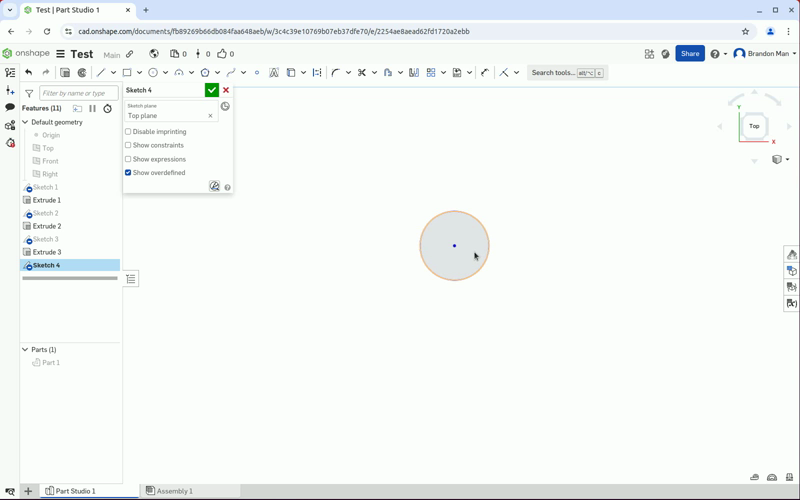
scroll(6)
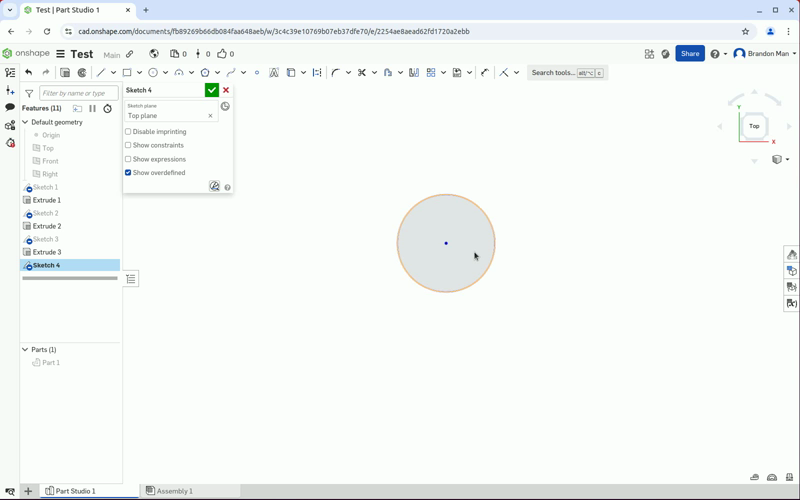
scroll(6)
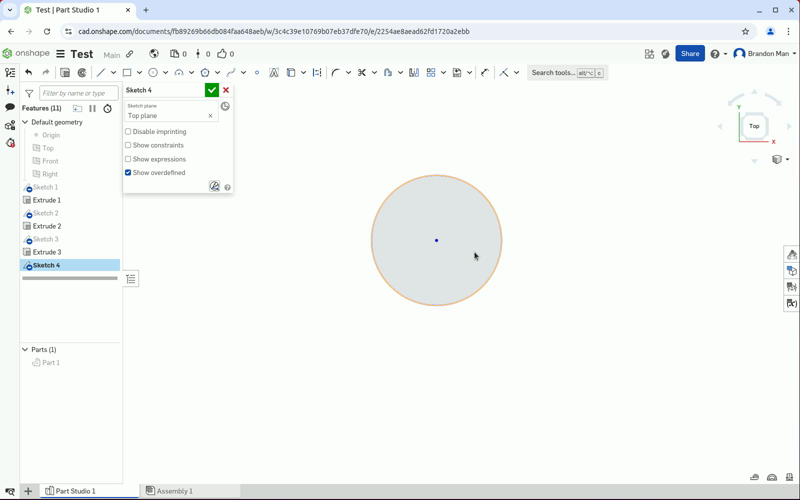
scroll(6)
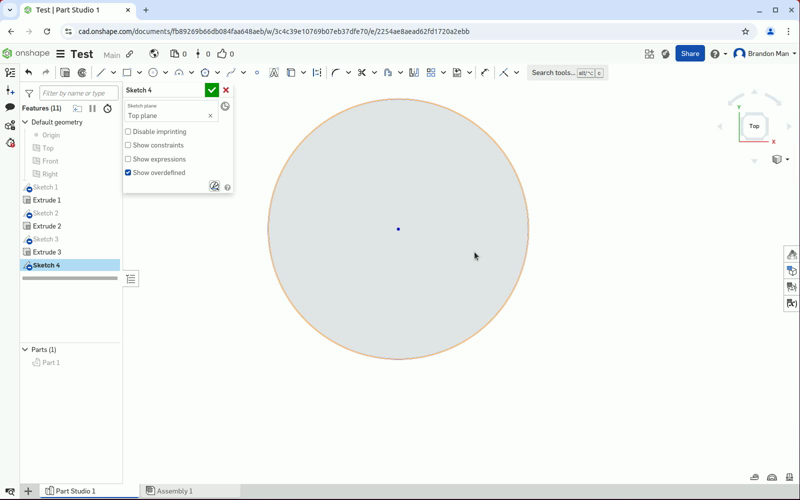
scroll(6)
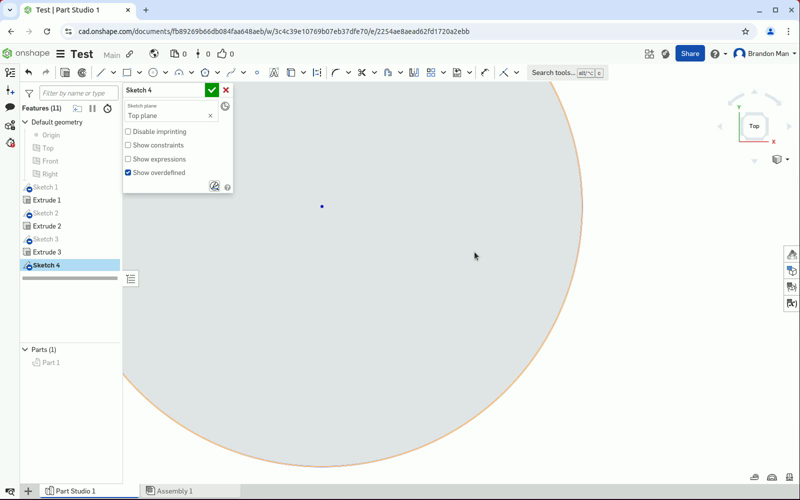
click(474, 251)
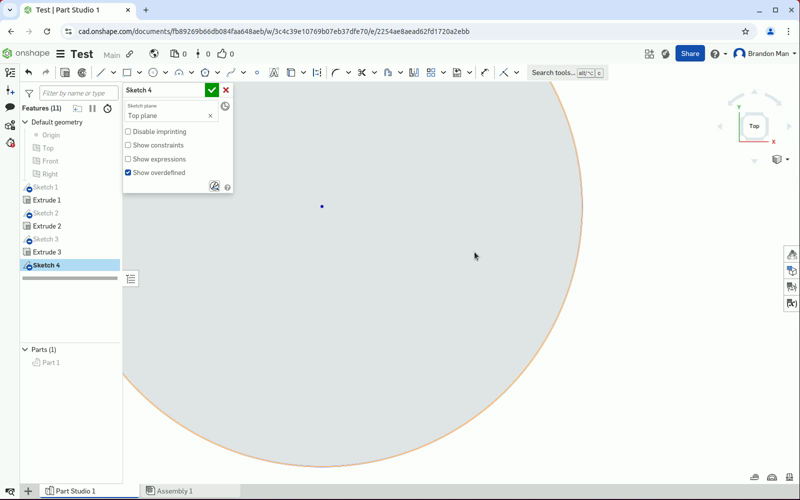
scroll(-6)
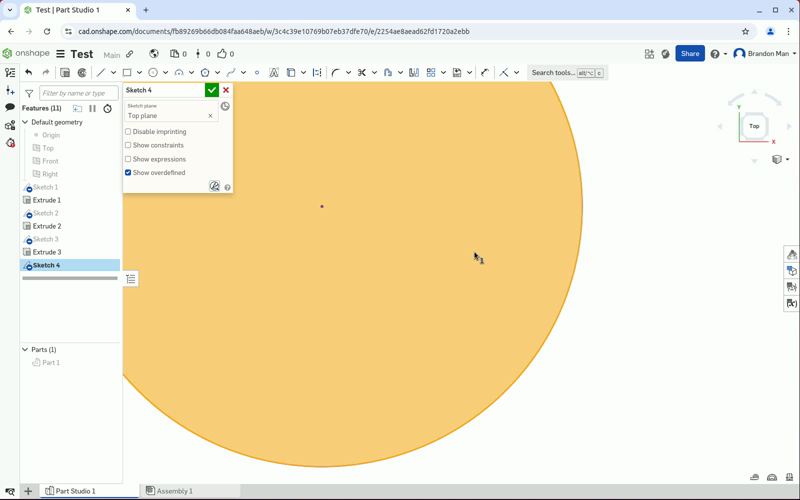
scroll(-6)
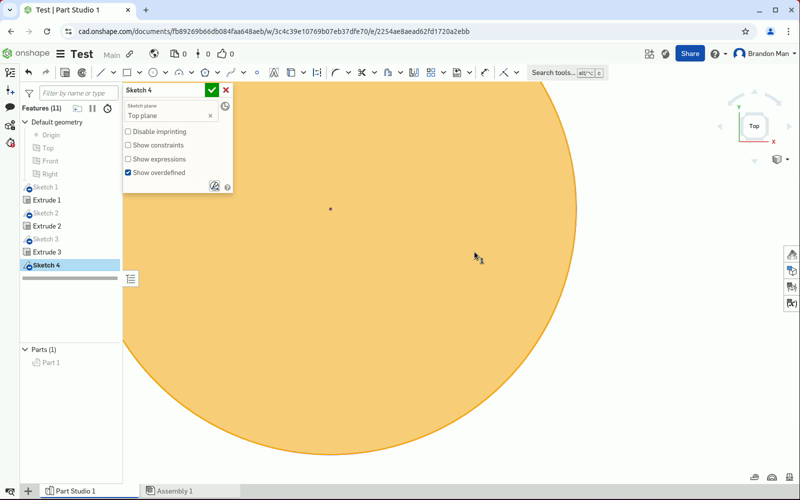
scroll(-6)
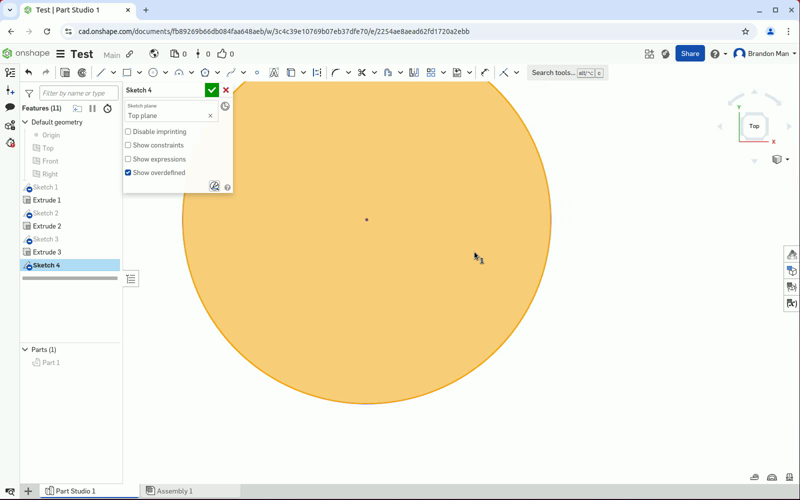
scroll(-6)
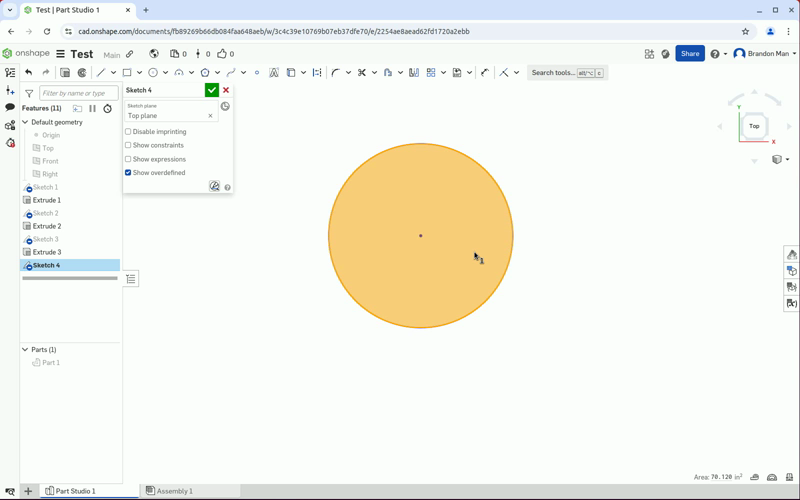
scroll(-6)
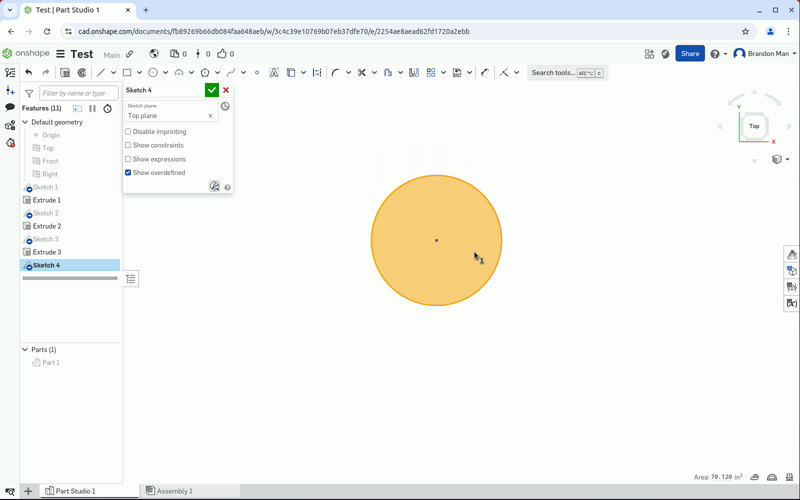
scroll(-6)
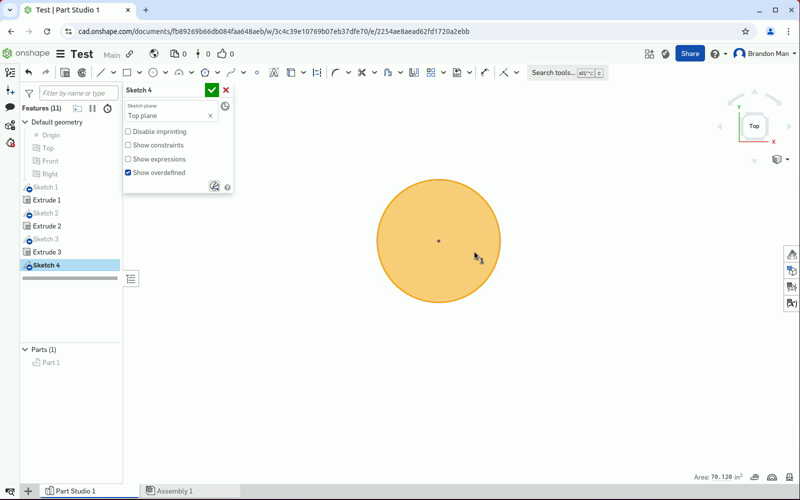
scroll(-6)
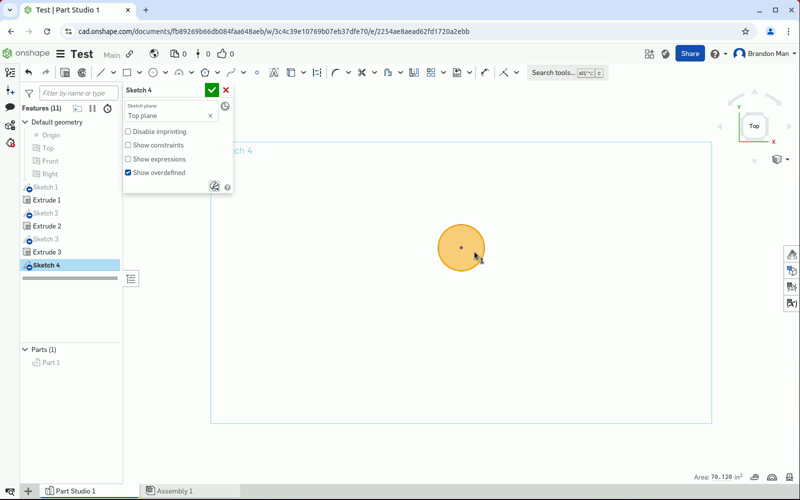
mouse_move(73, 352)
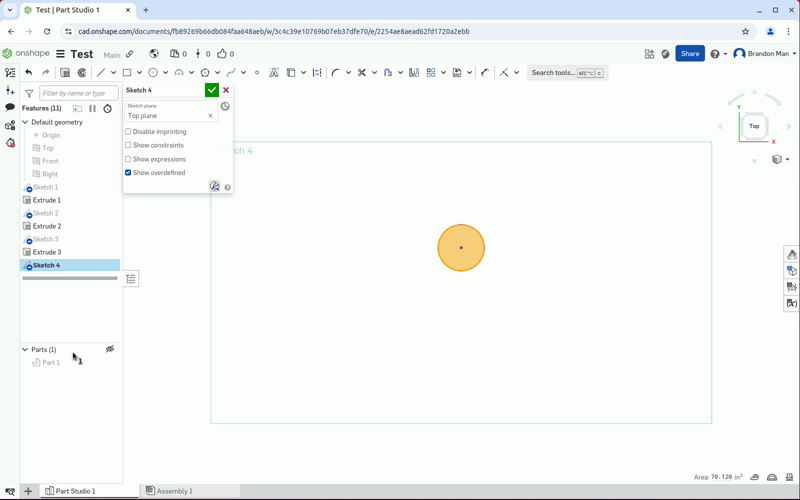
key(shift+y)
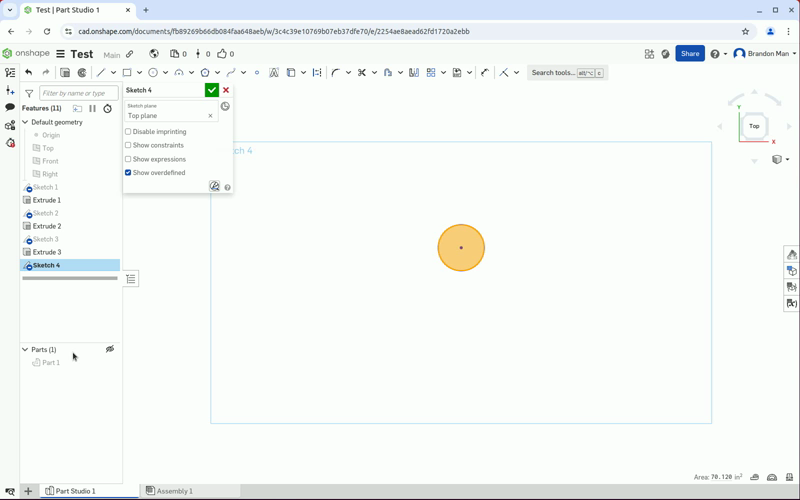
key(shift+e)
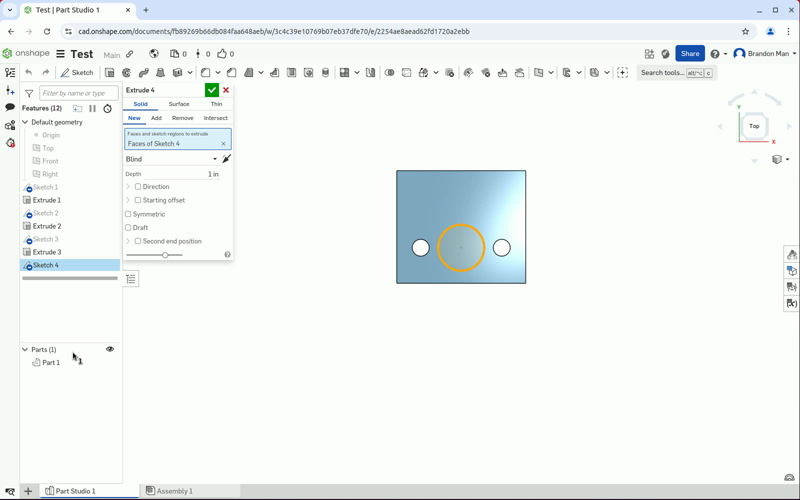
mouse_move(143, 106)
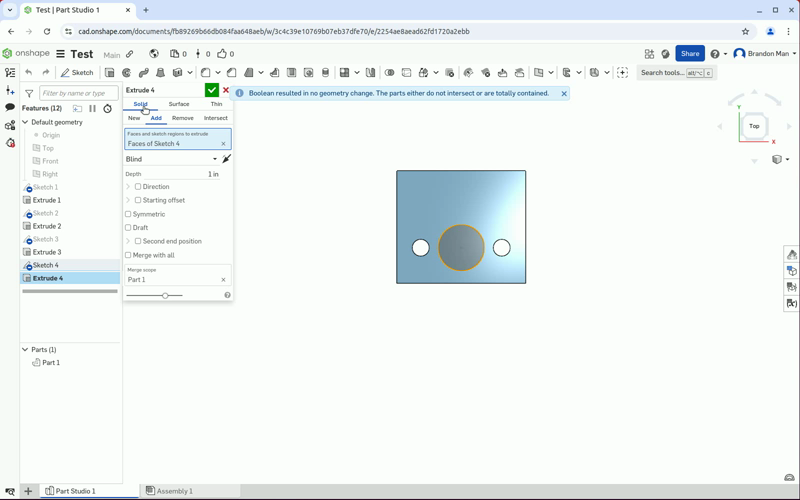
click(143, 106)
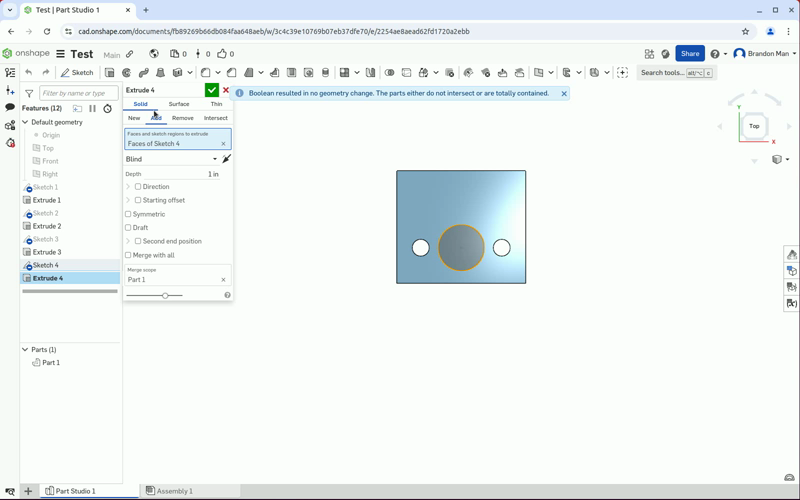
mouse_move(186, 120)
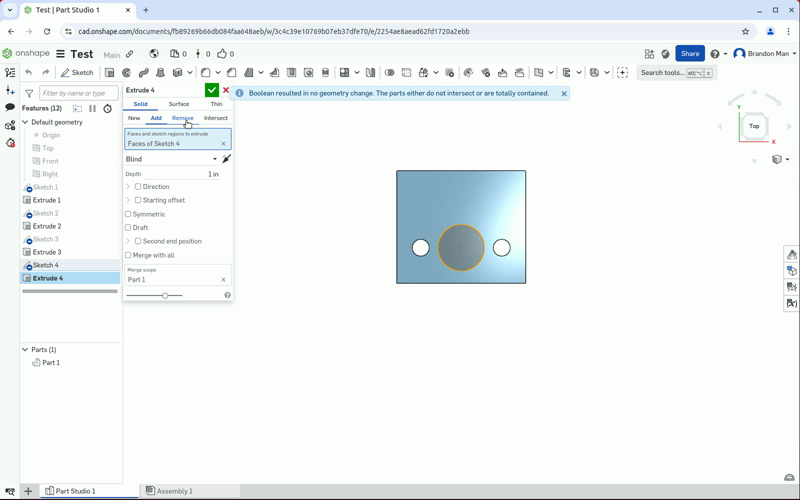
click(186, 120)
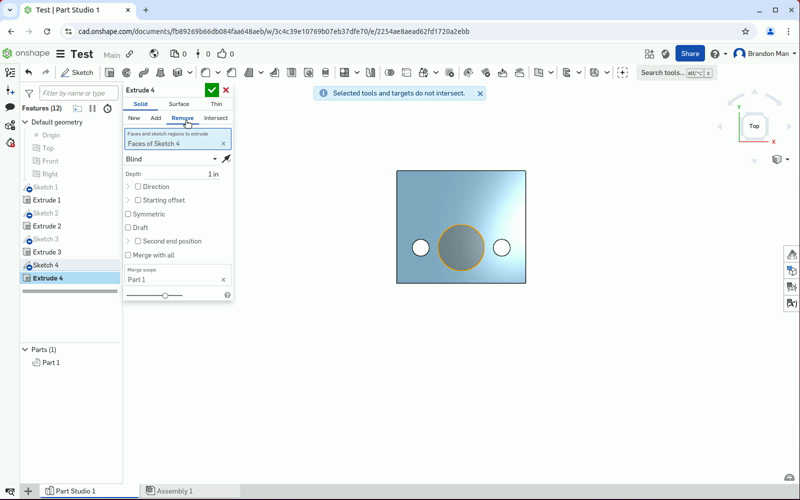
key(tab, 4)
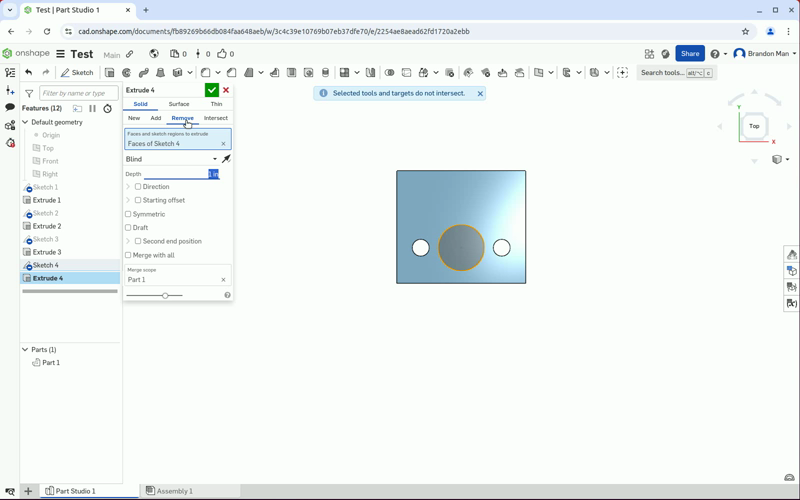
text(-26.237)
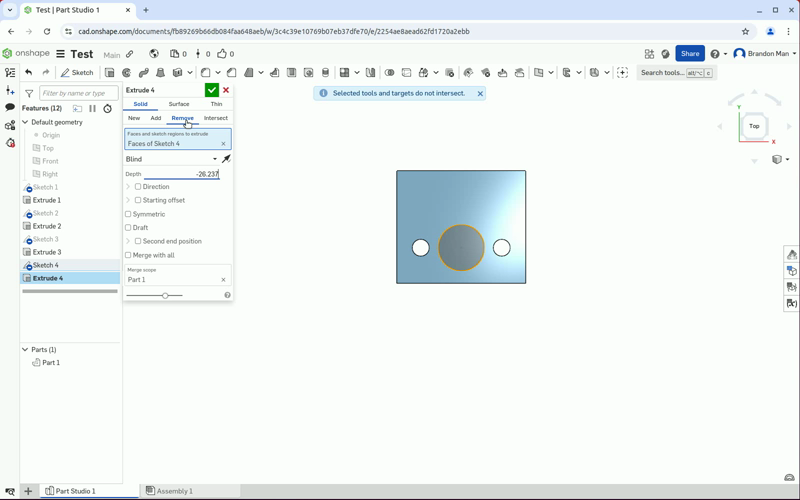
key(tab, 6)
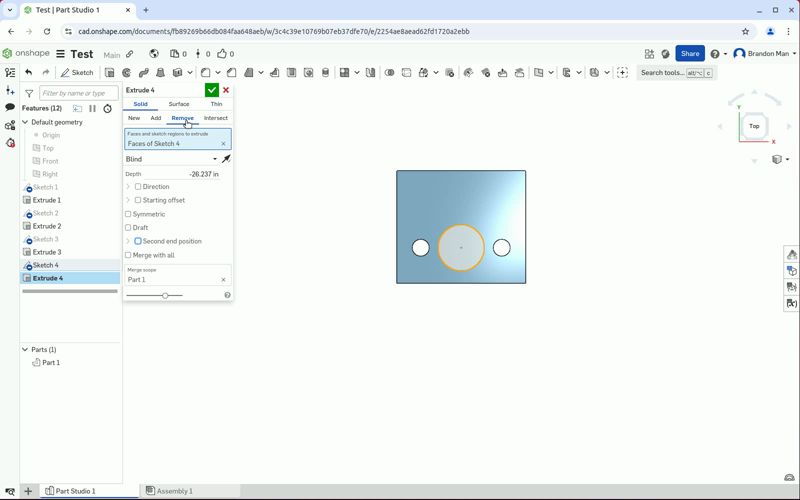
key(space)
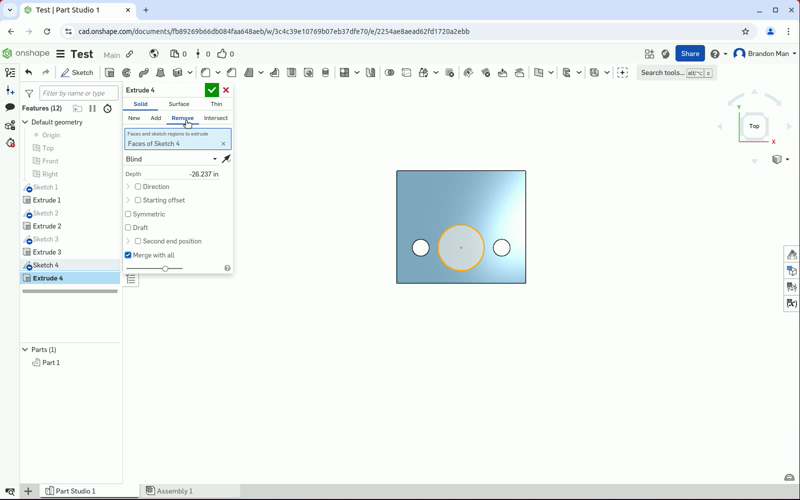
key(enter)
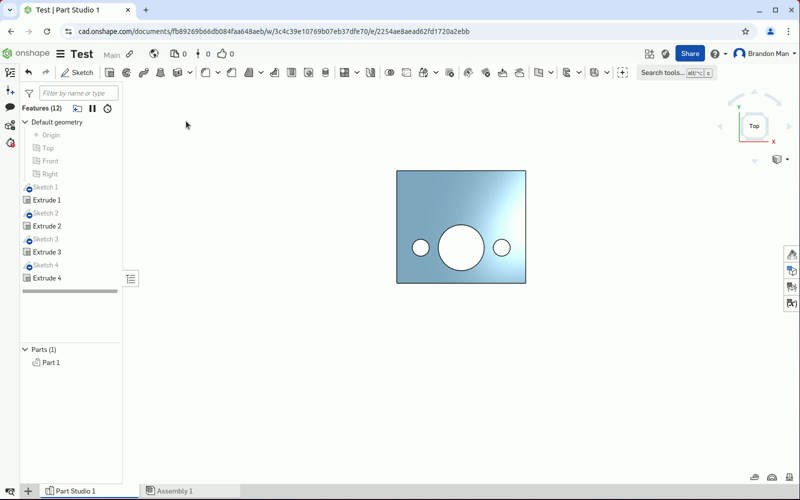
key(shift+h)
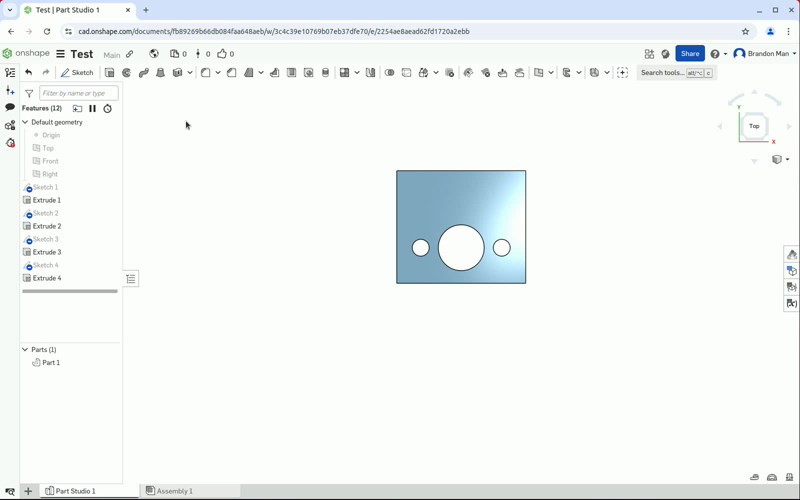
key(shift+h)
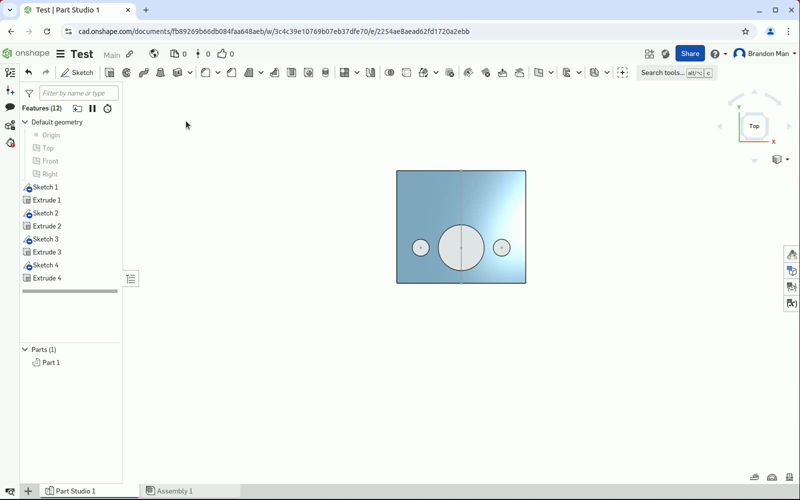
key(shift+7)
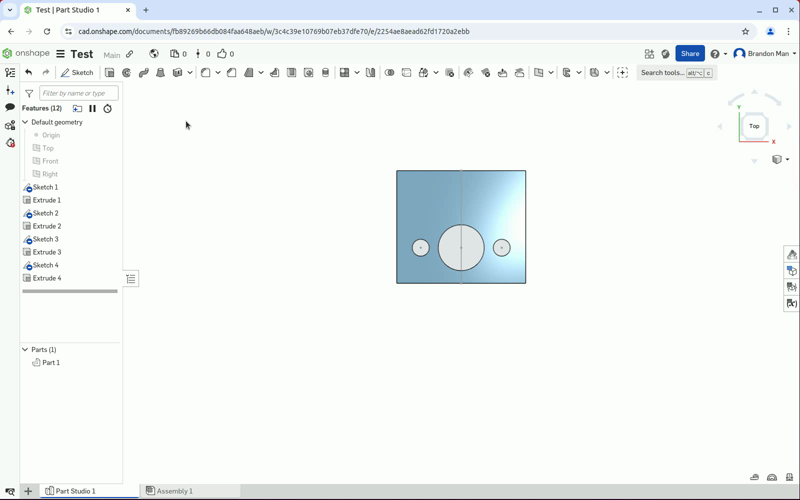
key(up, 3)
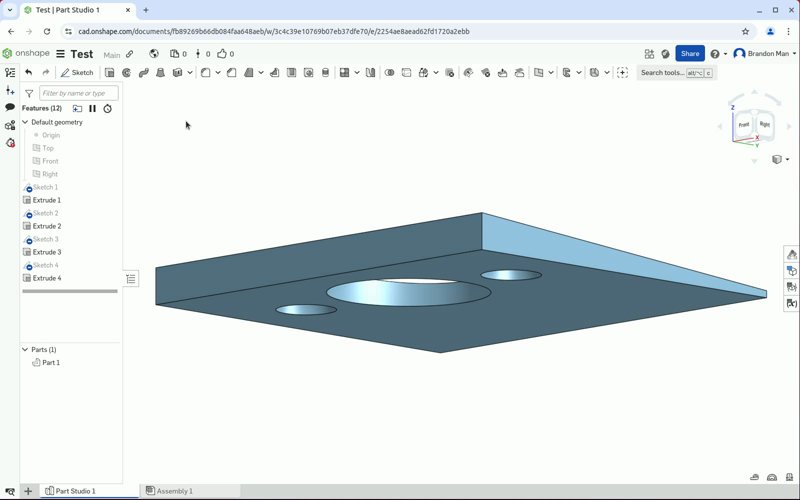
key(left, 3)
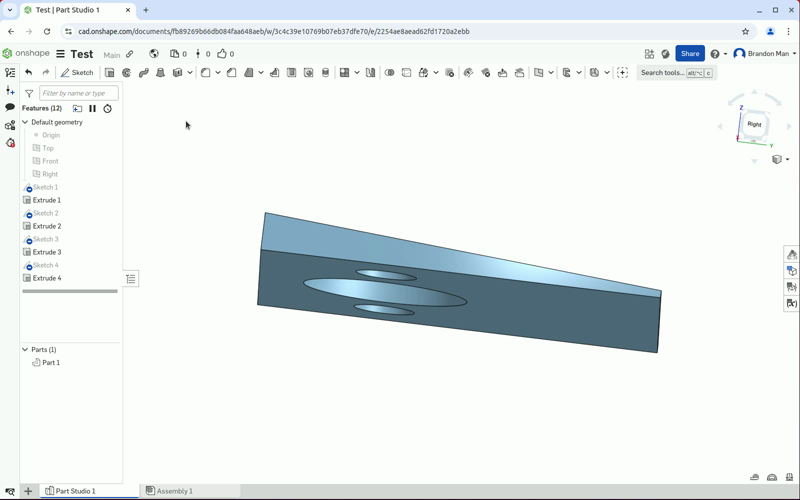
key(right, 3)
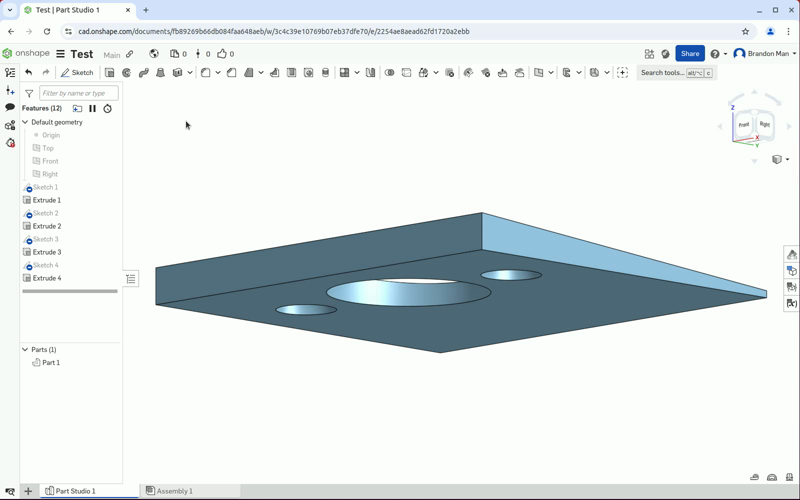
key(down, 3)
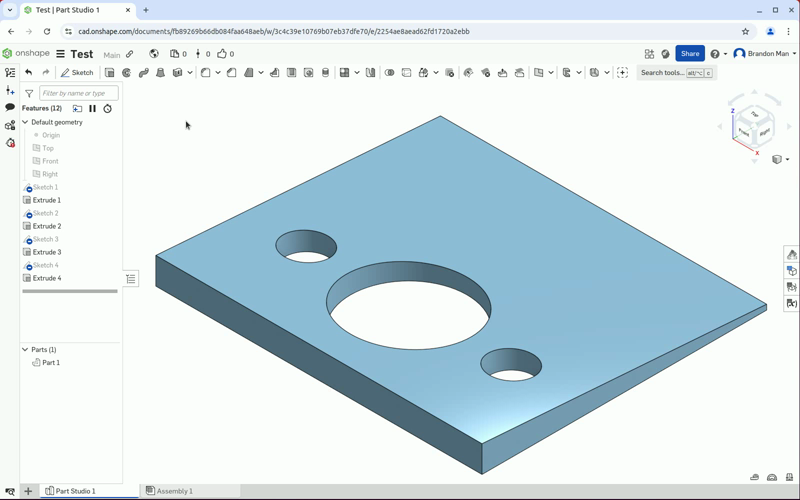
mouse_move(73, 189)
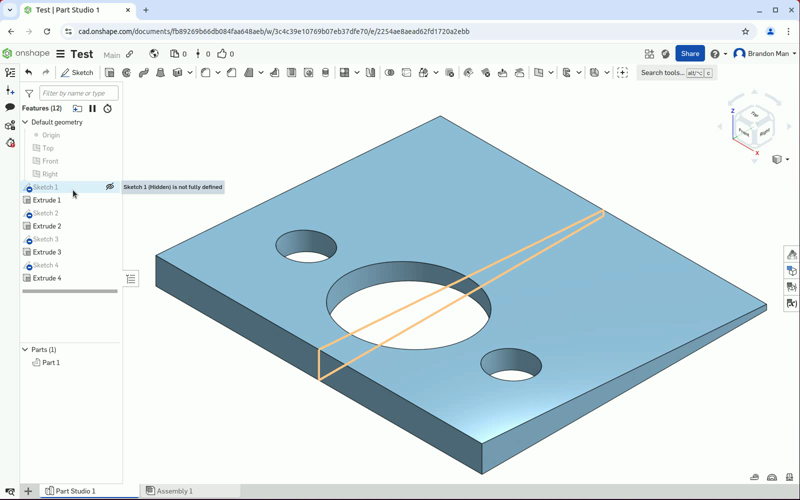
click(73, 189)